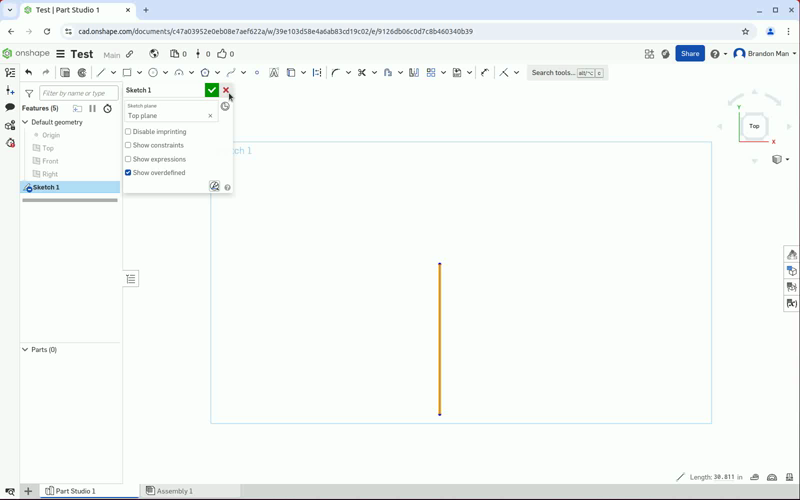
key(shift+h)
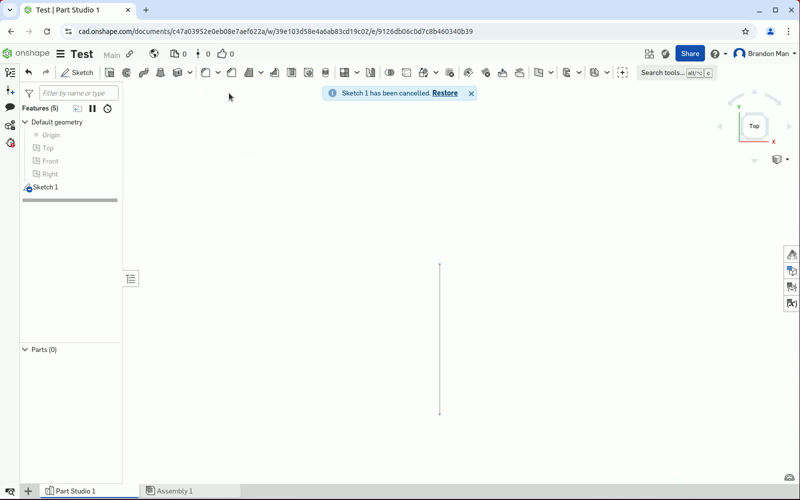
key(shift+s)
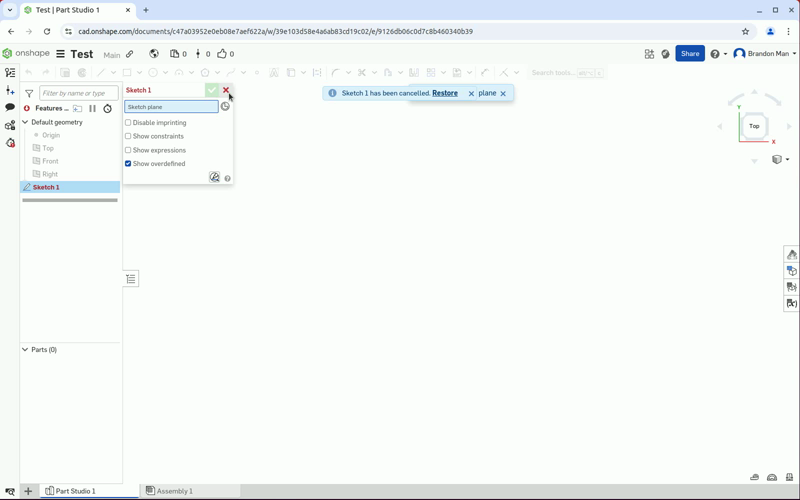
mouse_move(73, 150)
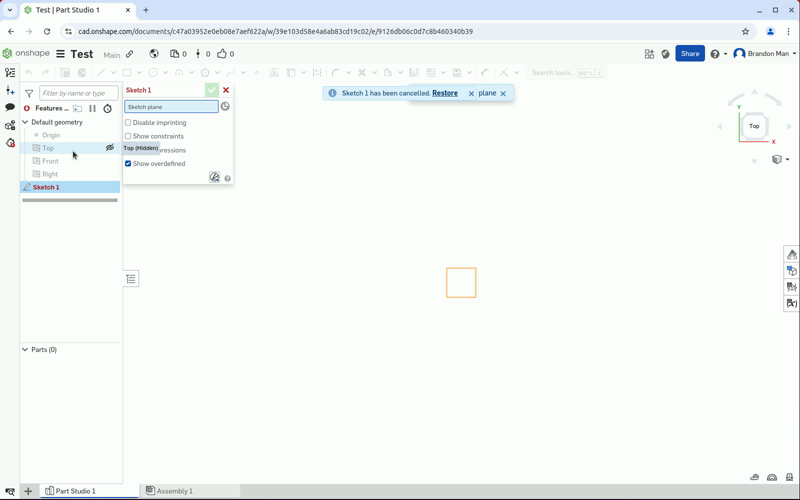
click(73, 150)
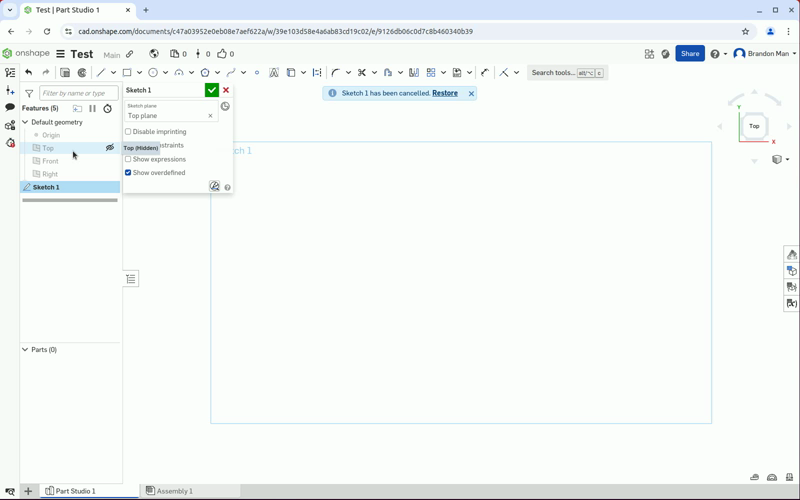
mouse_move(73, 352)
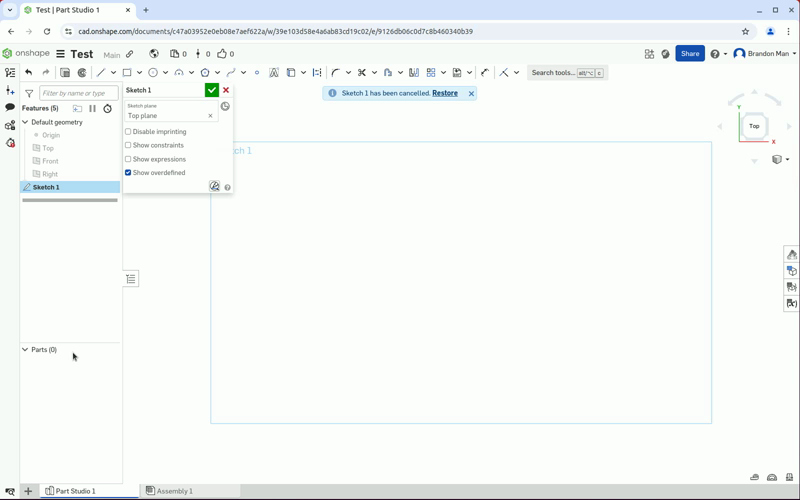
key(y)
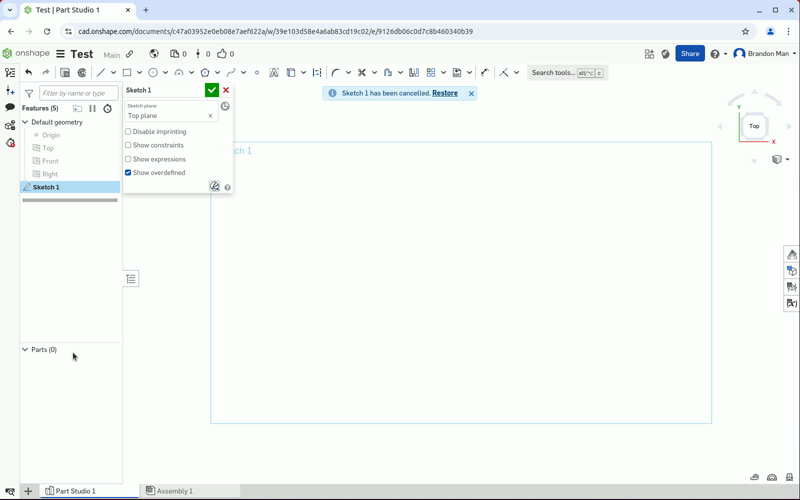
key(c)
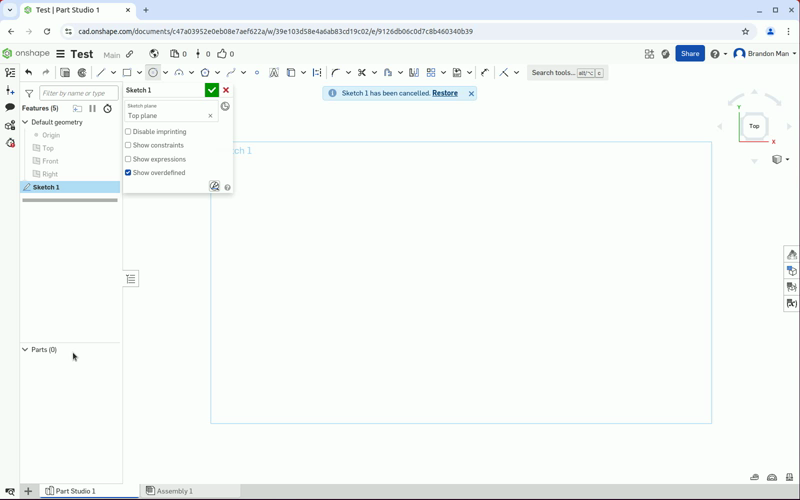
key_down(shift)
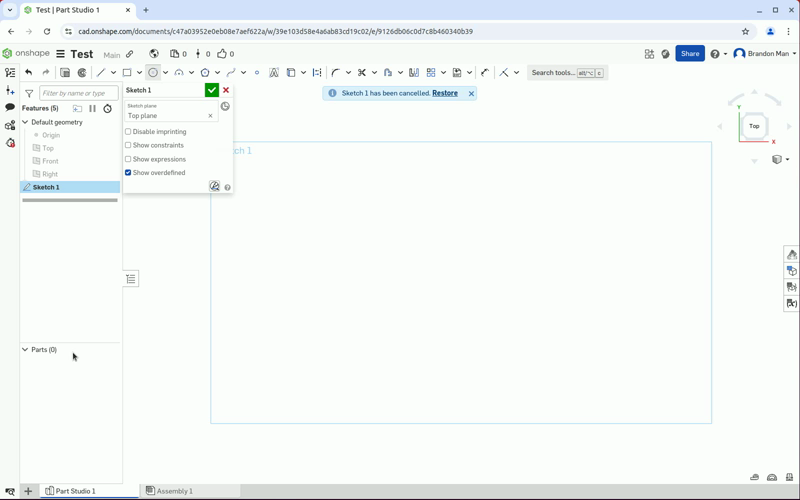
mouse_move(460, 282)
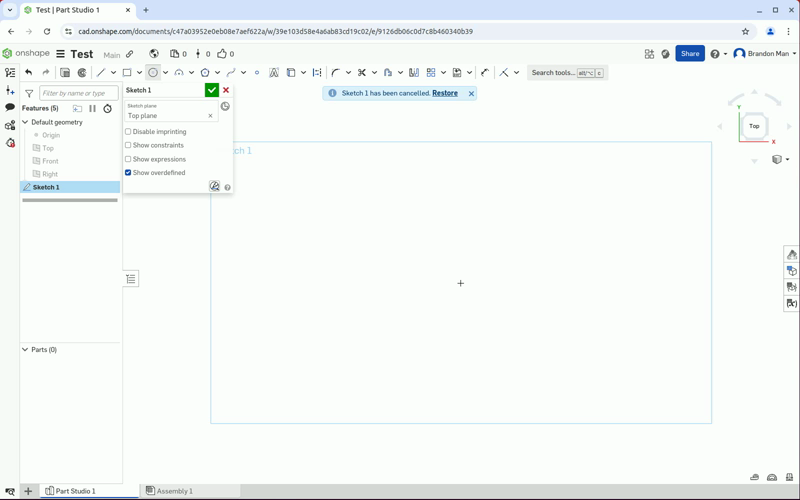
click(460, 282)
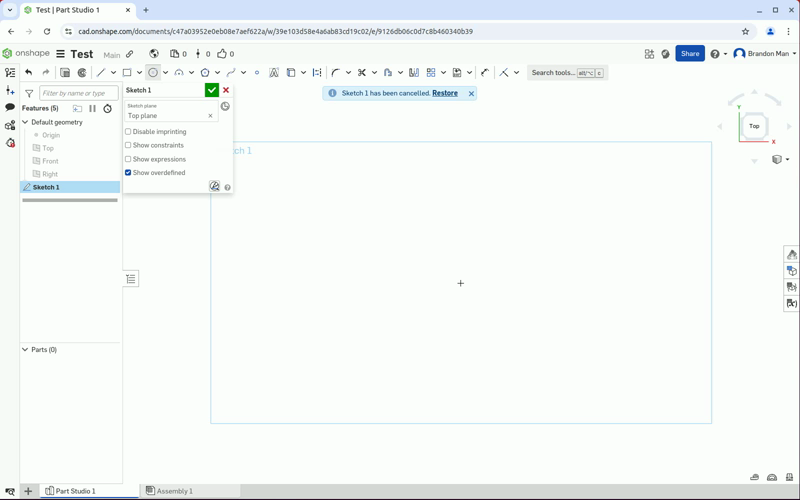
key_up(shift)
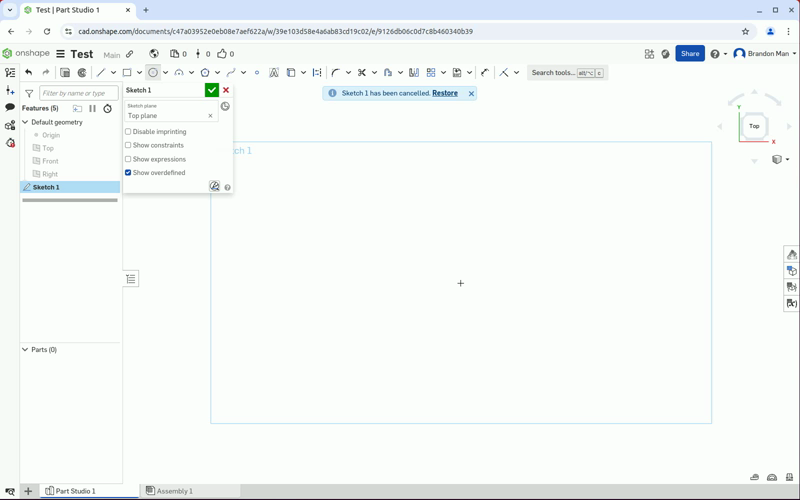
mouse_move(463, 282)
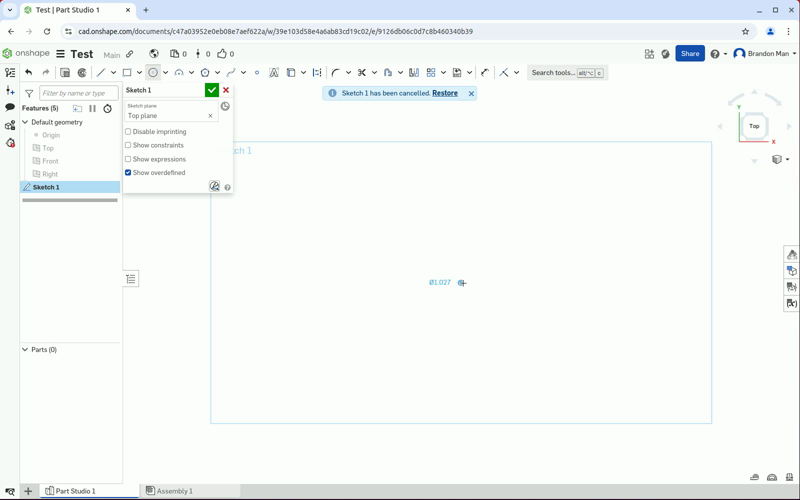
scroll(6)
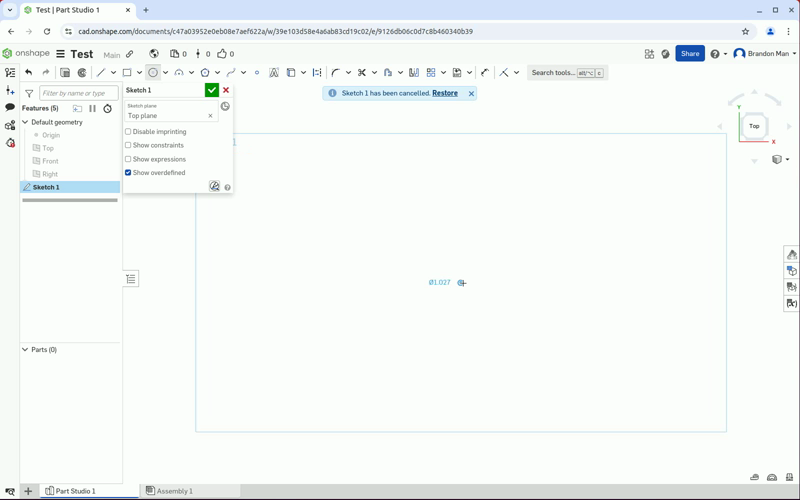
scroll(6)
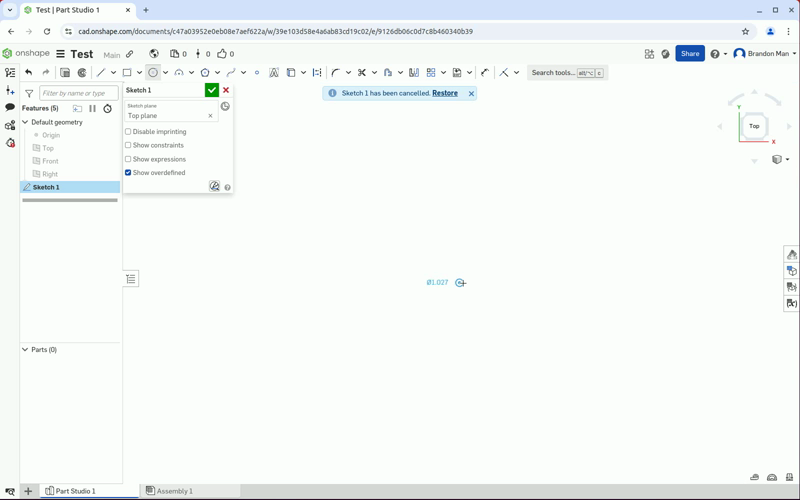
scroll(6)
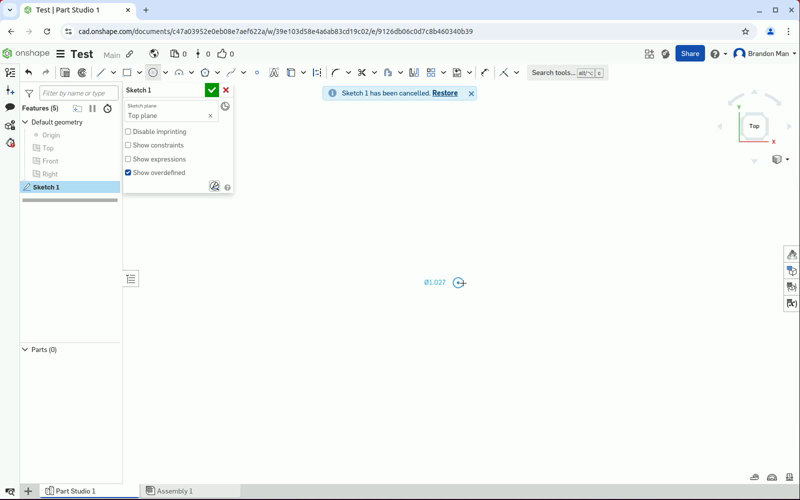
scroll(6)
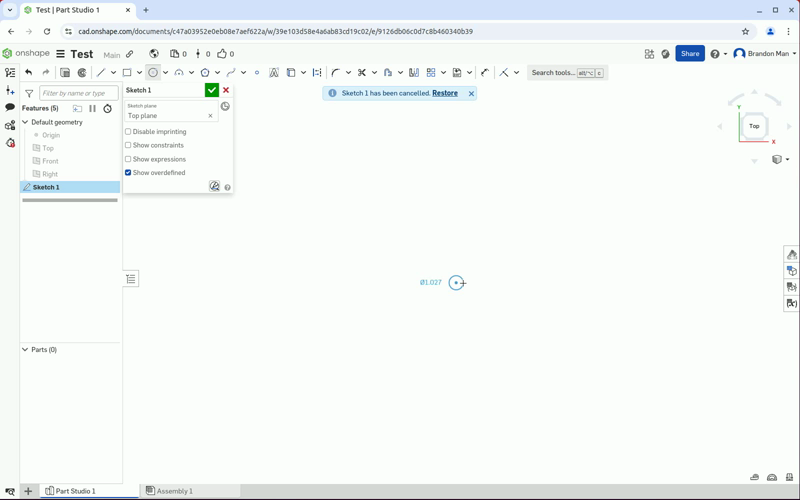
scroll(6)
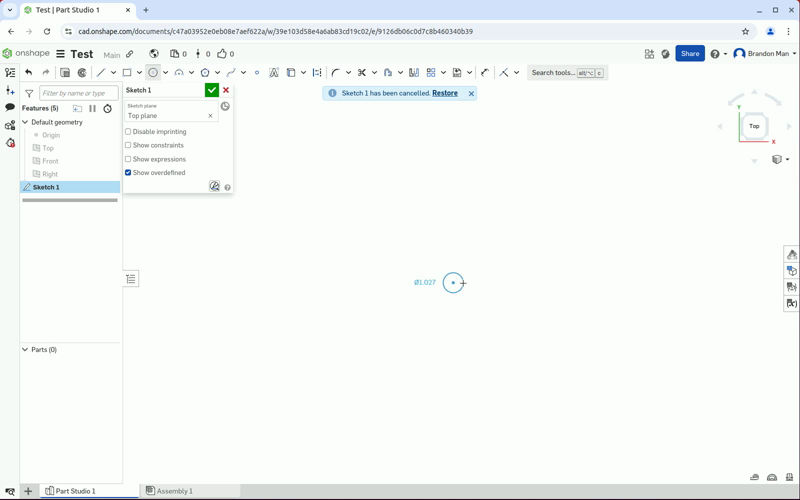
scroll(6)
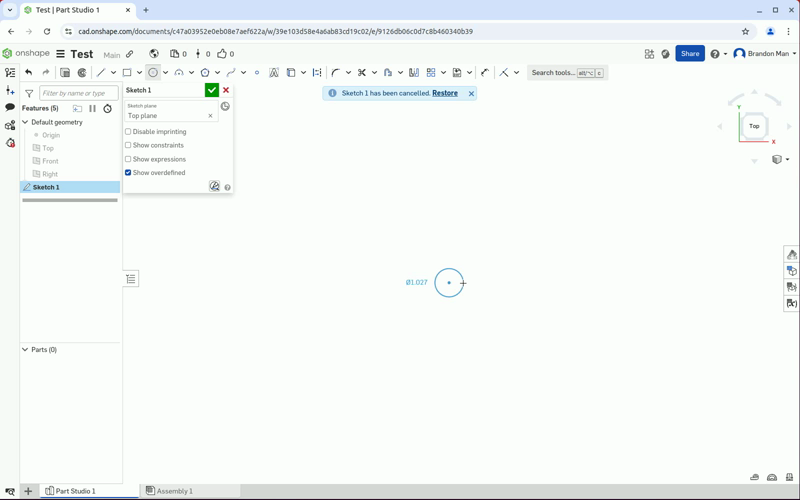
scroll(6)
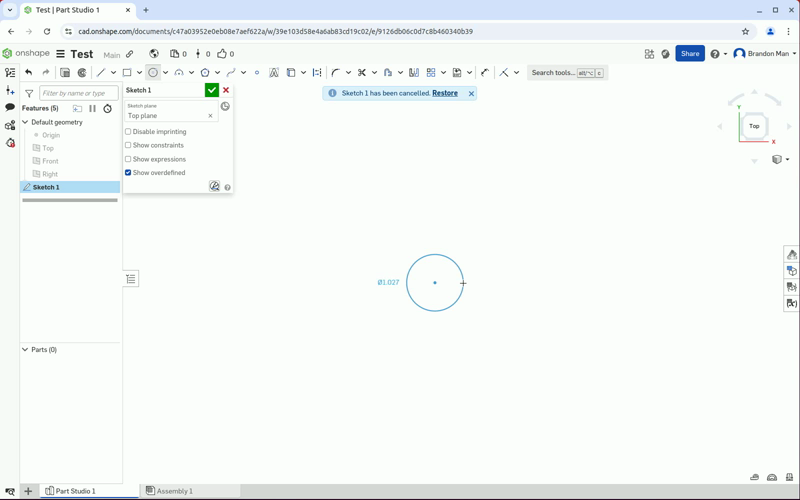
click(463, 282)
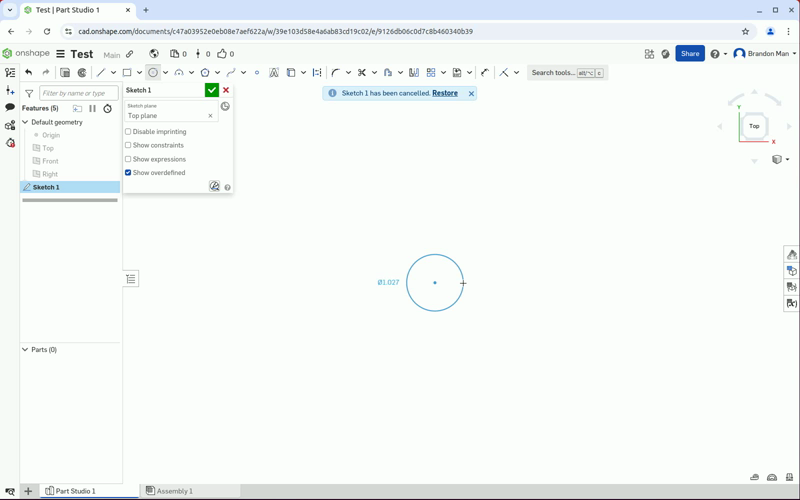
scroll(-6)
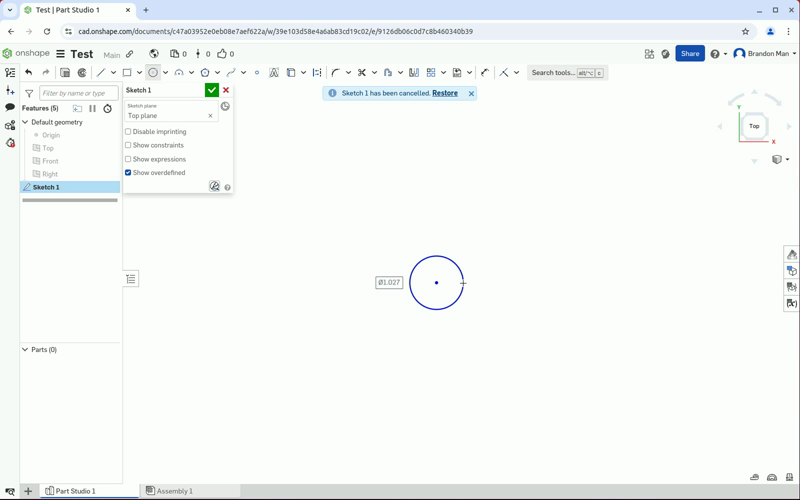
scroll(-6)
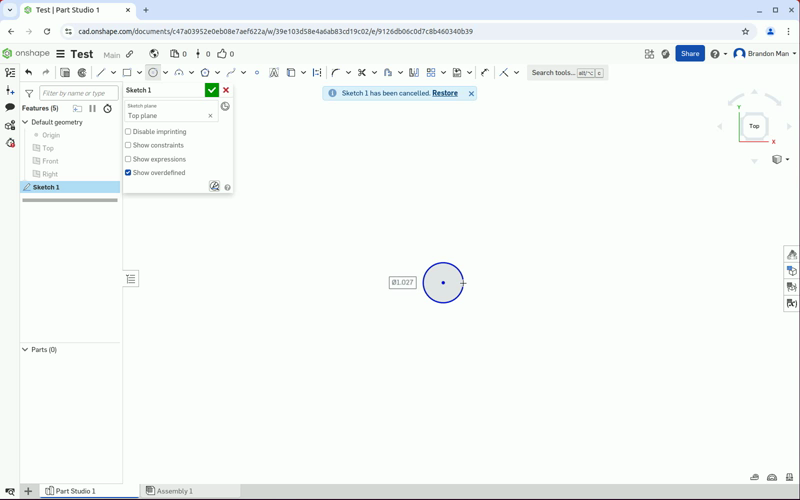
scroll(-6)
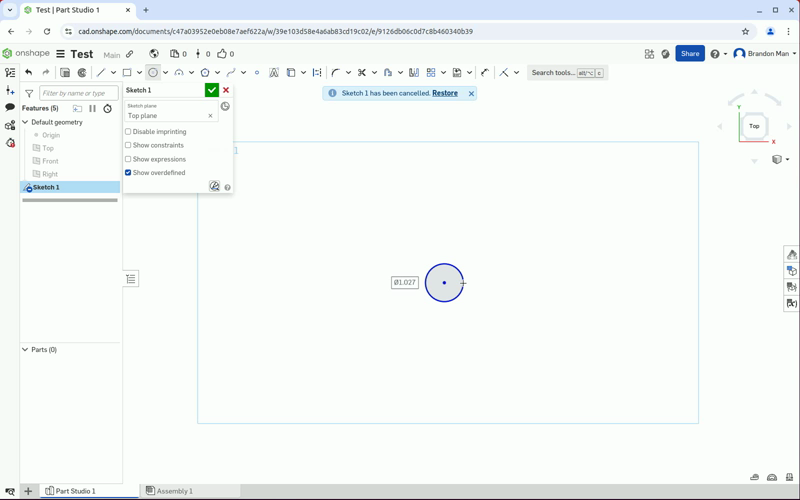
scroll(-6)
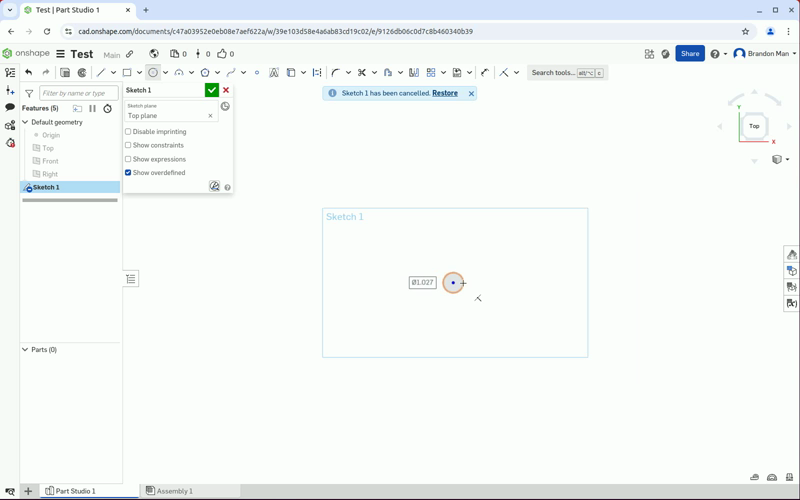
scroll(-6)
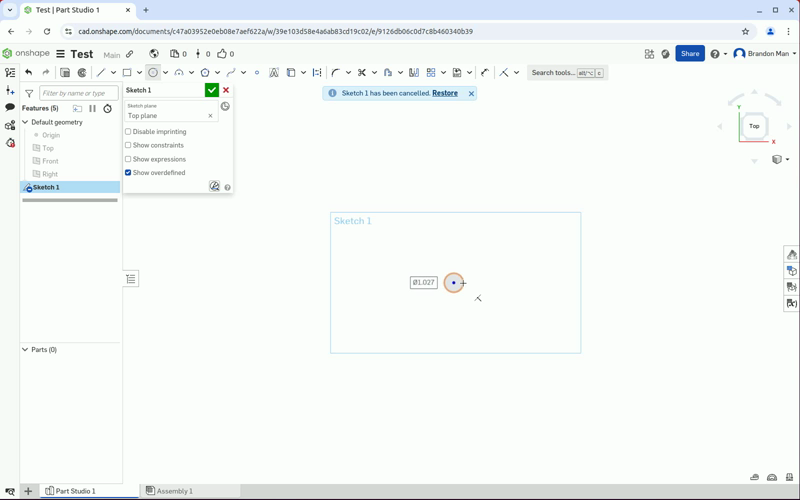
scroll(-6)
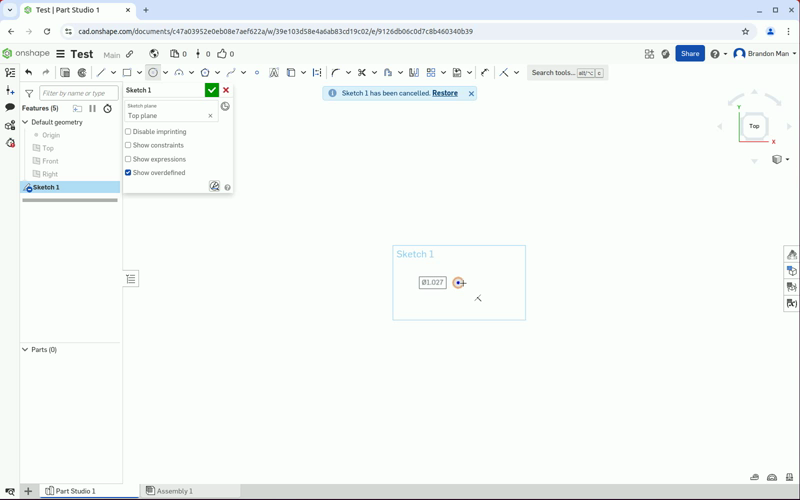
scroll(-6)
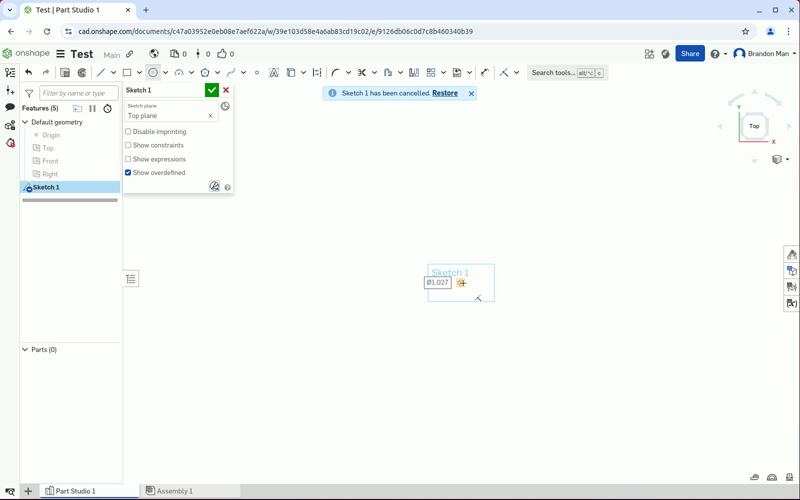
key(esc)
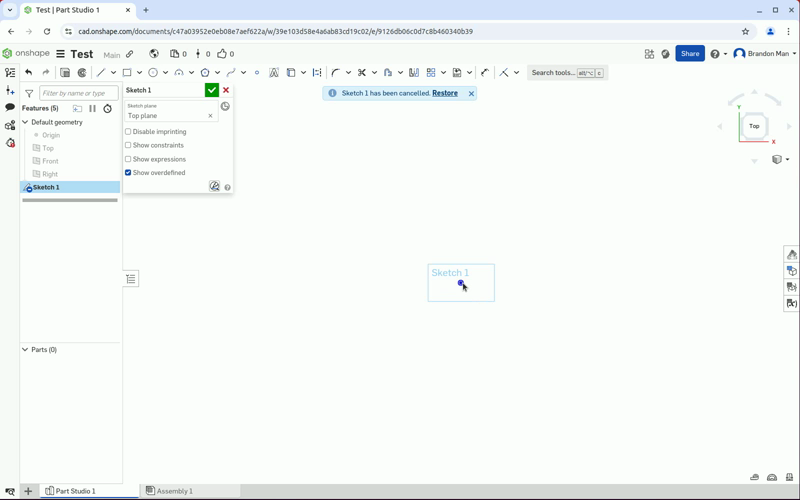
key(c)
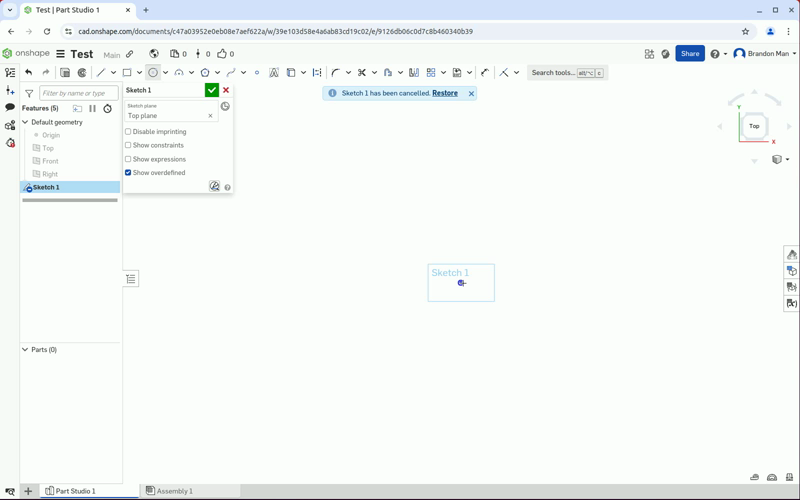
key_down(shift)
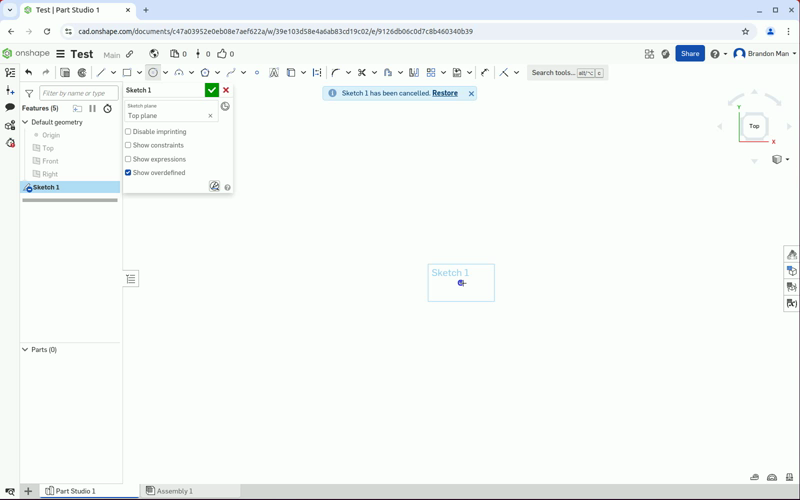
mouse_move(460, 282)
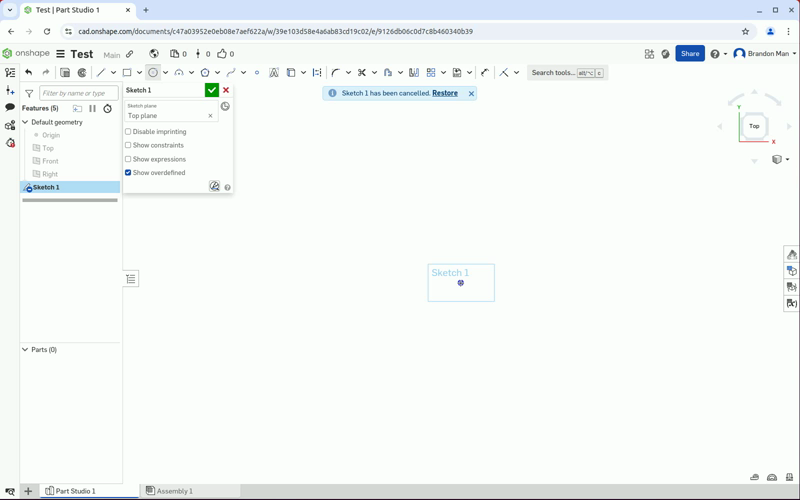
scroll(6)
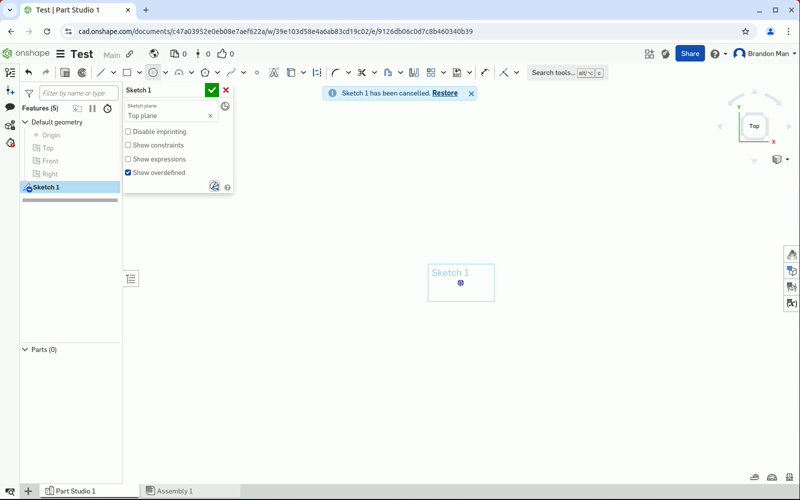
scroll(6)
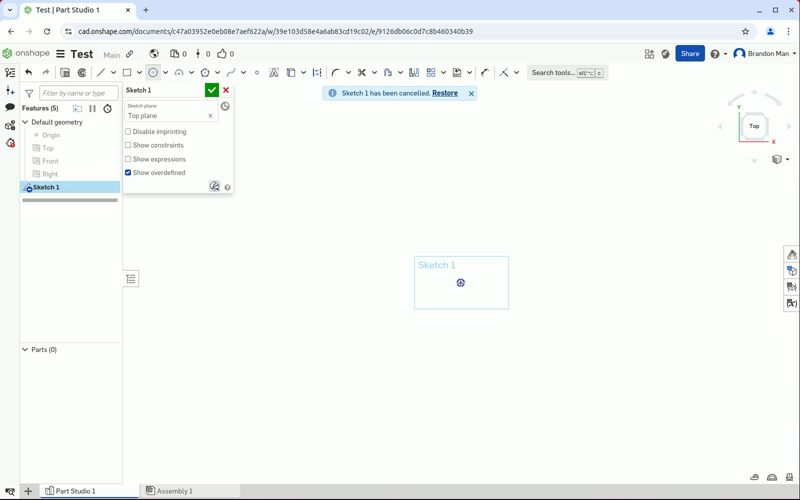
scroll(6)
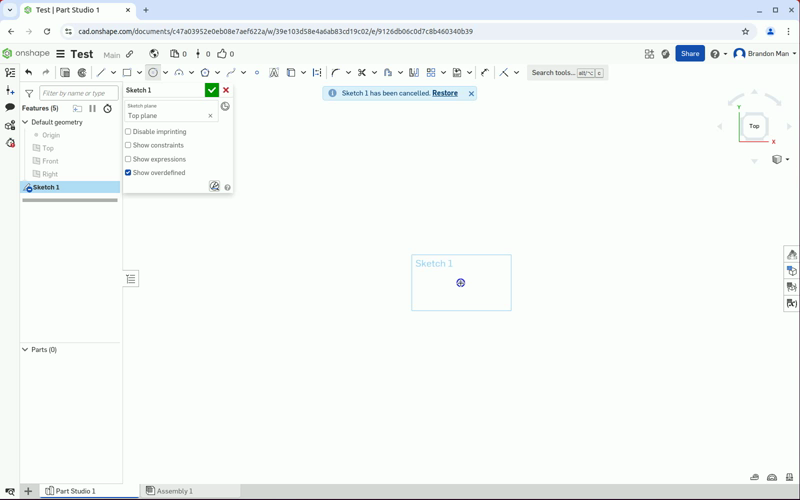
scroll(6)
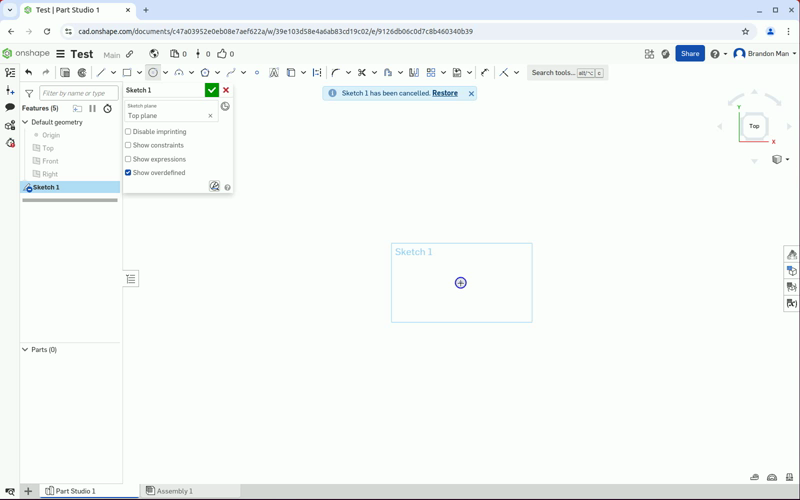
scroll(6)
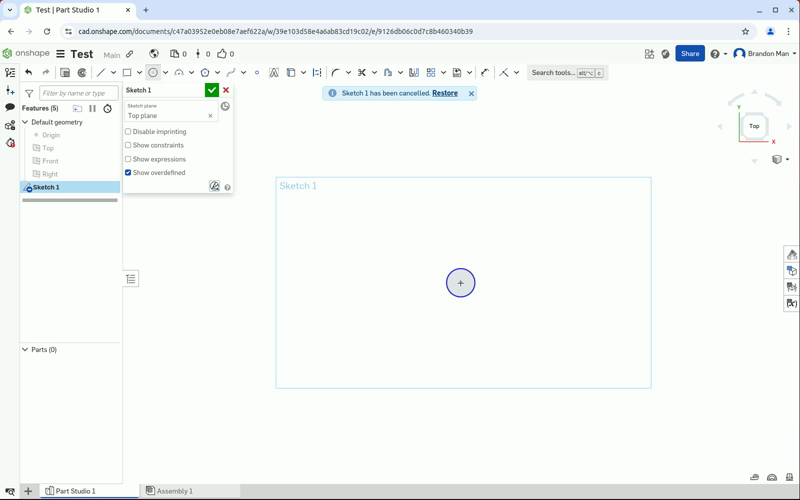
scroll(6)
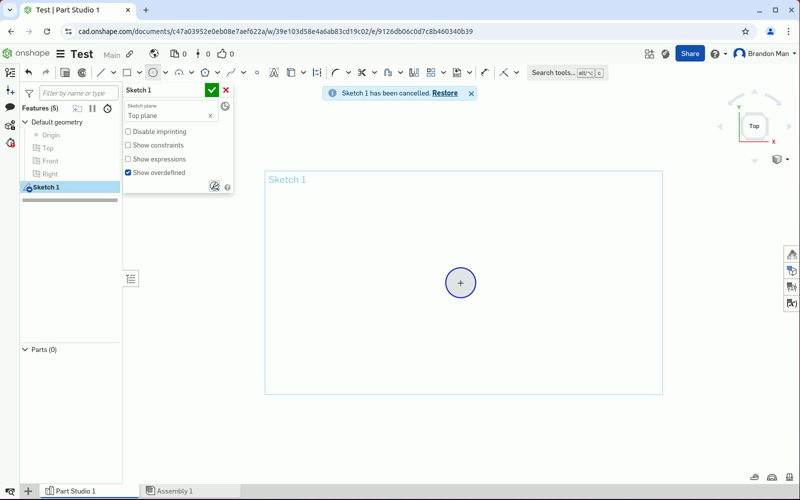
scroll(6)
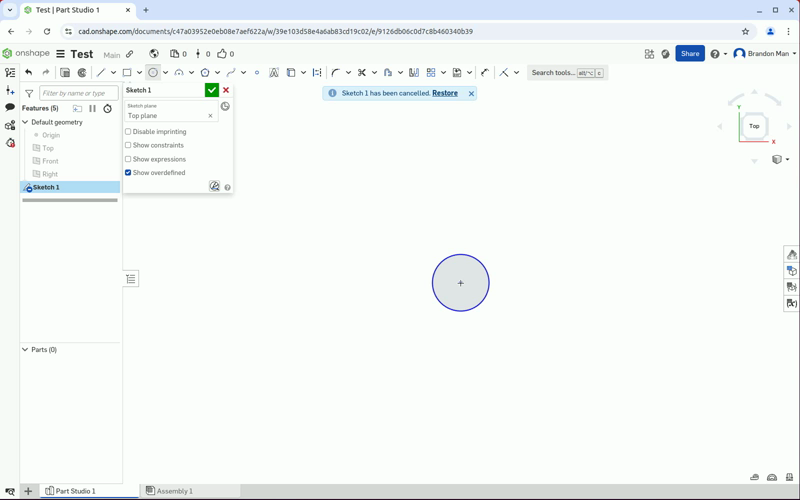
click(460, 282)
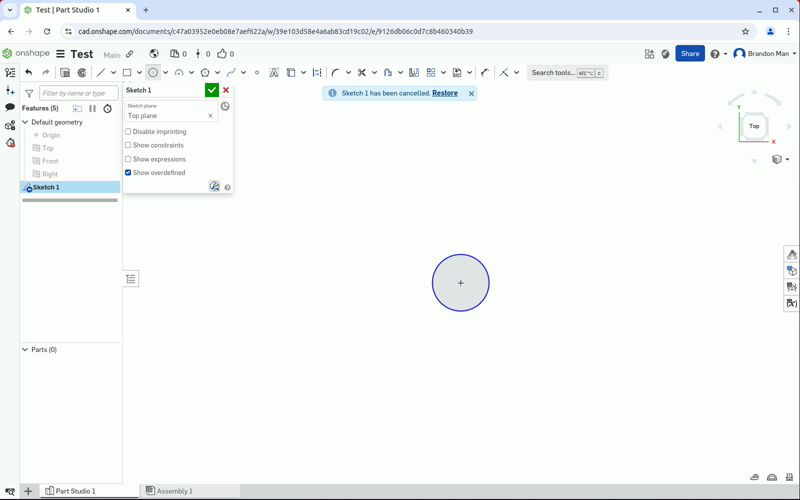
scroll(-6)
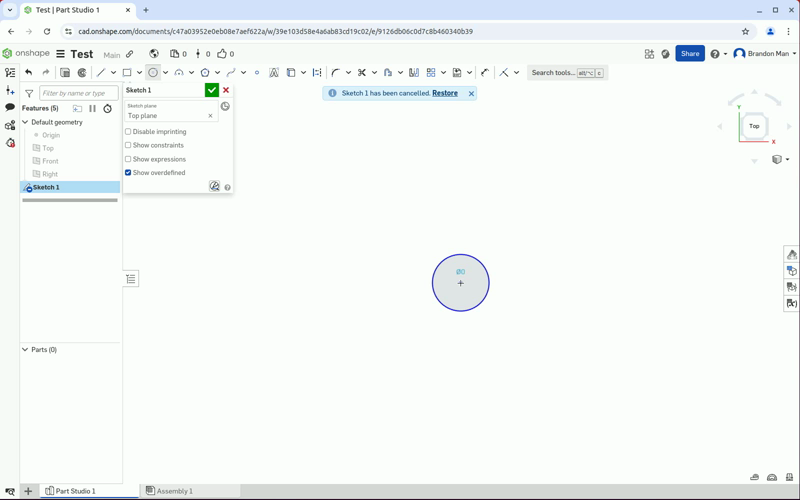
scroll(-6)
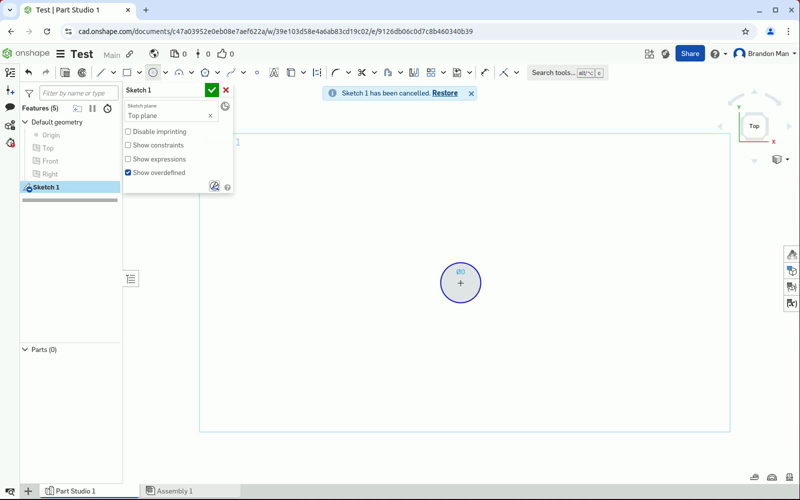
scroll(-6)
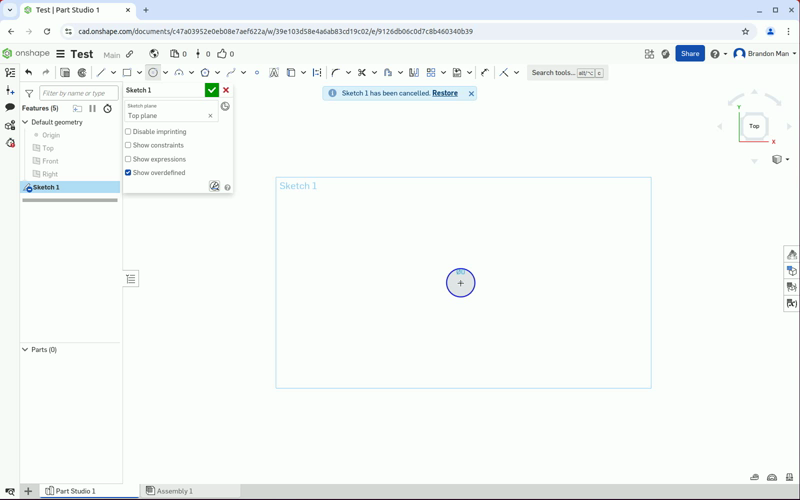
scroll(-6)
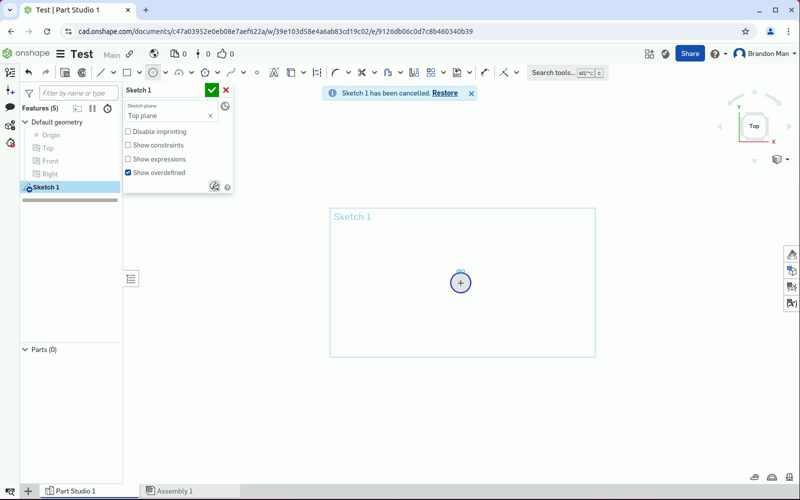
scroll(-6)
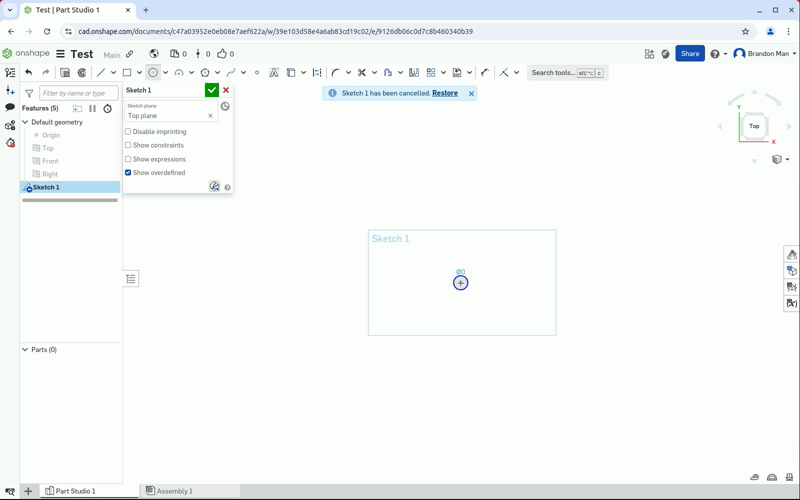
scroll(-6)
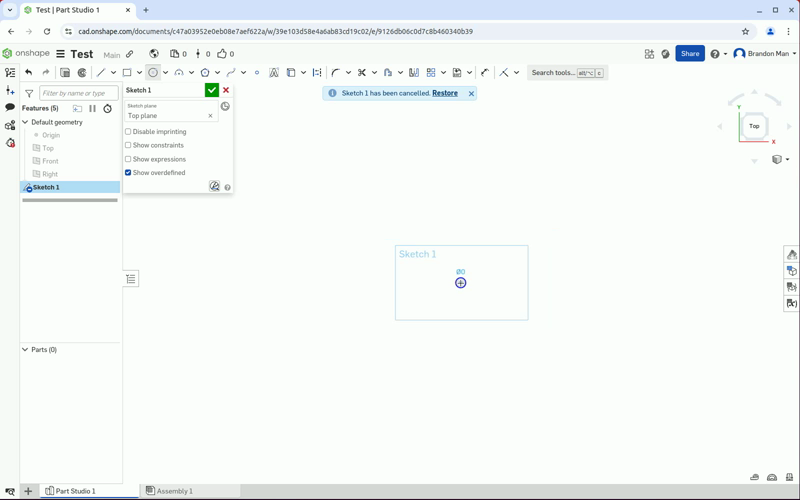
scroll(-6)
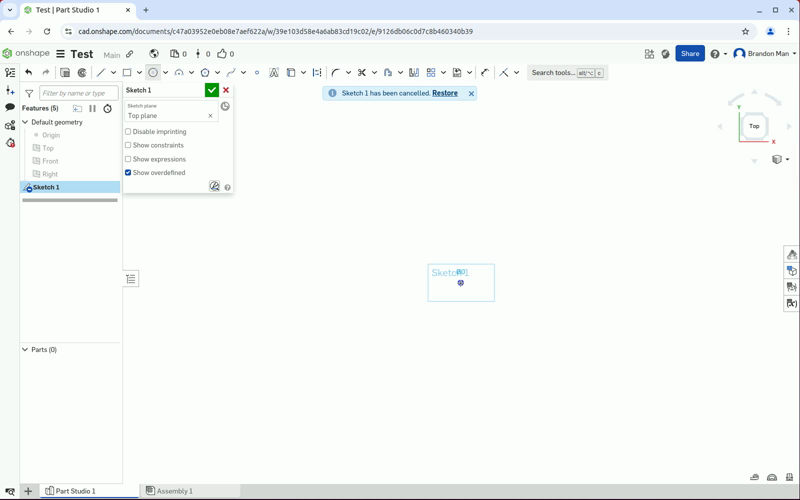
key_up(shift)
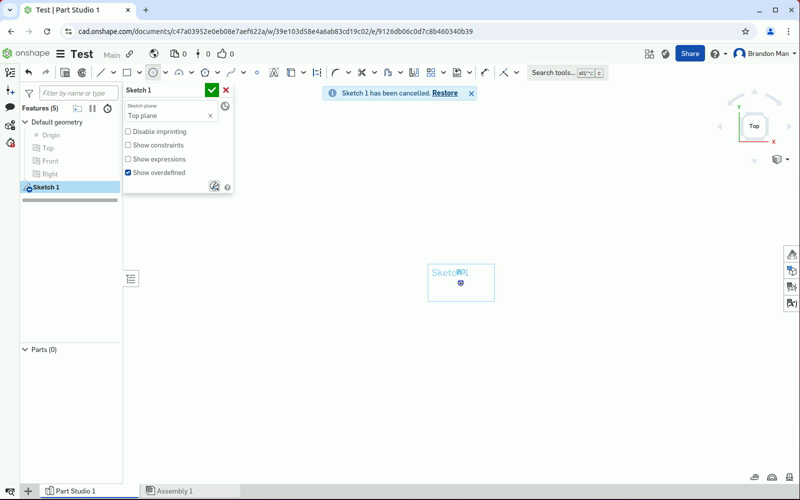
mouse_move(462, 282)
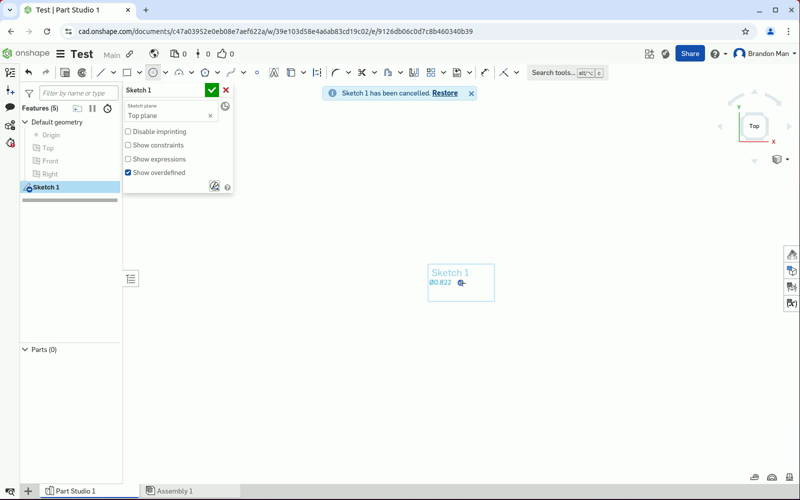
scroll(6)
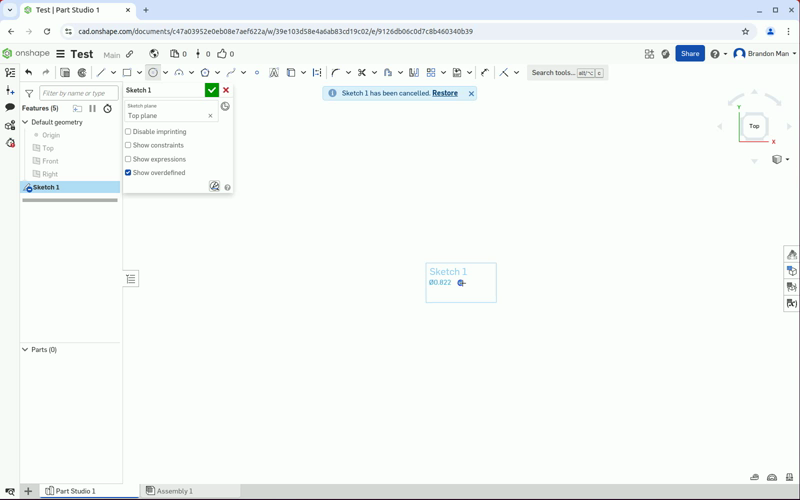
scroll(6)
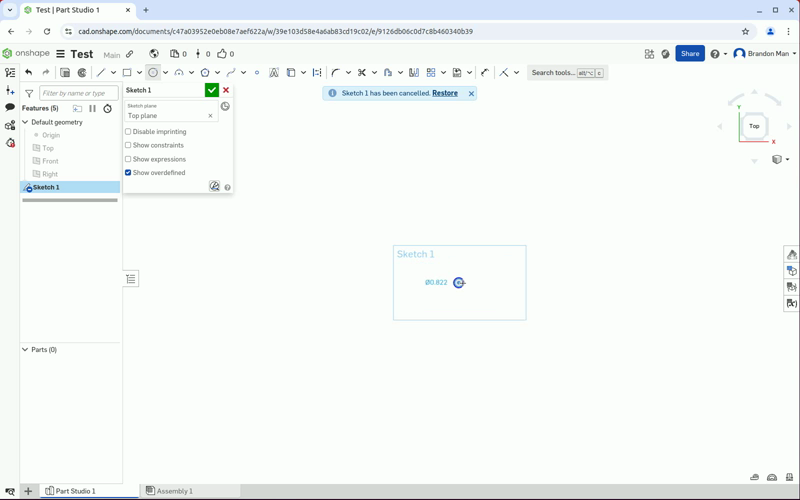
scroll(6)
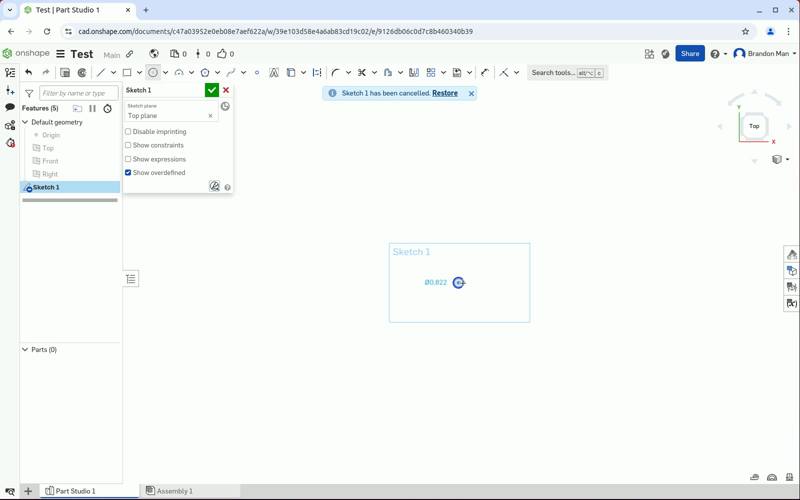
scroll(6)
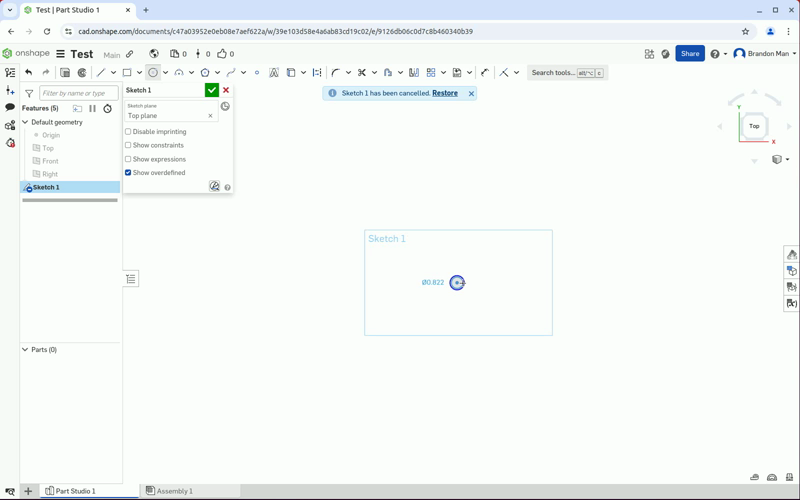
scroll(6)
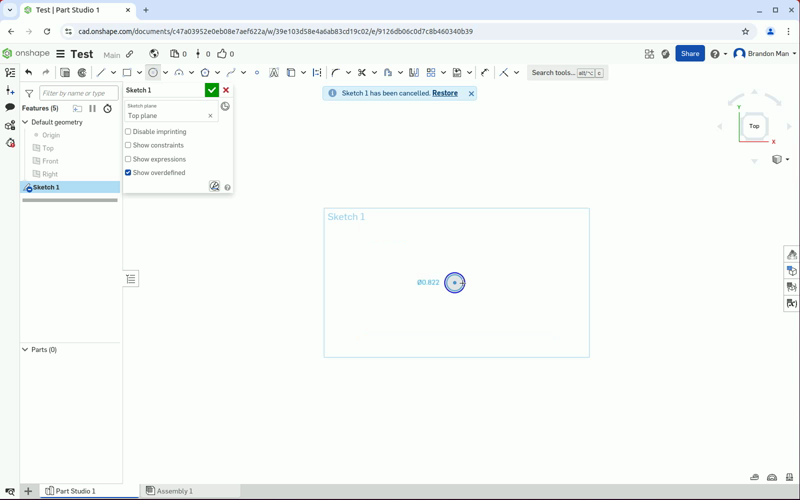
scroll(6)
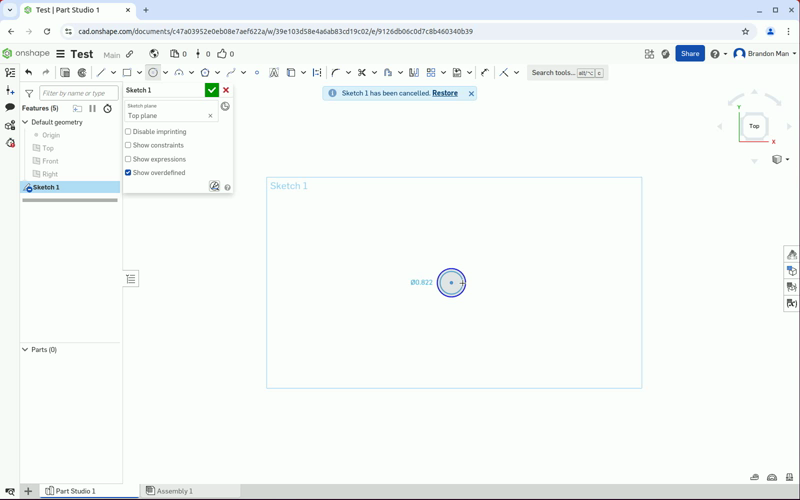
scroll(6)
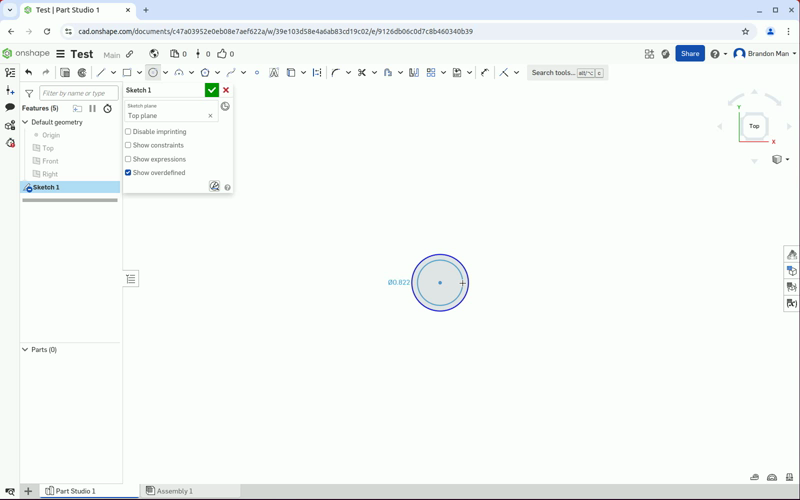
click(462, 282)
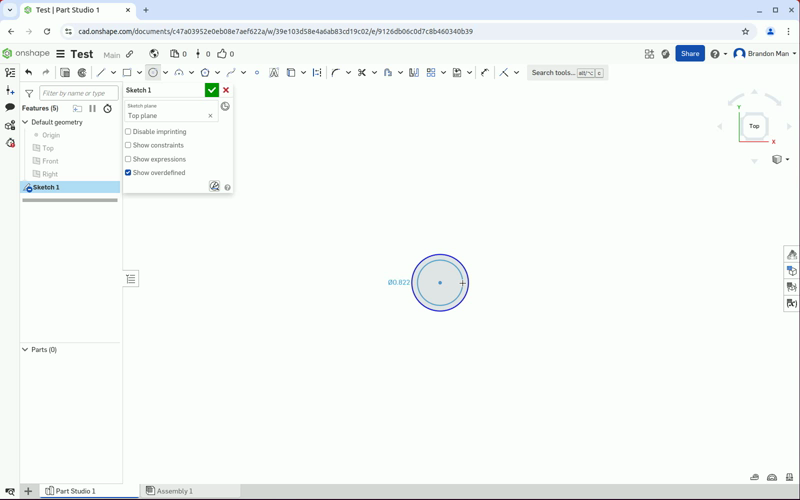
scroll(-6)
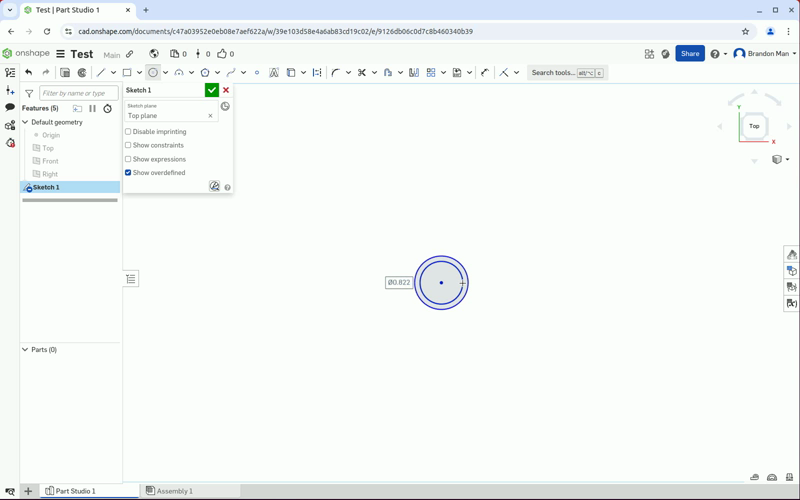
scroll(-6)
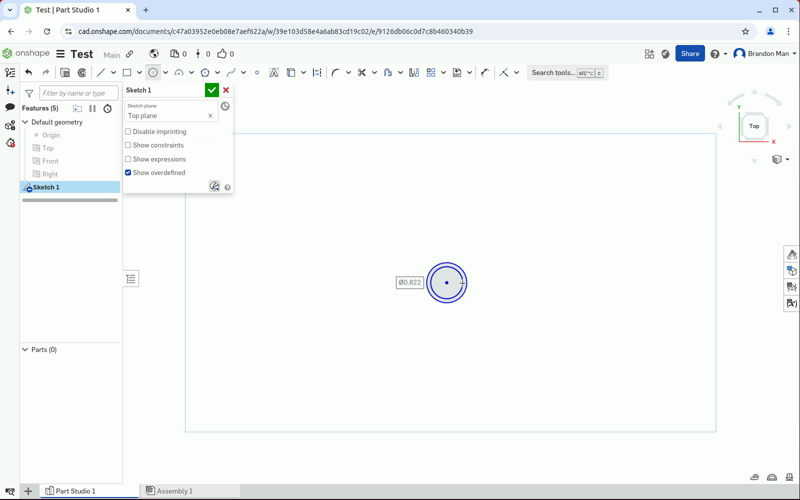
scroll(-6)
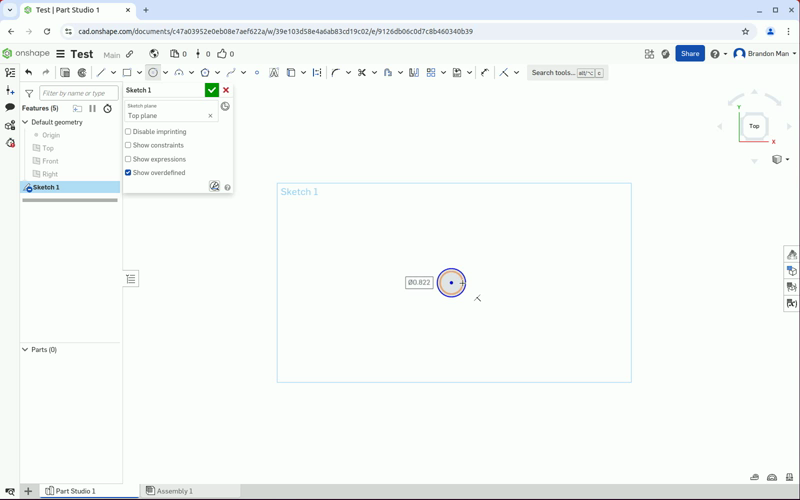
scroll(-6)
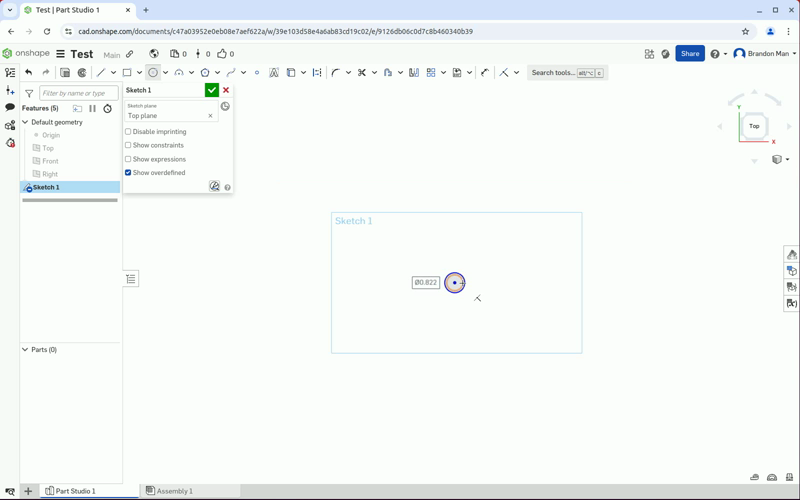
scroll(-6)
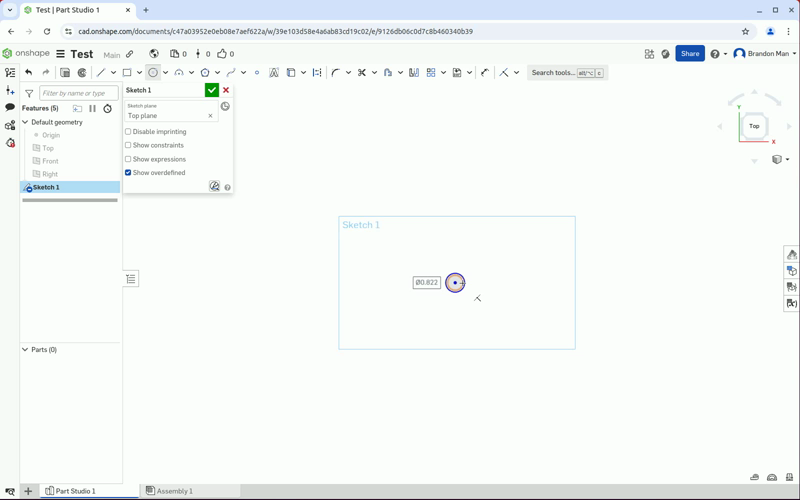
scroll(-6)
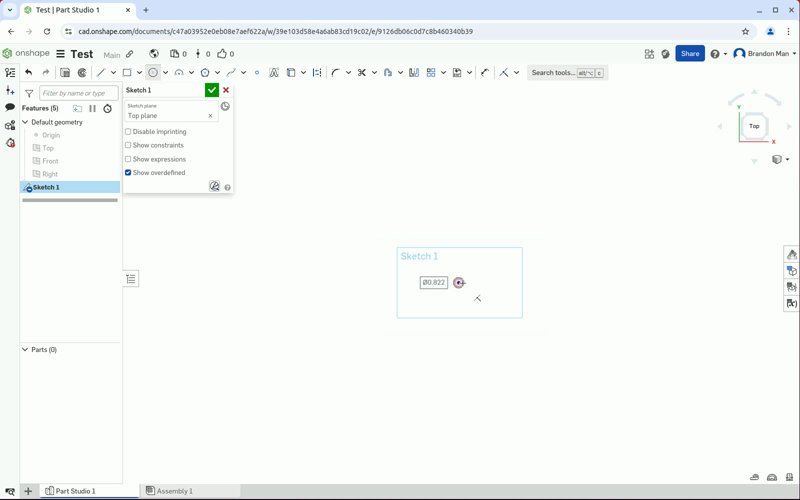
scroll(-6)
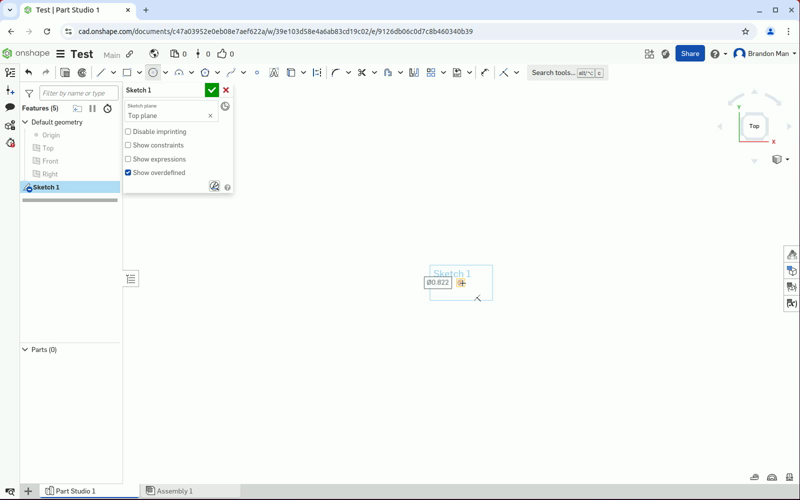
key(esc)
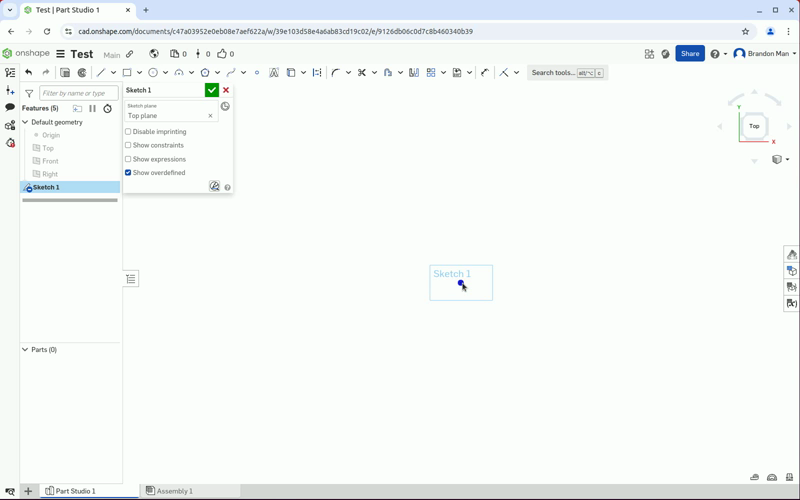
mouse_move(460, 280)
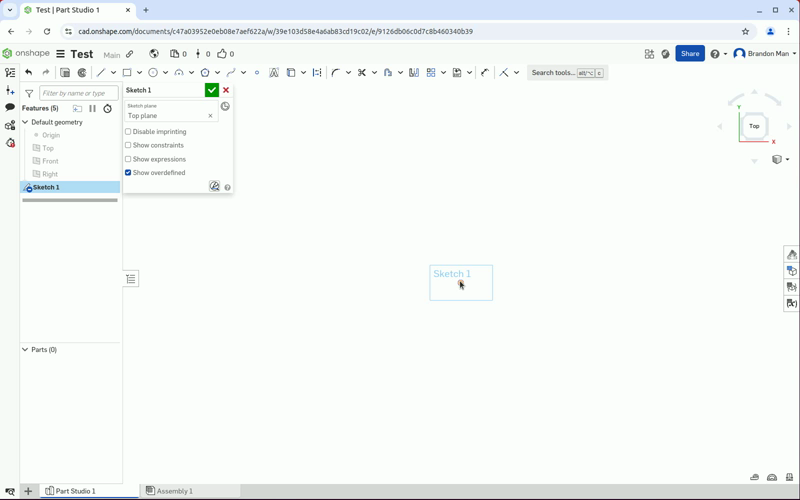
scroll(6)
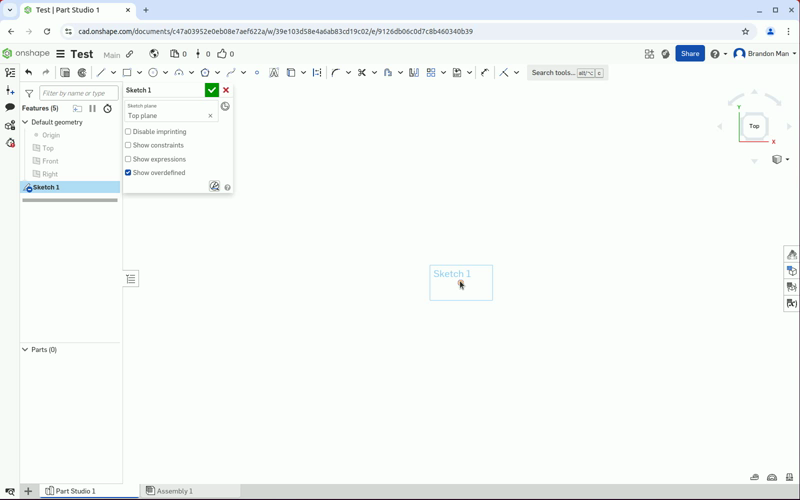
scroll(6)
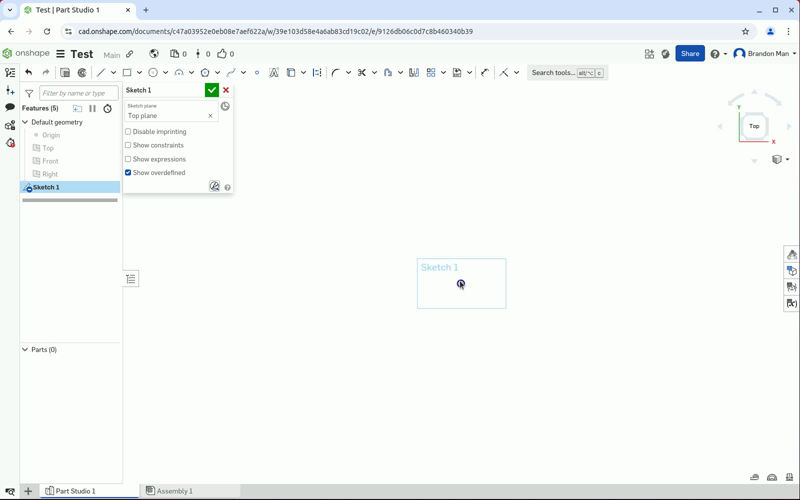
scroll(6)
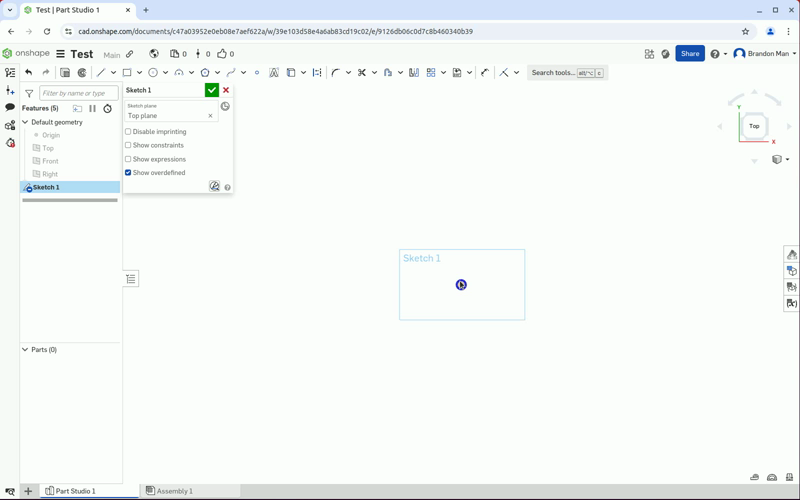
scroll(6)
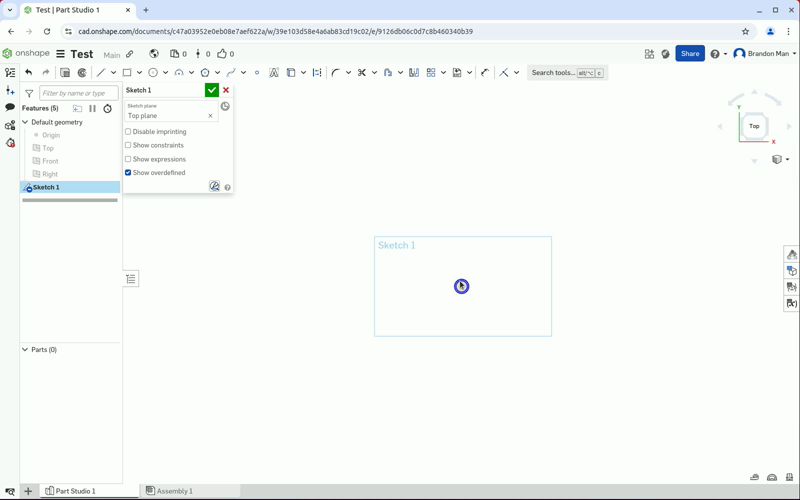
scroll(6)
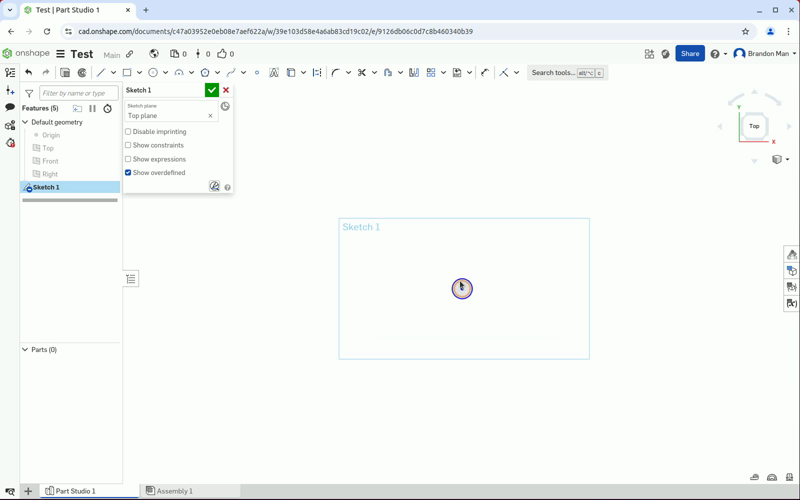
scroll(6)
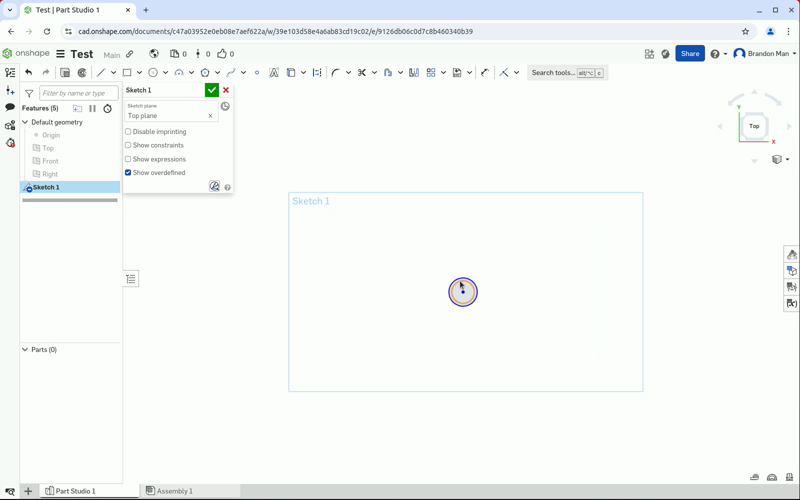
scroll(6)
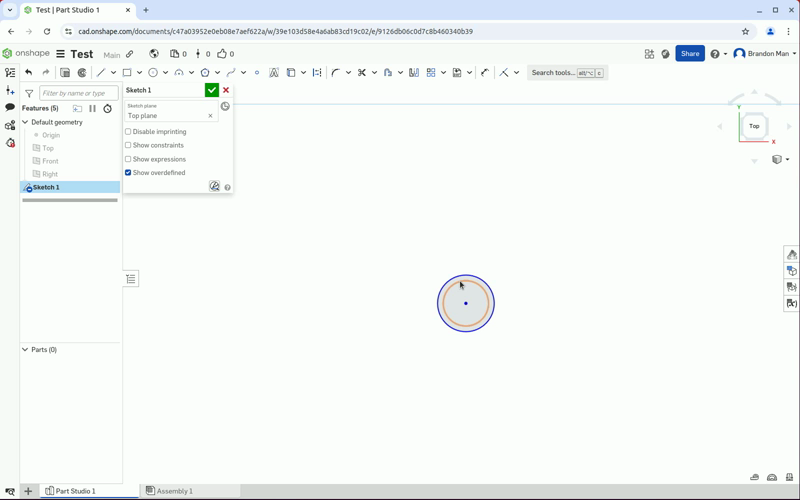
click(460, 280)
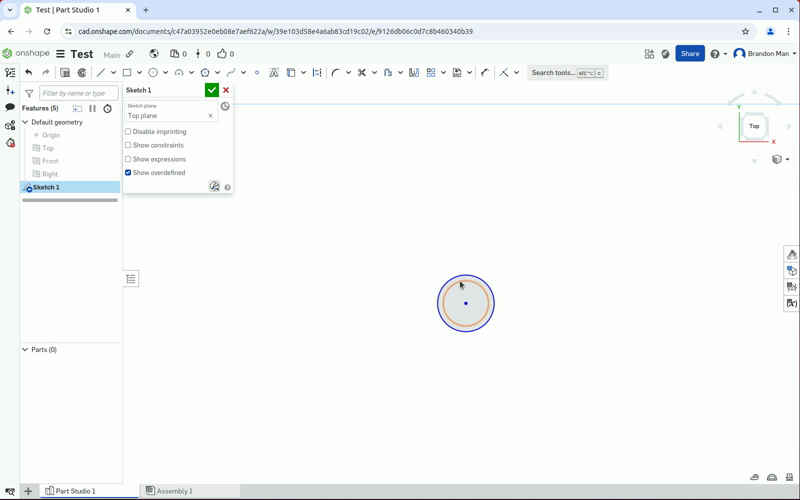
scroll(-6)
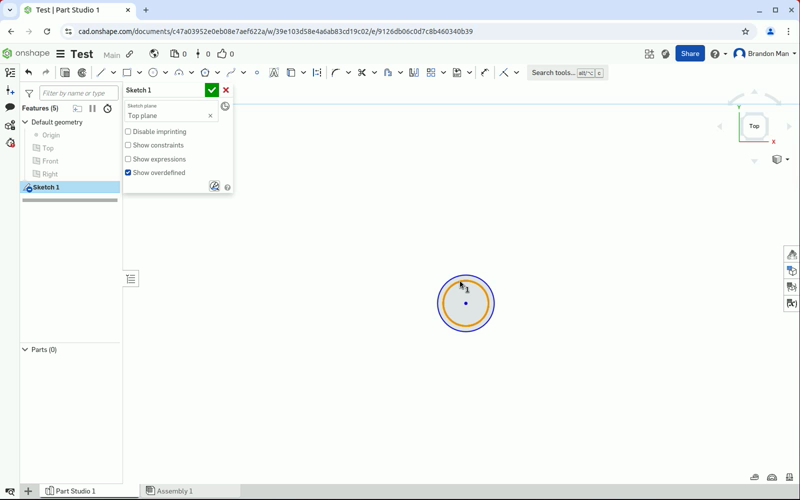
scroll(-6)
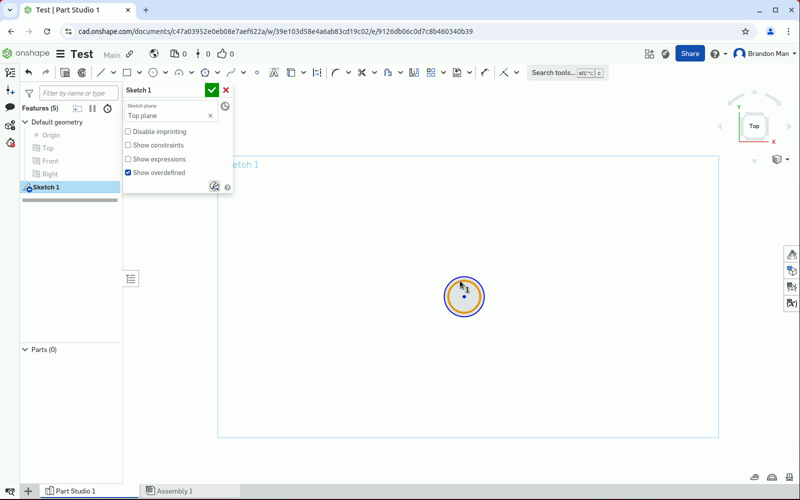
scroll(-6)
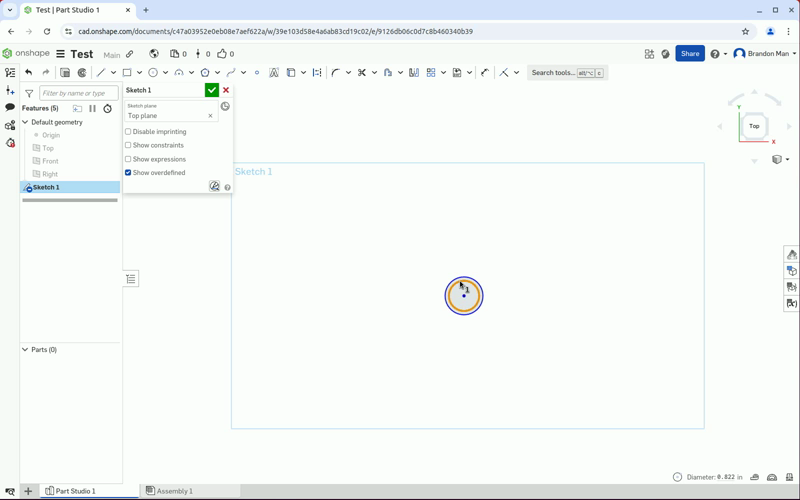
scroll(-6)
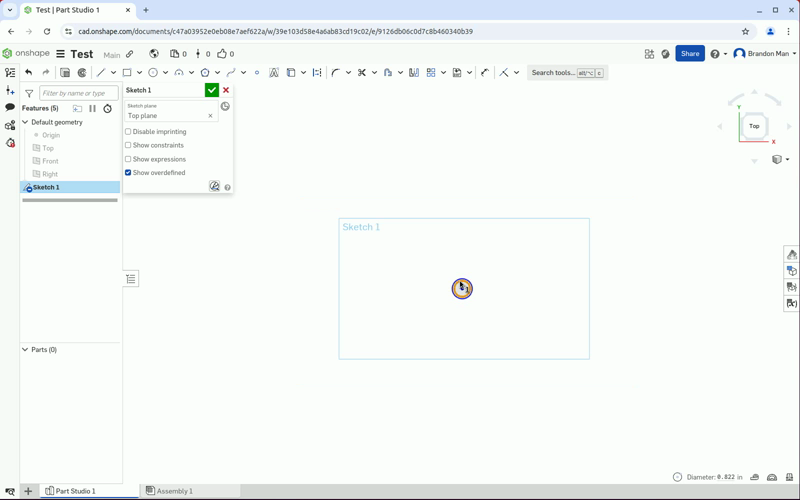
scroll(-6)
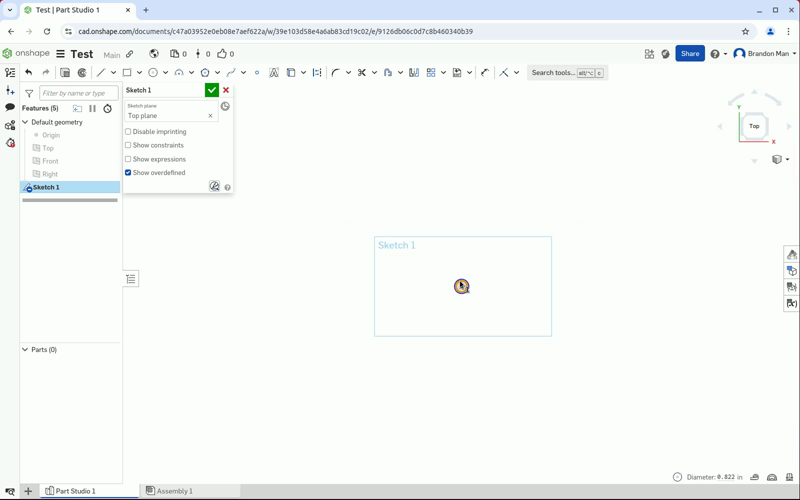
scroll(-6)
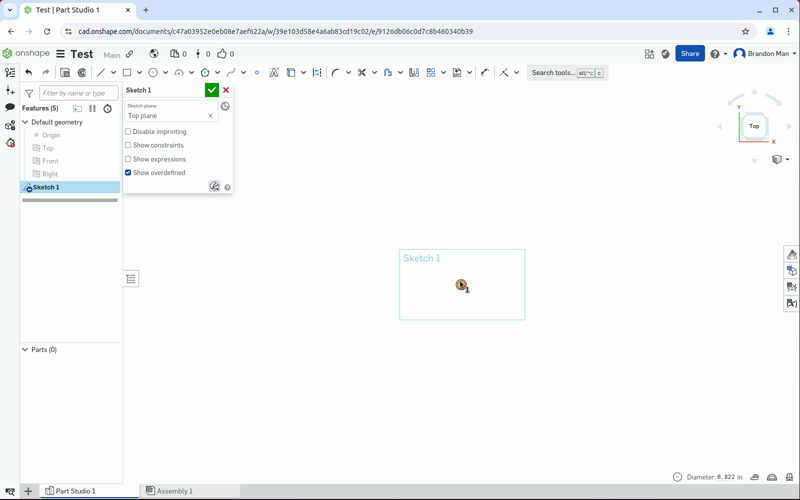
scroll(-6)
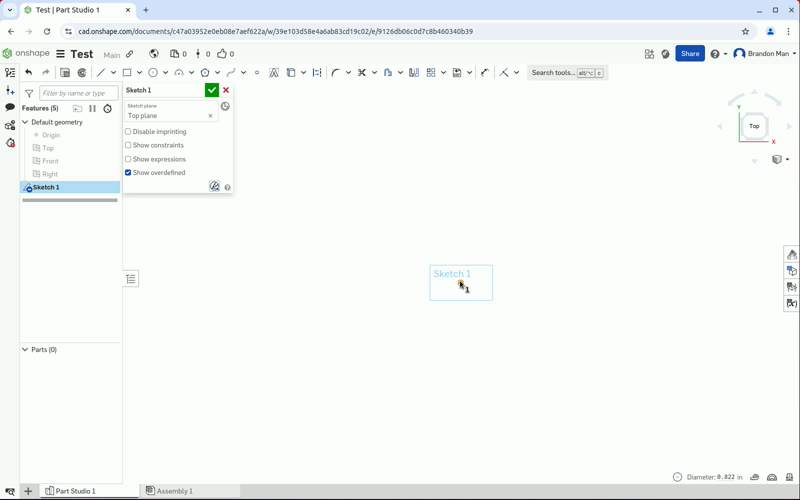
mouse_move(73, 352)
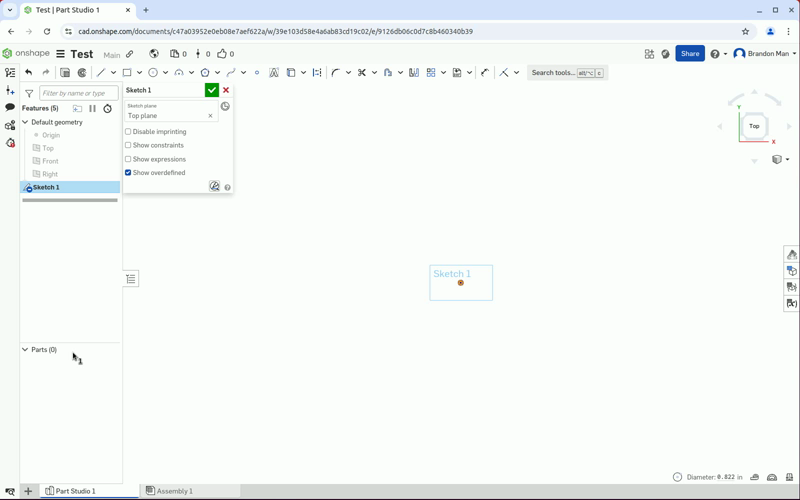
key(shift+y)
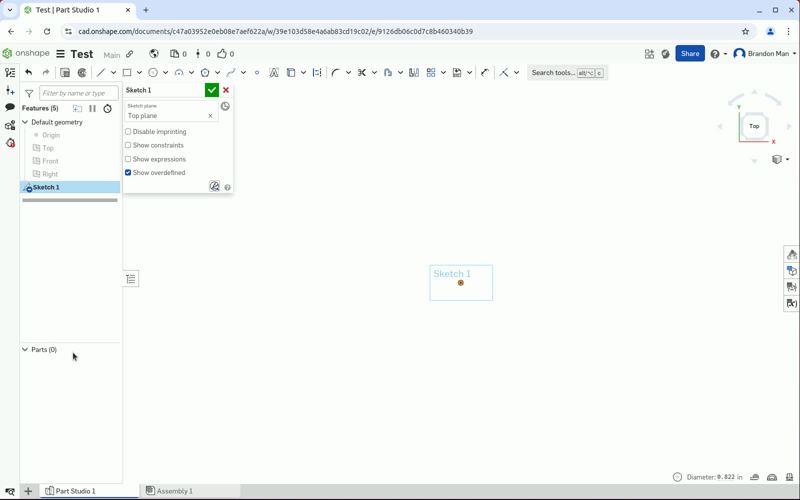
key(shift+e)
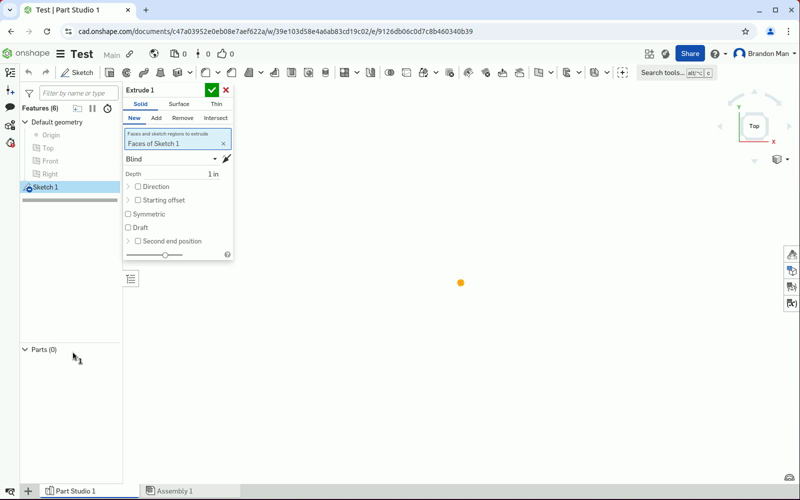
mouse_move(143, 106)
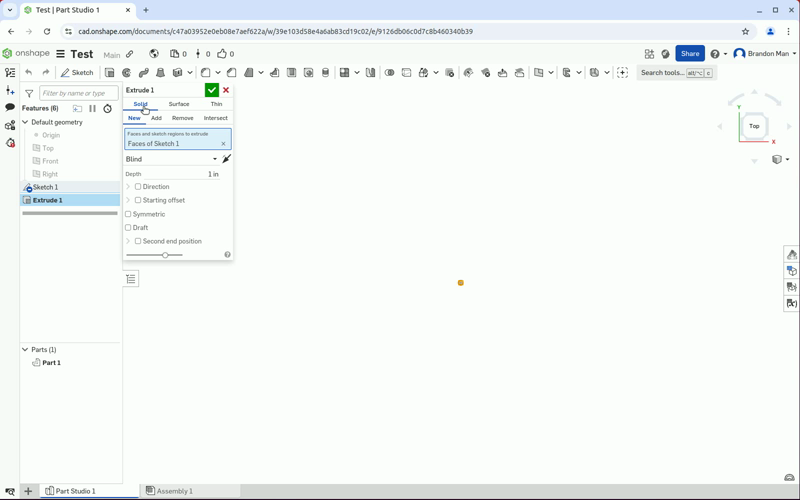
click(143, 106)
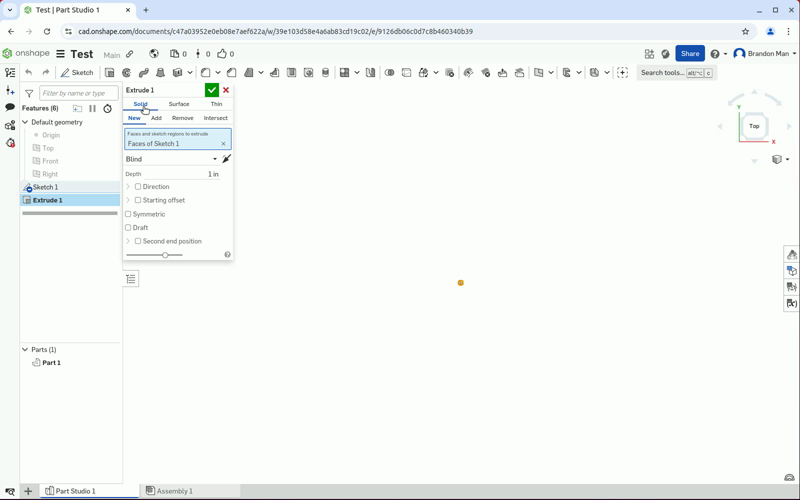
mouse_move(137, 120)
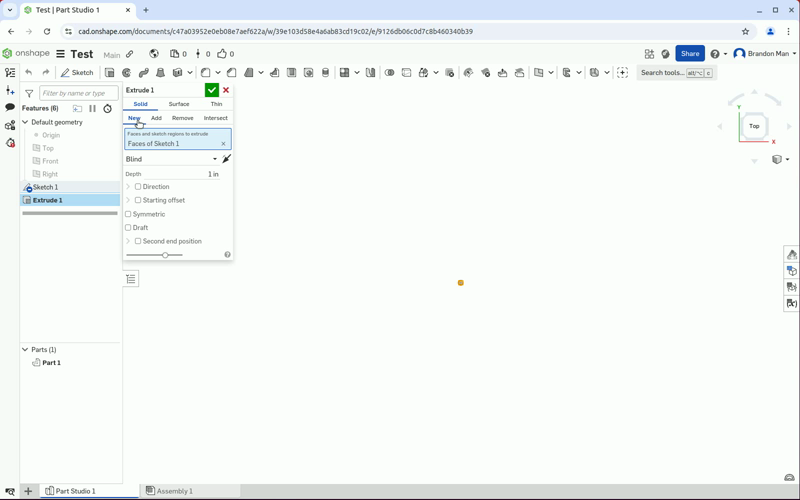
click(137, 120)
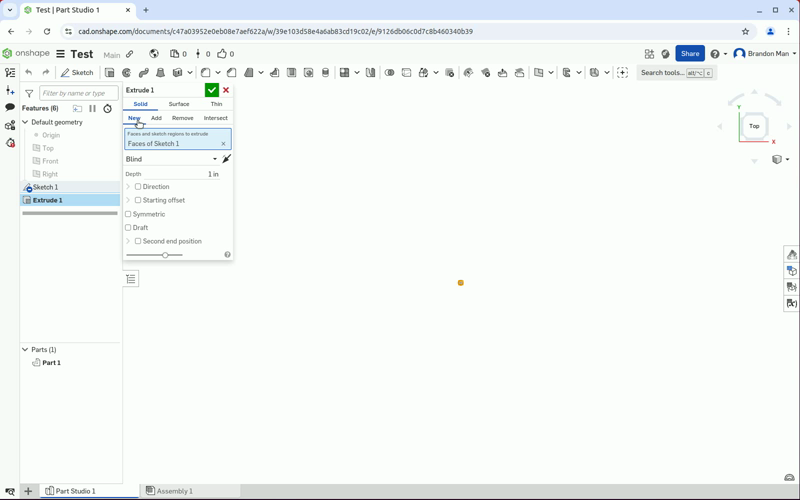
key(tab, 4)
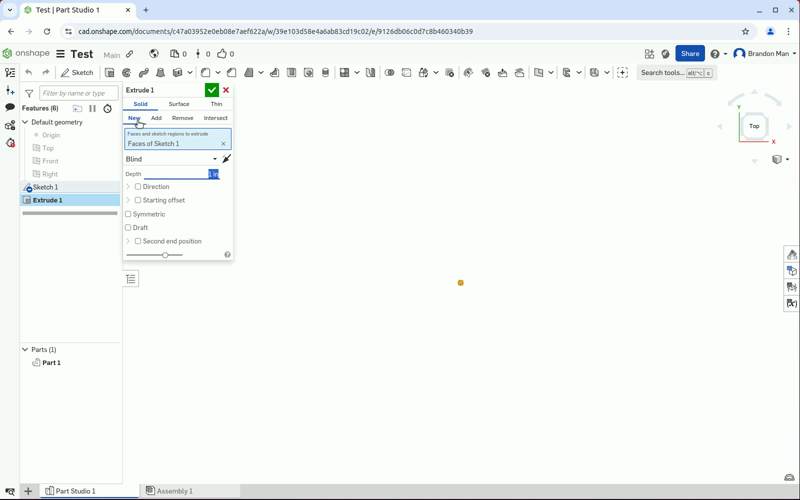
text(0.963)
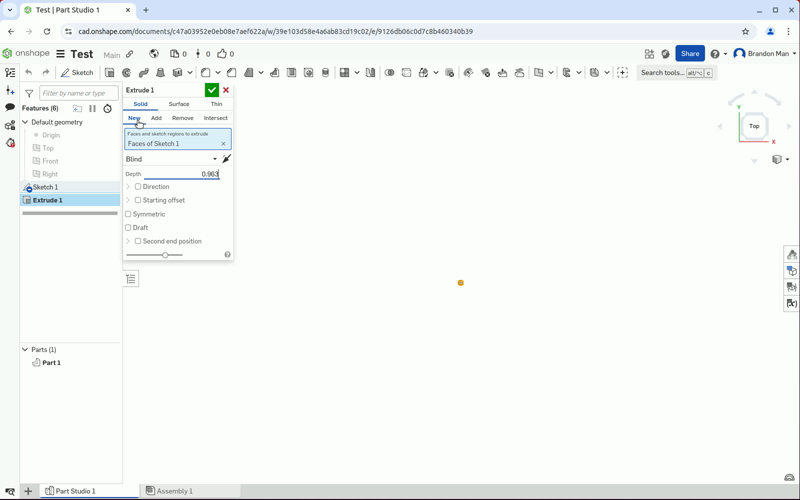
key(enter)
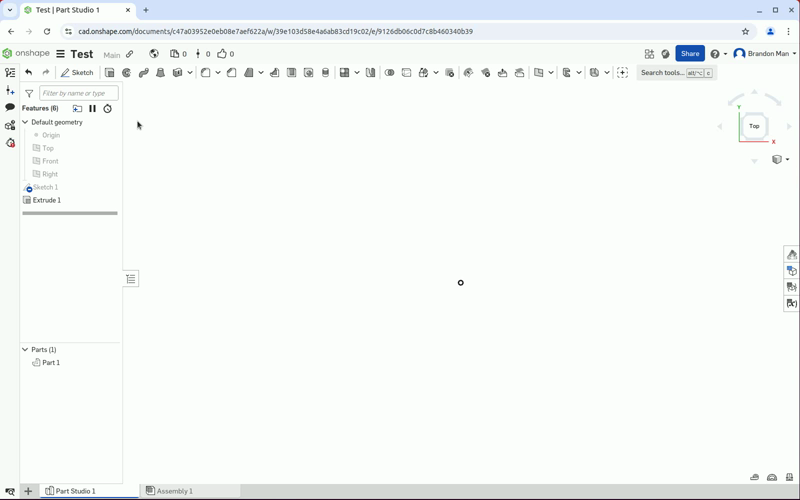
key(shift+h)
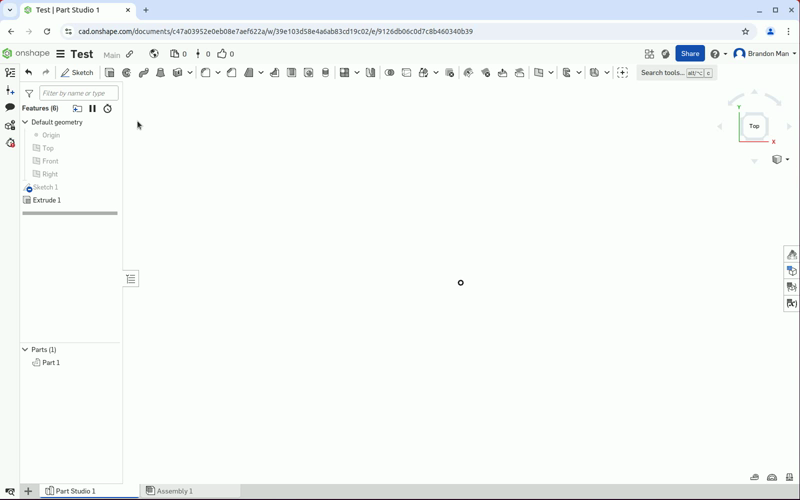
key(shift+h)
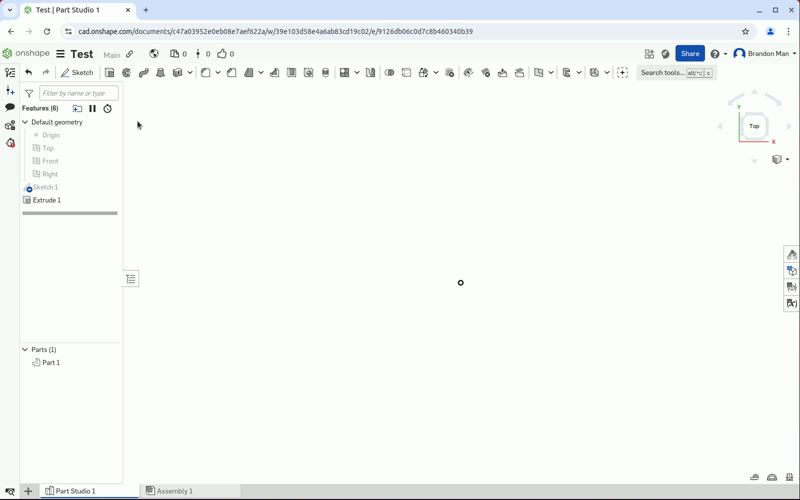
mouse_move(73, 189)
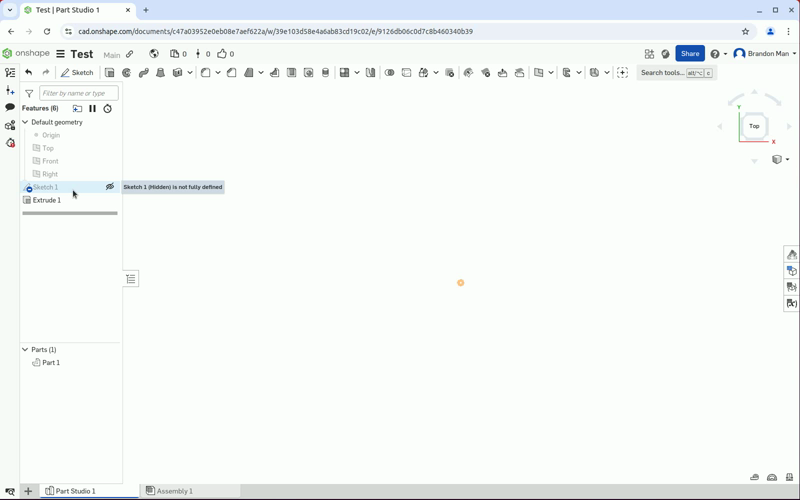
click(73, 189)
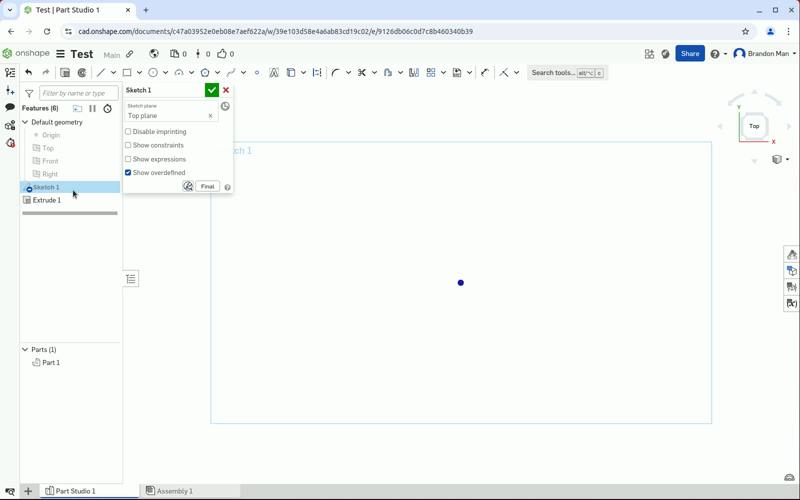
mouse_move(229, 92)
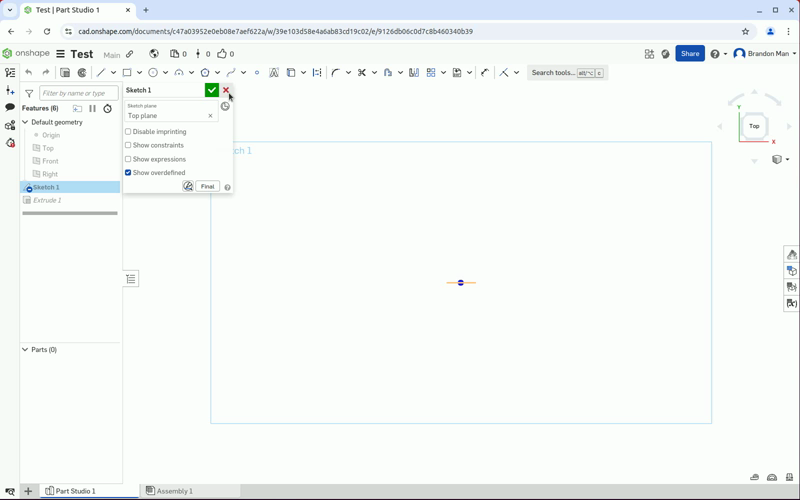
click(229, 92)
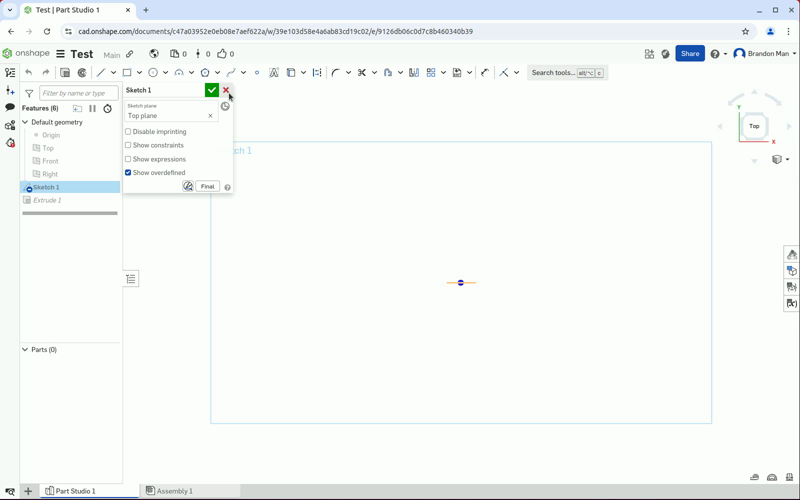
key(shift+s)
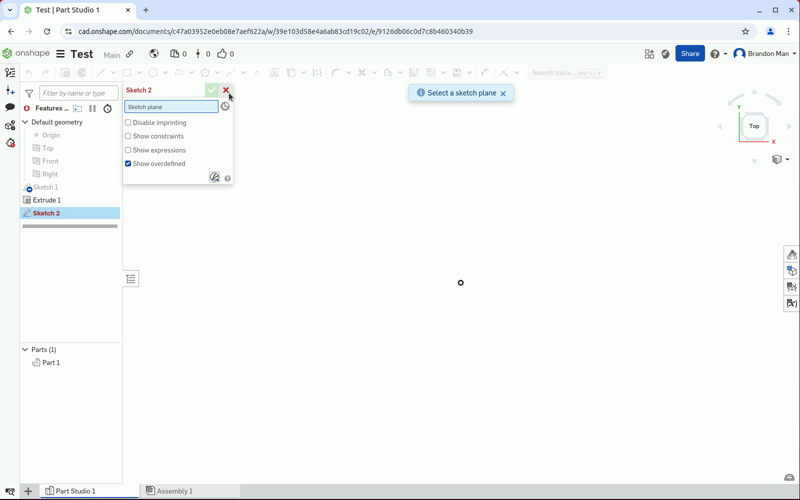
mouse_move(73, 150)
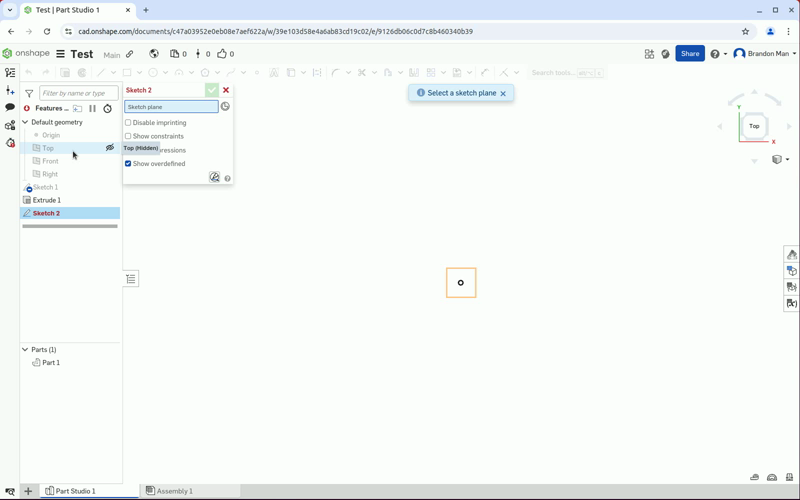
click(73, 150)
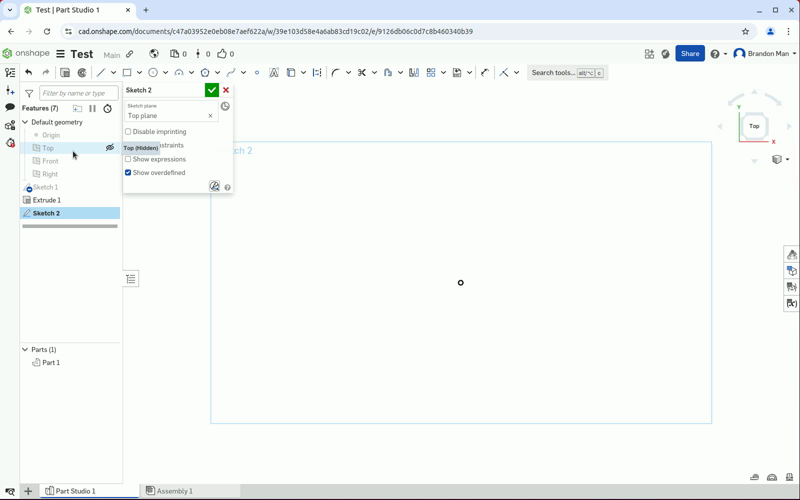
mouse_move(73, 352)
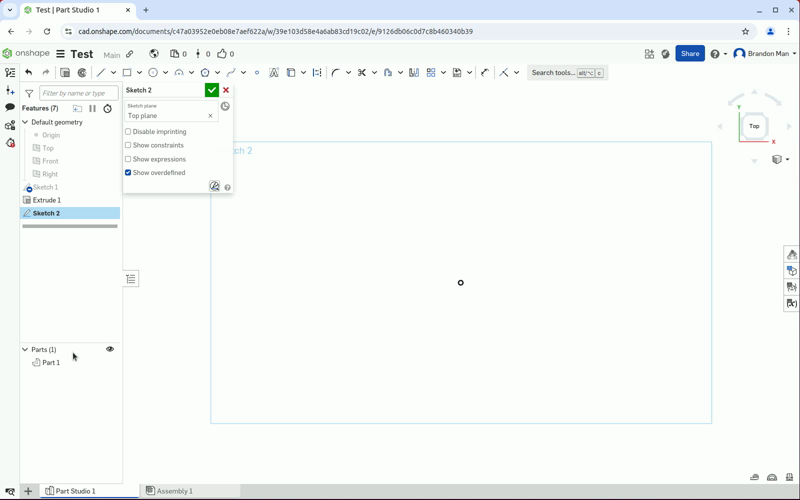
key(y)
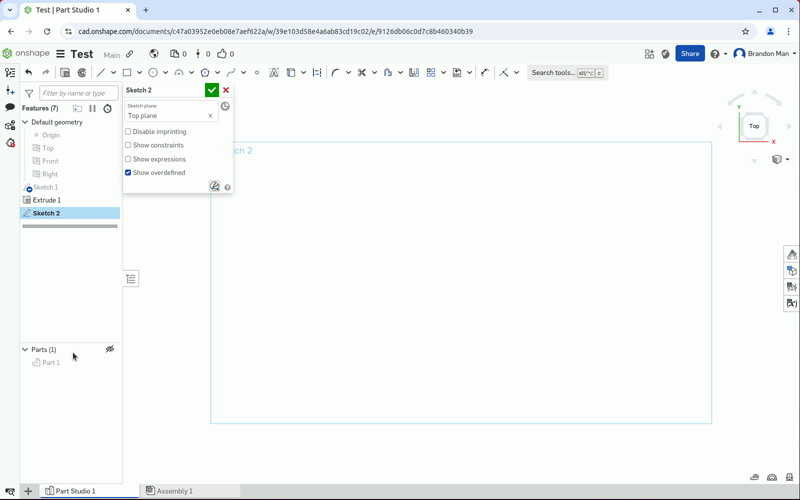
key(c)
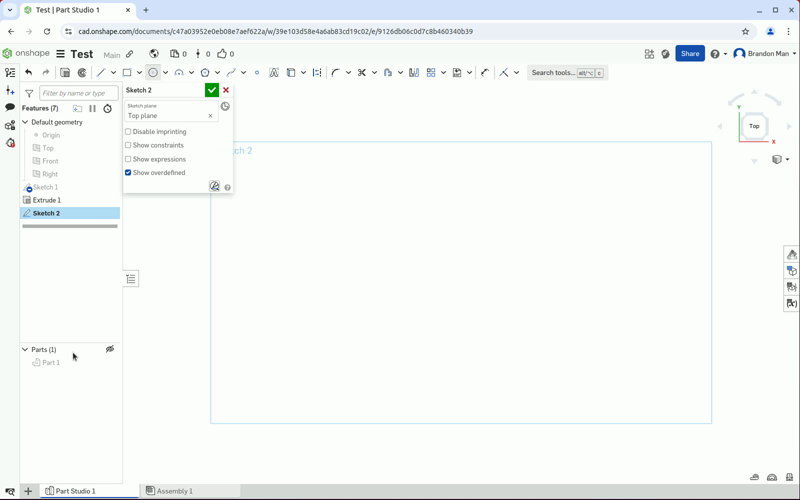
key_down(shift)
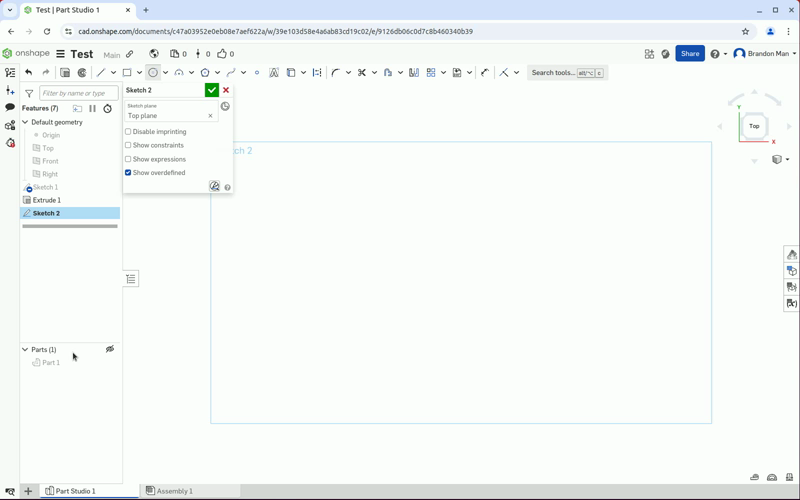
mouse_move(460, 282)
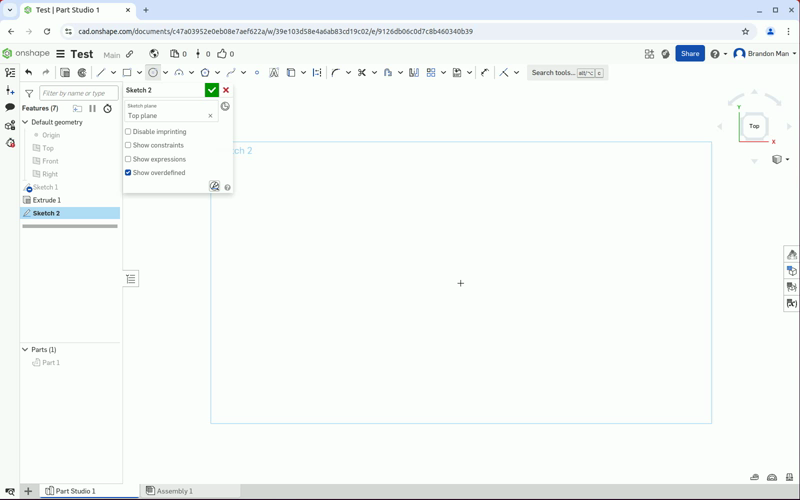
click(460, 282)
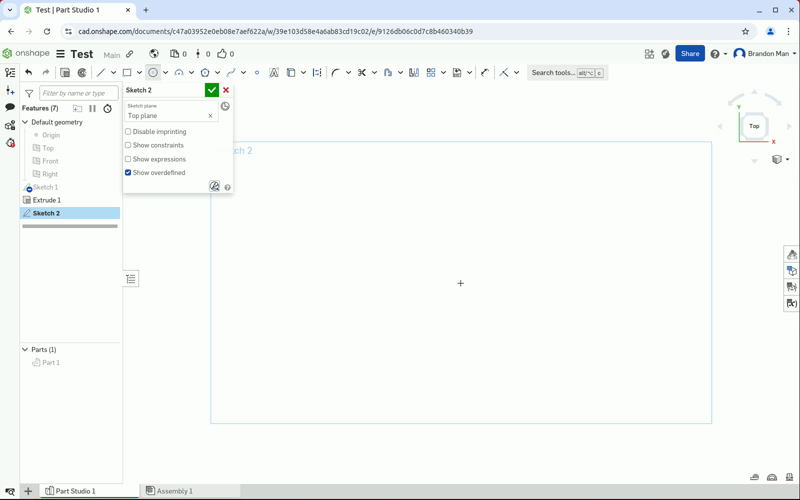
key_up(shift)
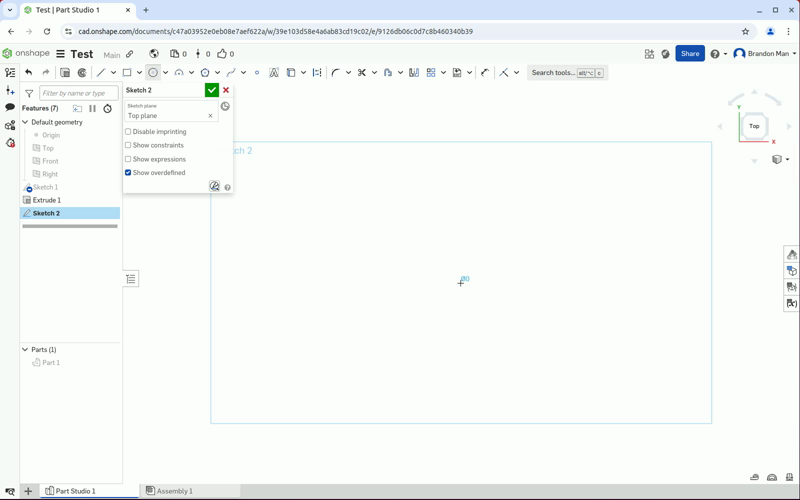
mouse_move(463, 282)
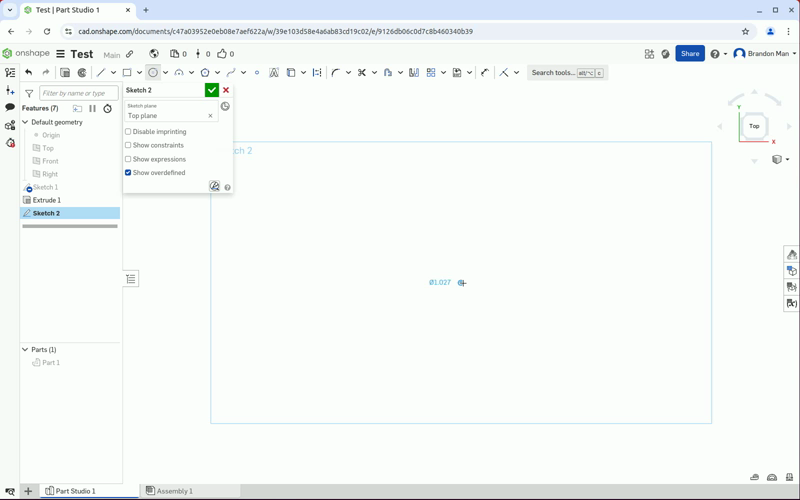
scroll(6)
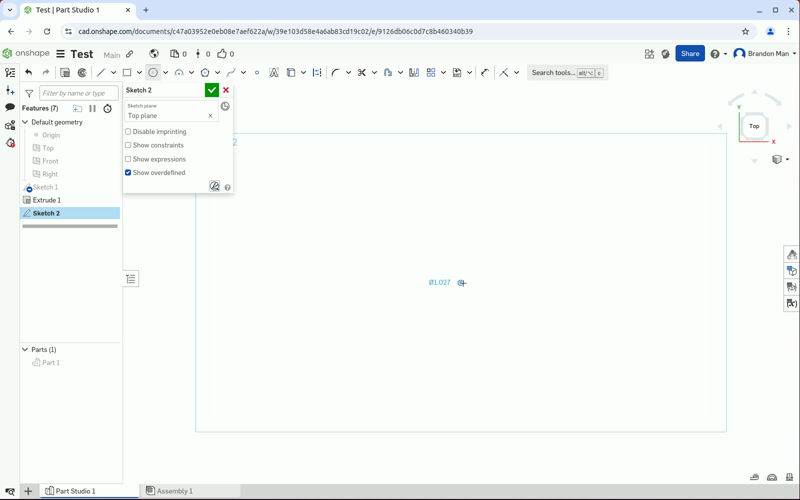
scroll(6)
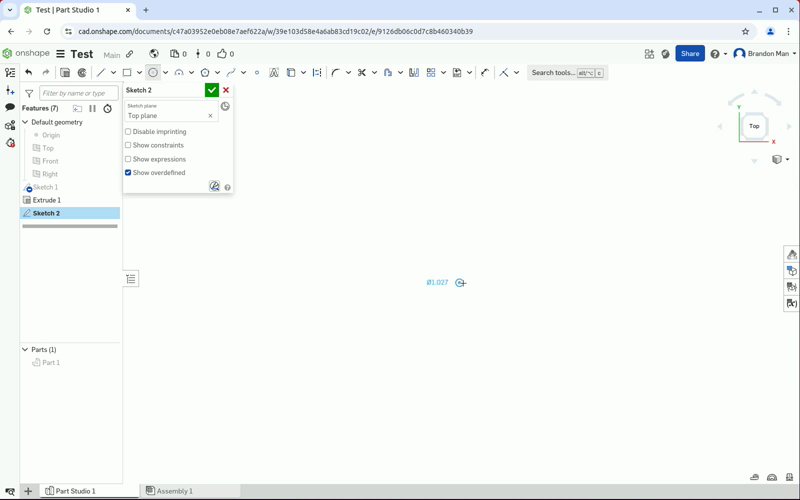
scroll(6)
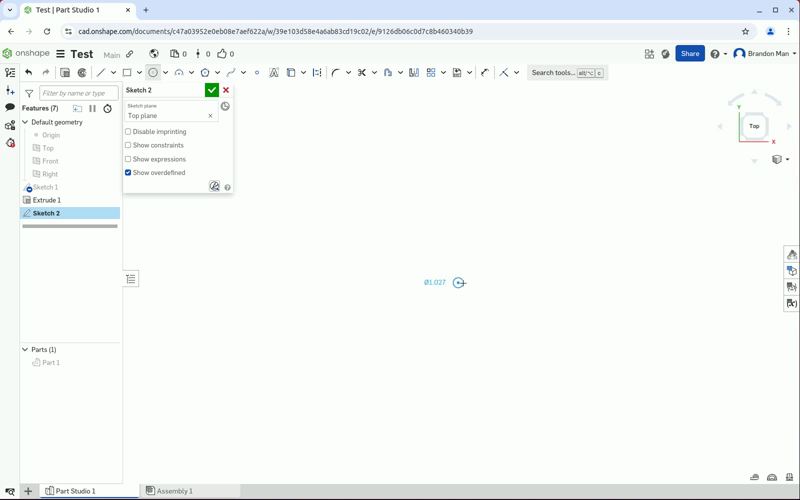
scroll(6)
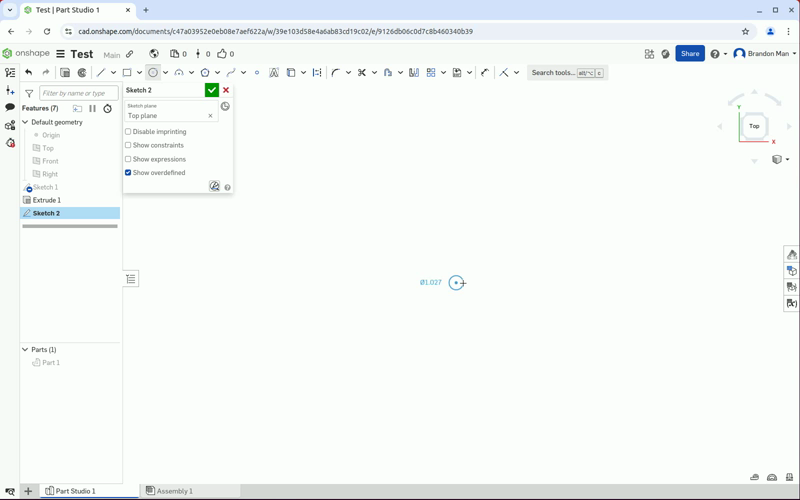
scroll(6)
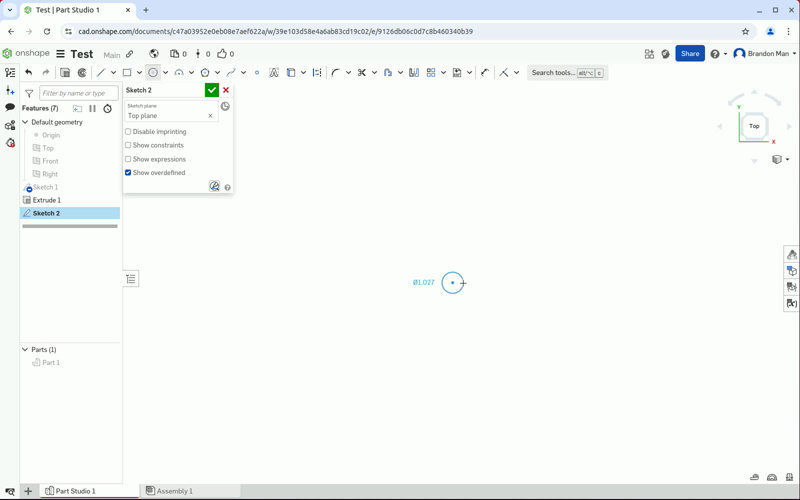
scroll(6)
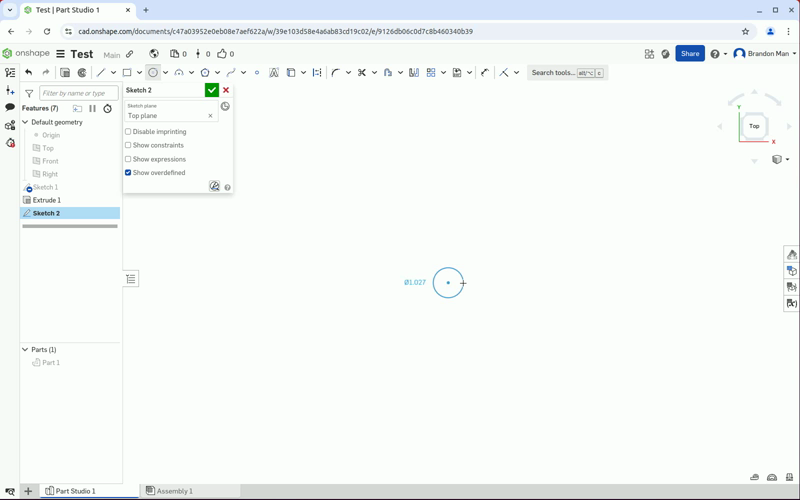
scroll(6)
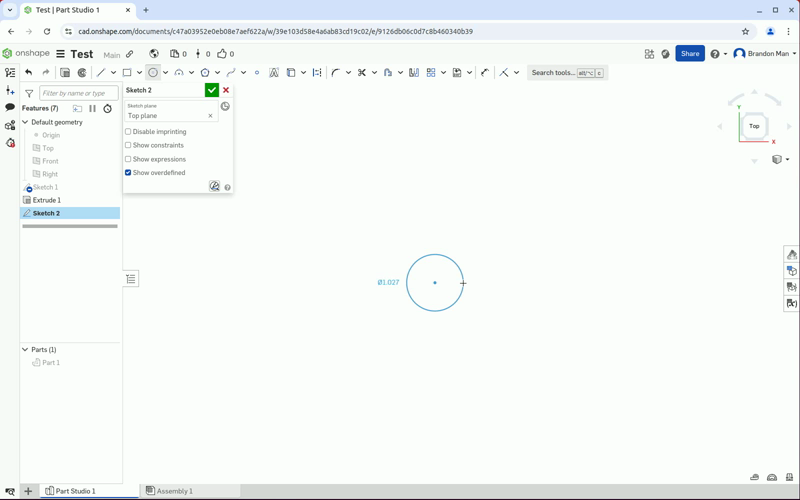
click(463, 282)
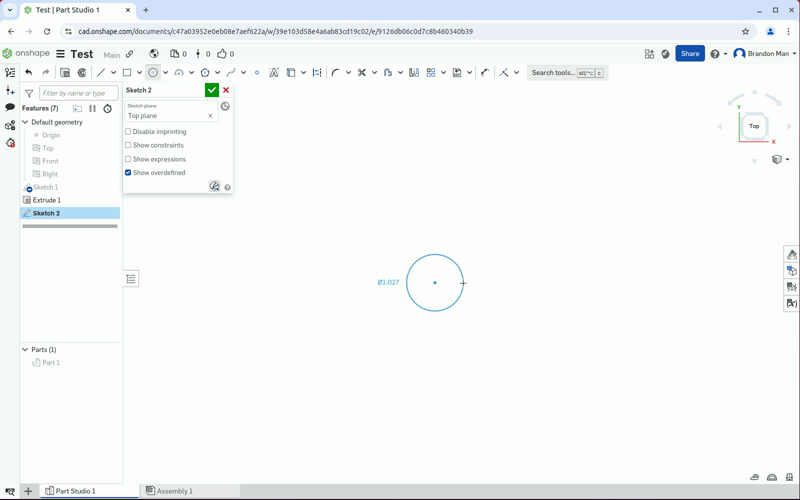
scroll(-6)
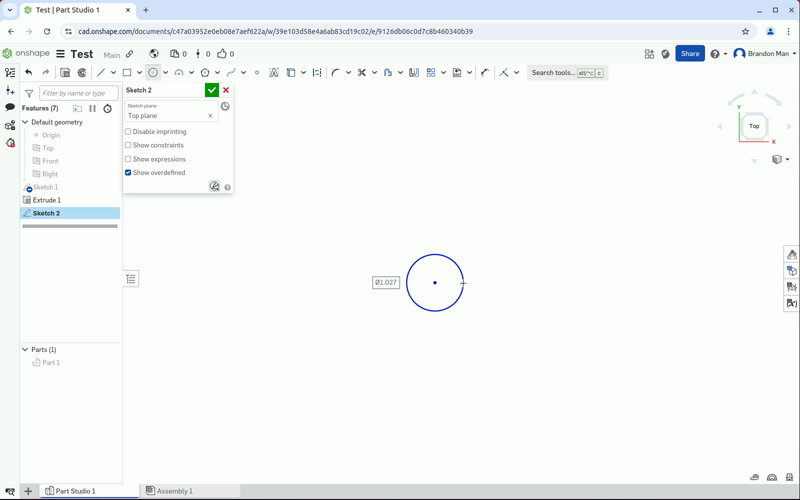
scroll(-6)
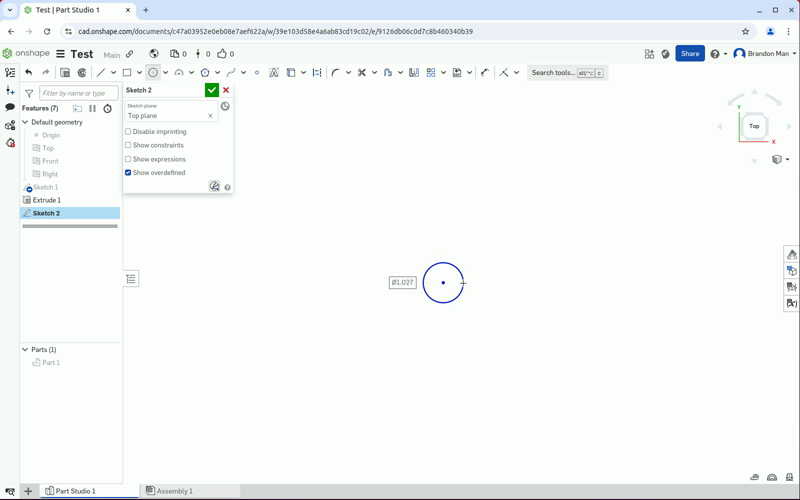
scroll(-6)
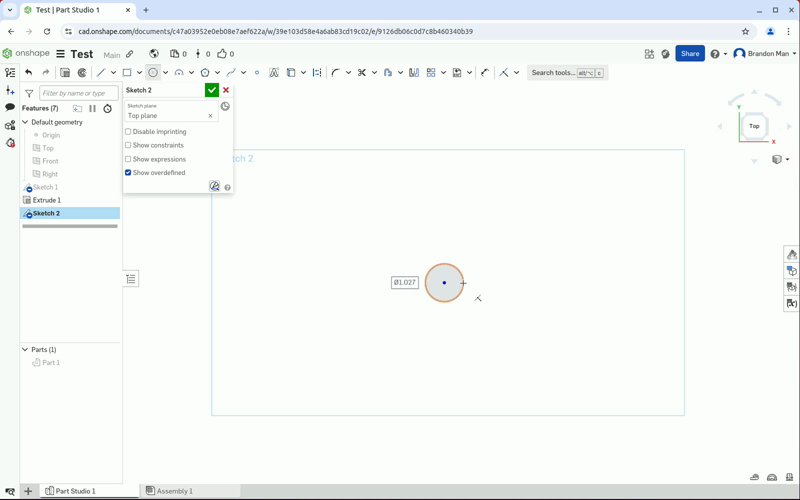
scroll(-6)
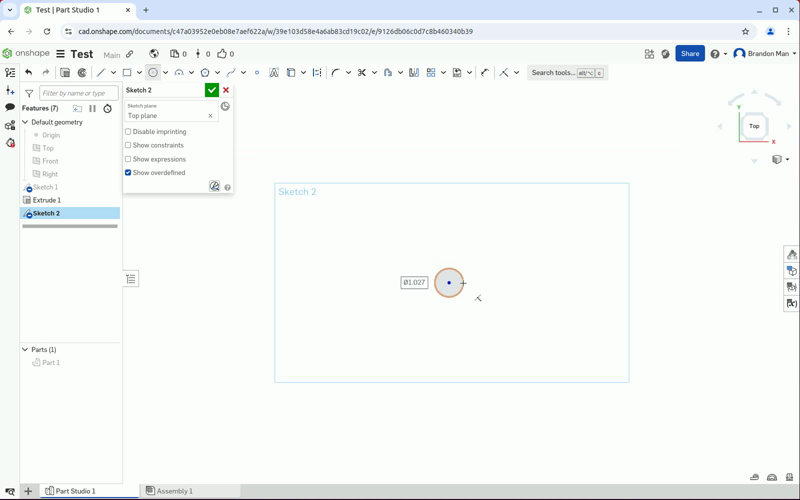
scroll(-6)
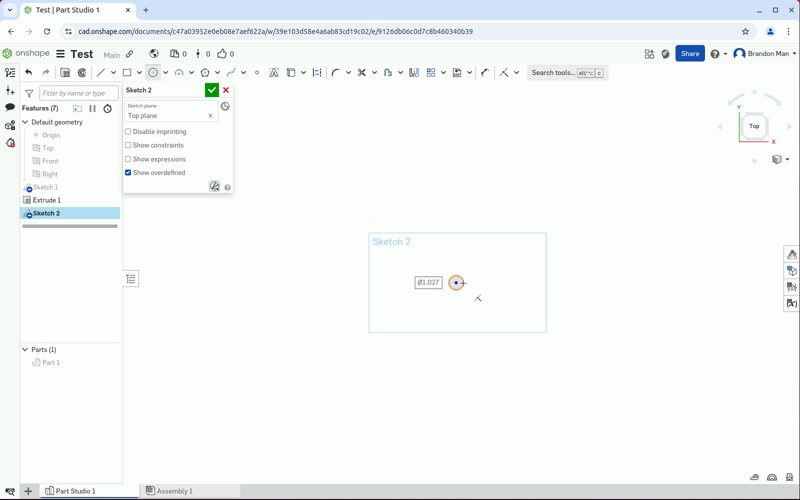
scroll(-6)
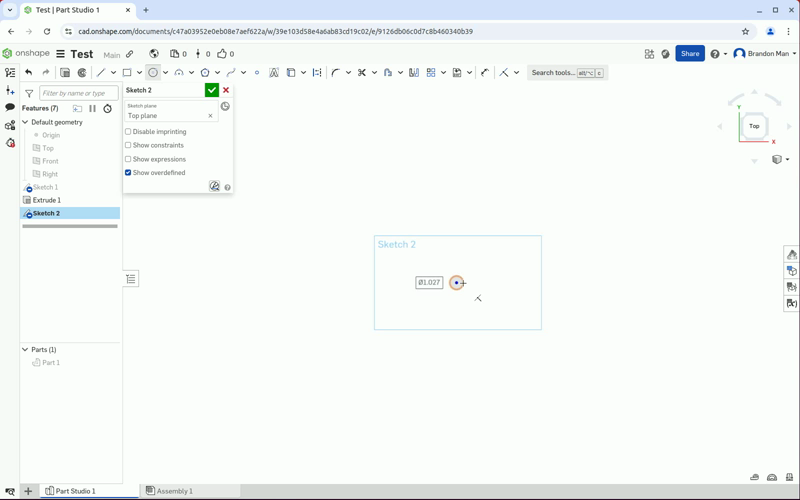
scroll(-6)
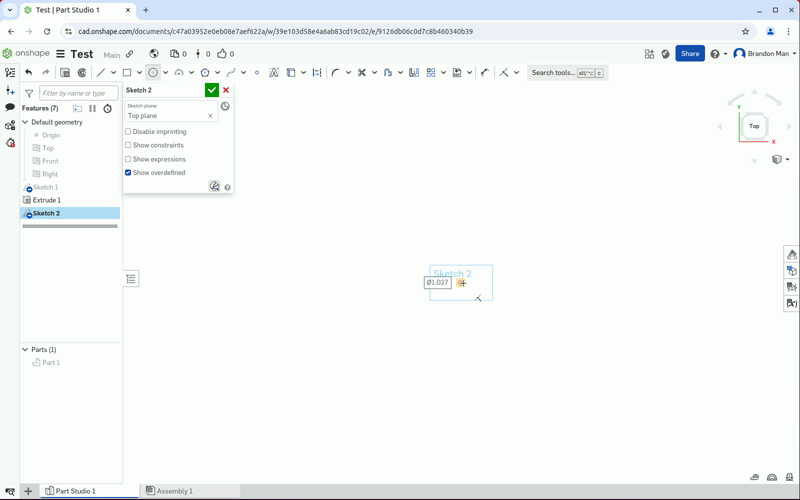
key(esc)
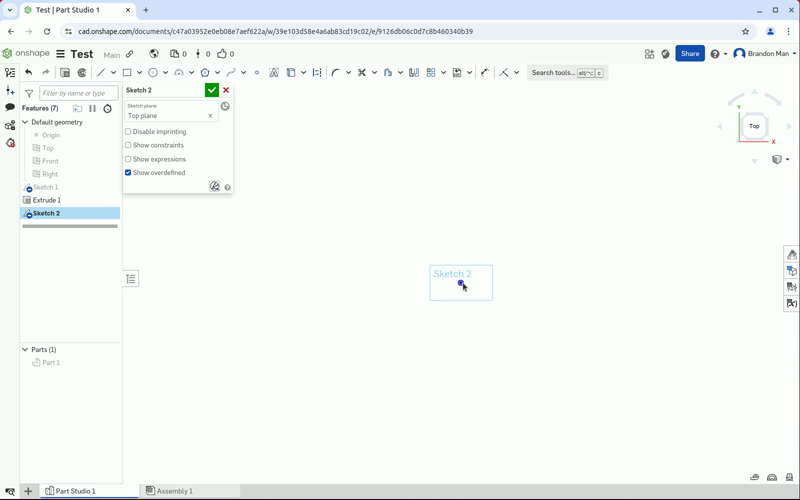
key(c)
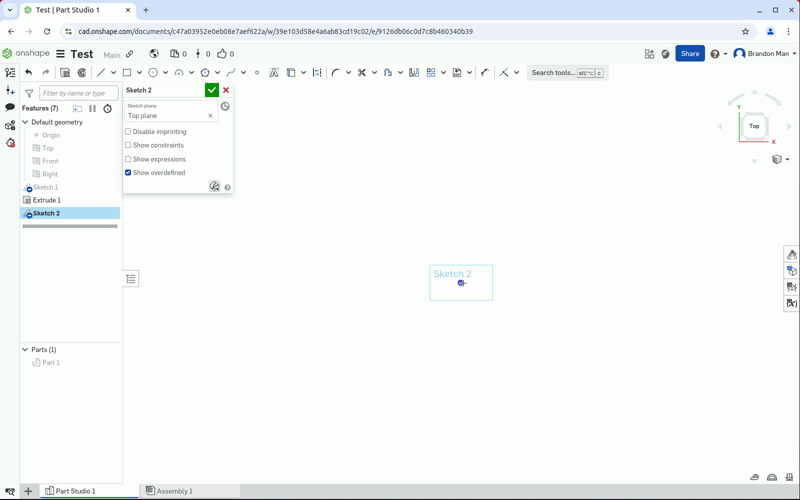
key_down(shift)
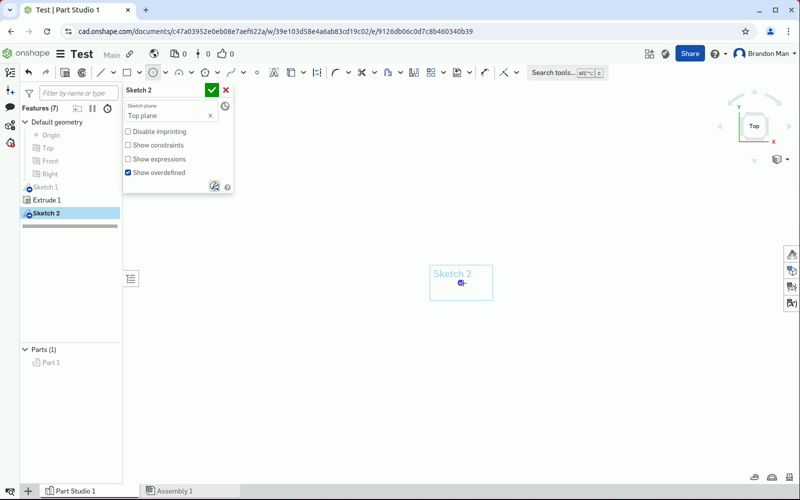
mouse_move(460, 282)
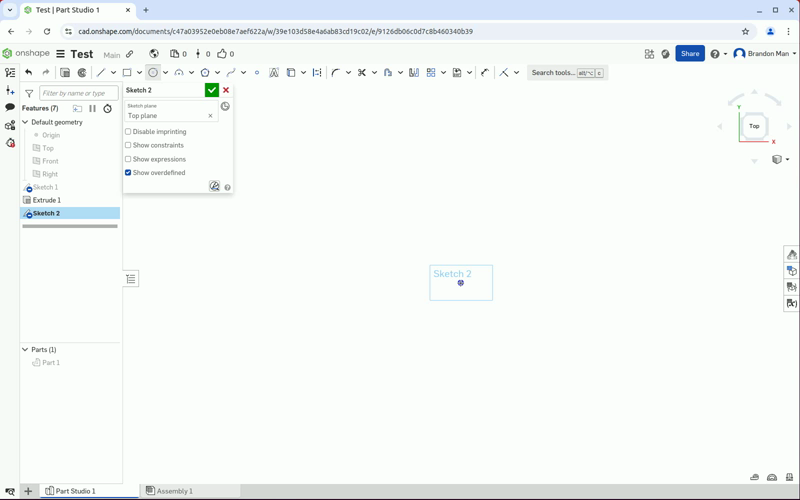
scroll(6)
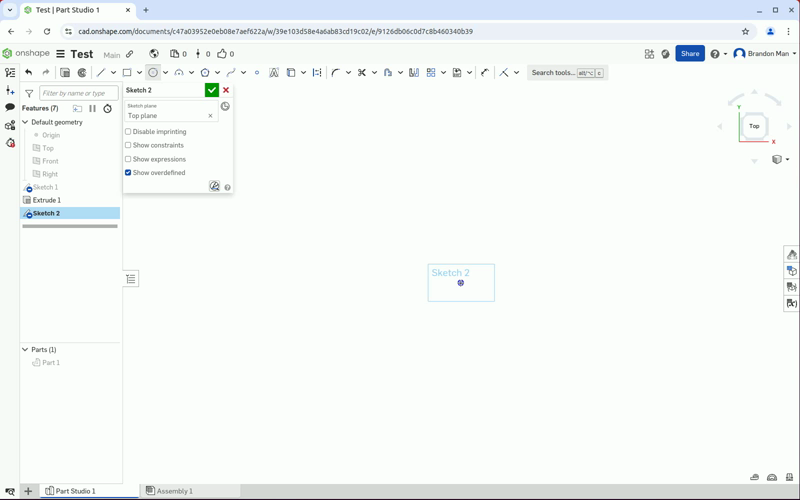
scroll(6)
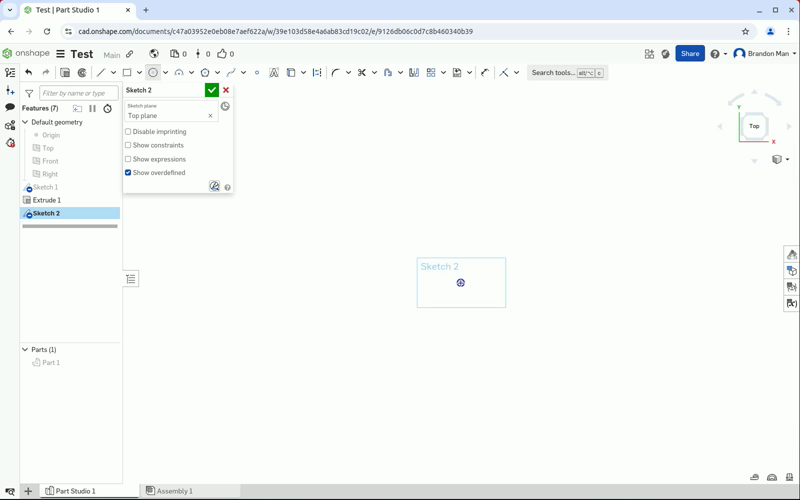
scroll(6)
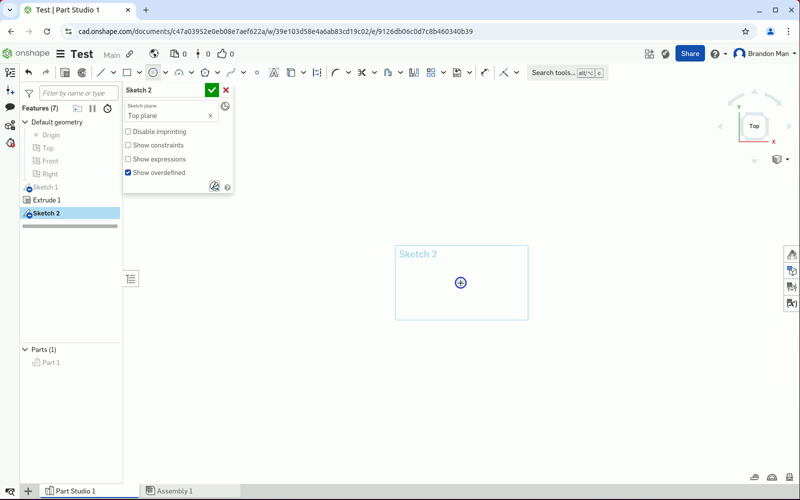
scroll(6)
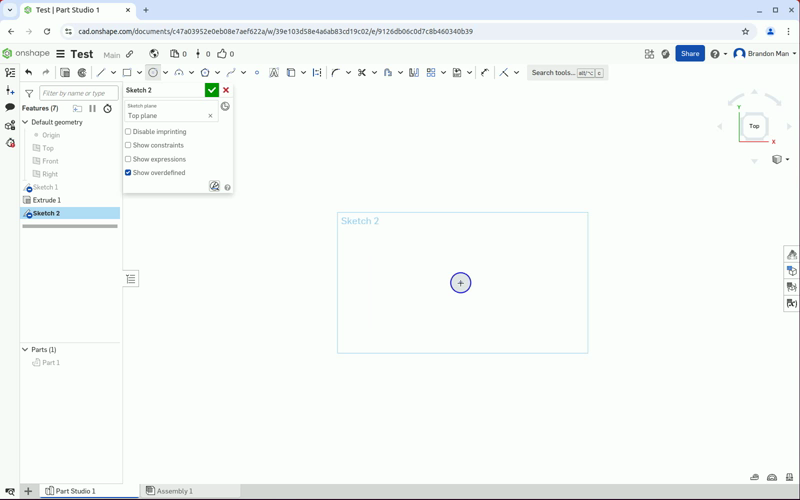
scroll(6)
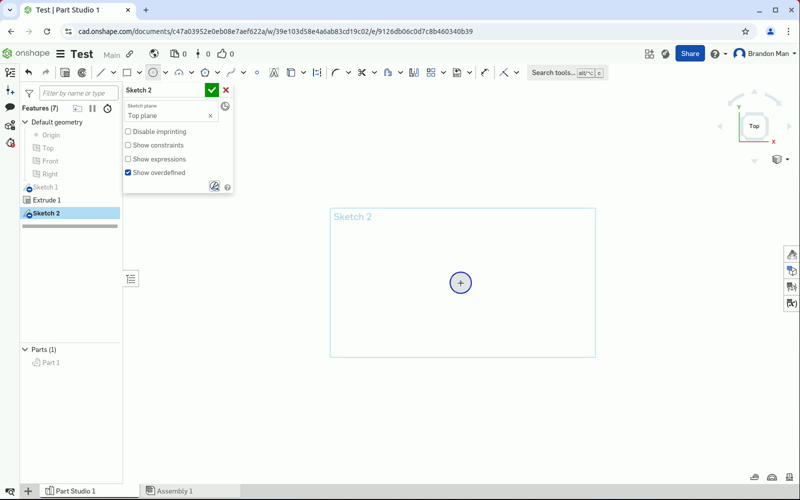
scroll(6)
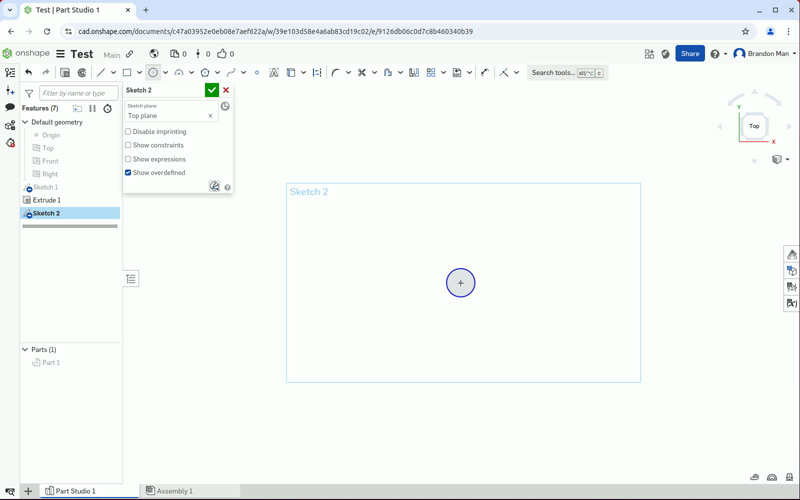
scroll(6)
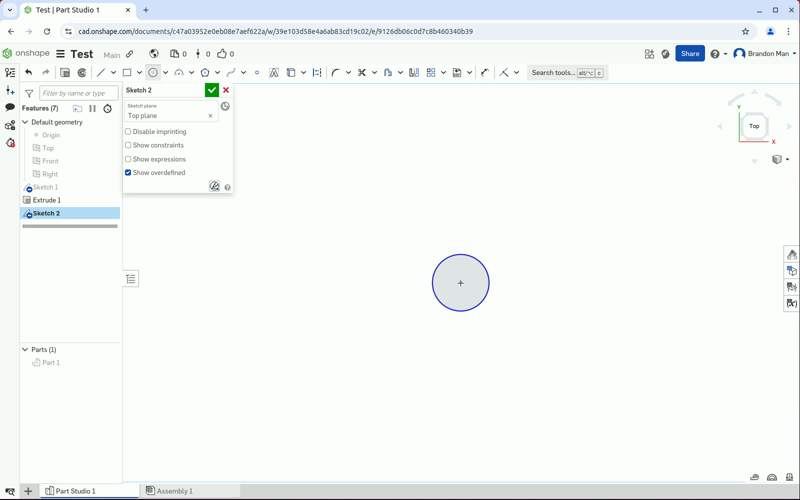
click(460, 282)
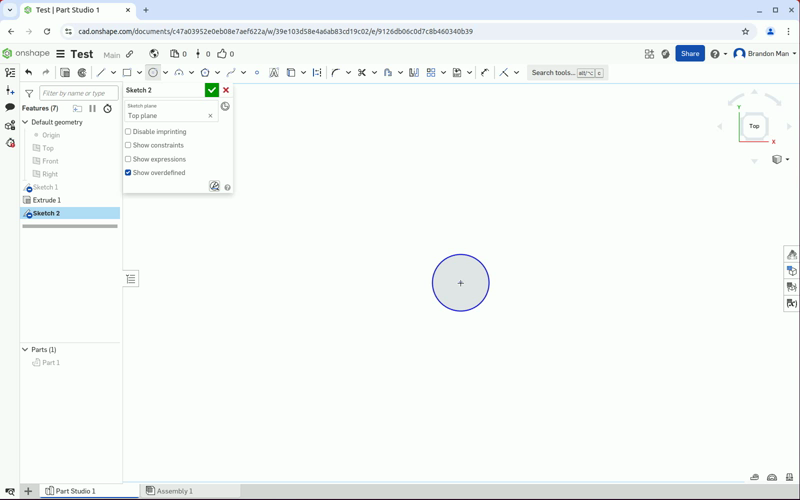
scroll(-6)
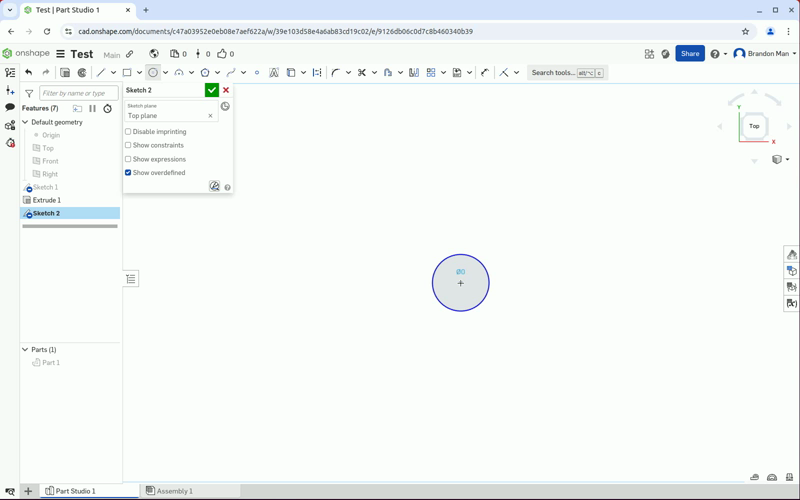
scroll(-6)
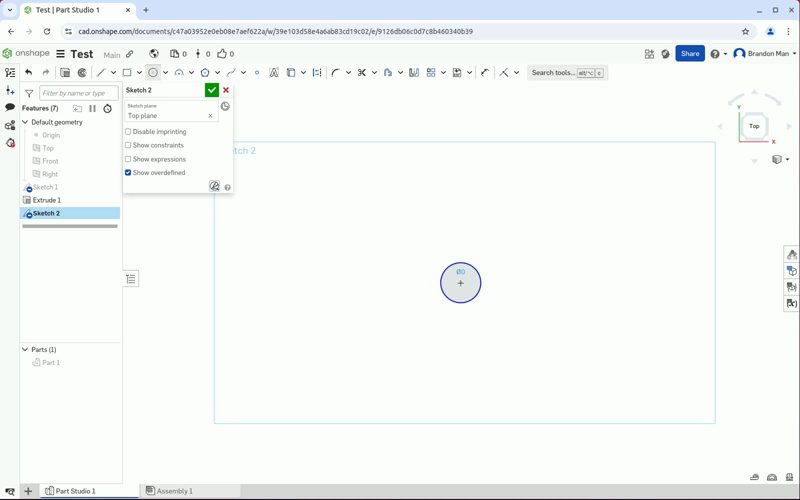
scroll(-6)
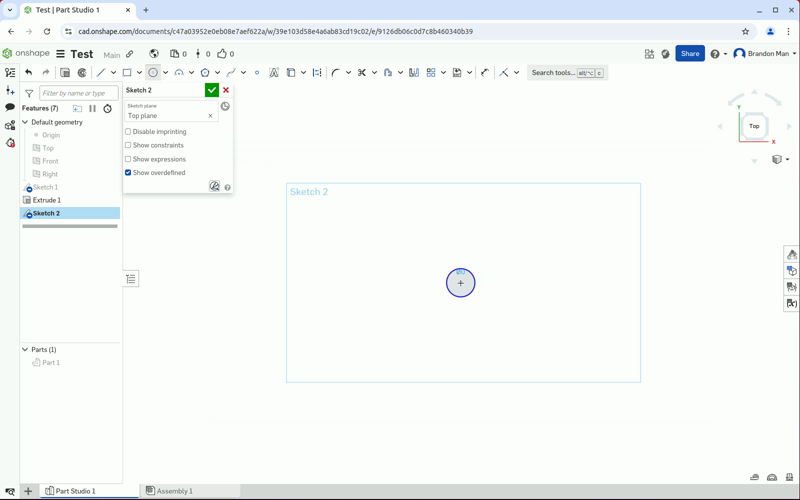
scroll(-6)
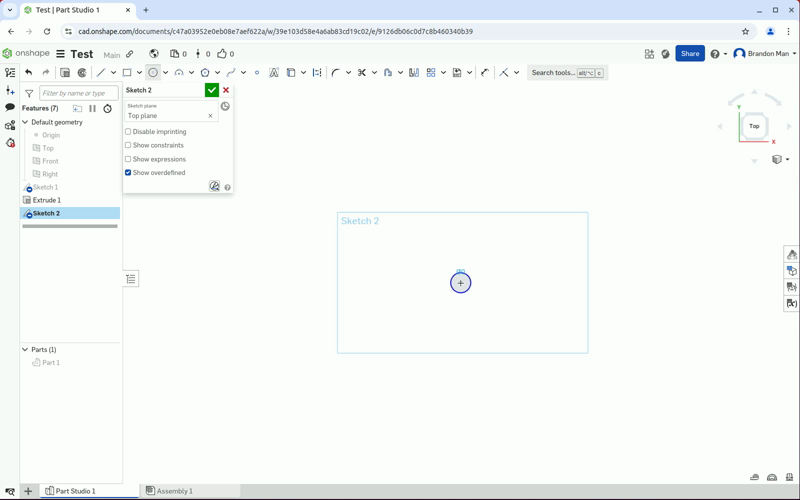
scroll(-6)
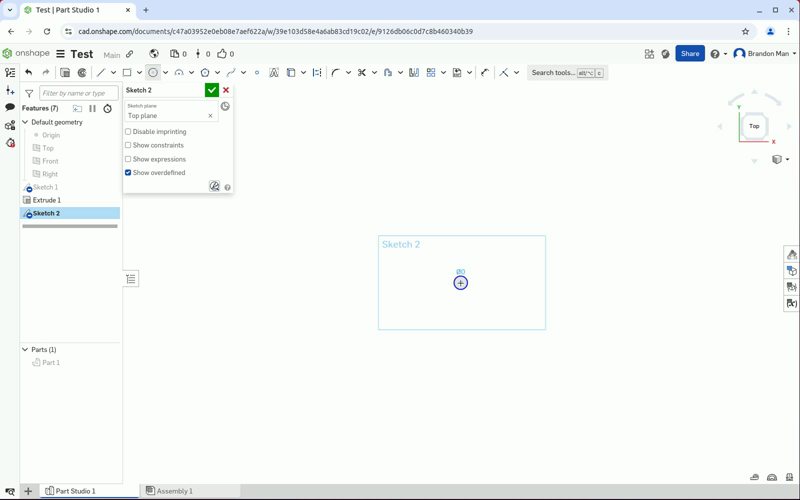
scroll(-6)
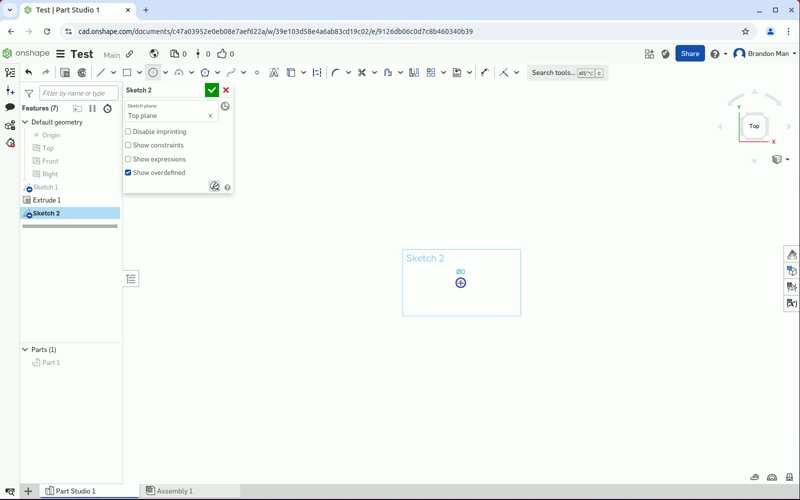
scroll(-6)
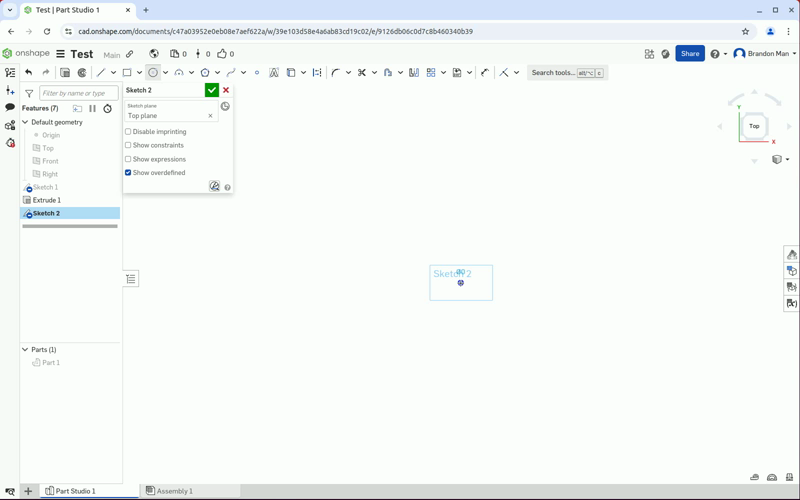
key_up(shift)
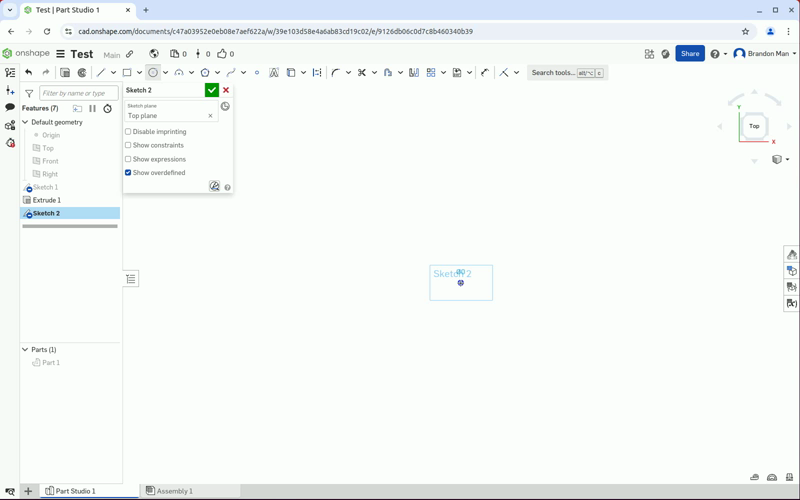
mouse_move(462, 282)
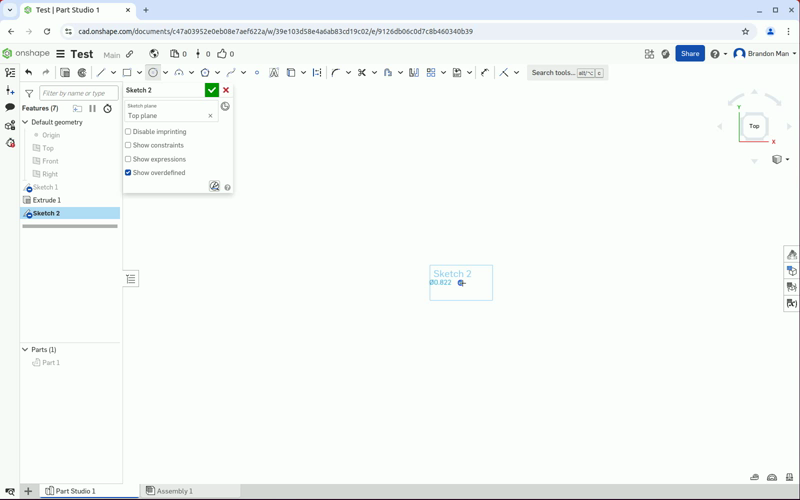
scroll(6)
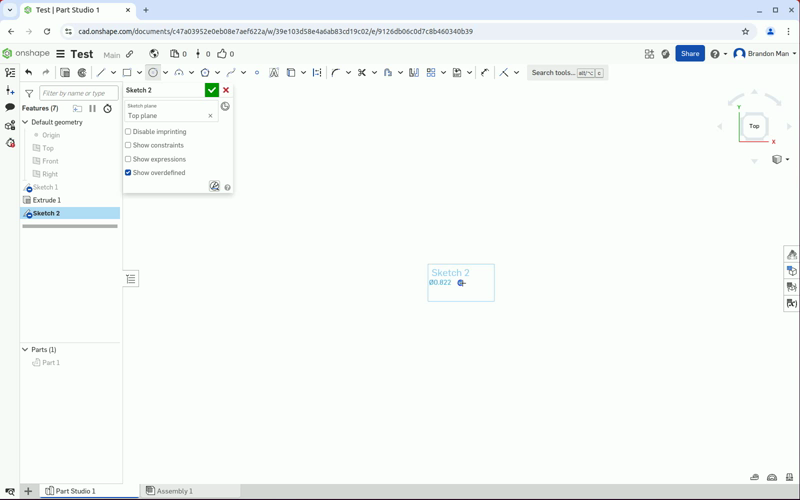
scroll(6)
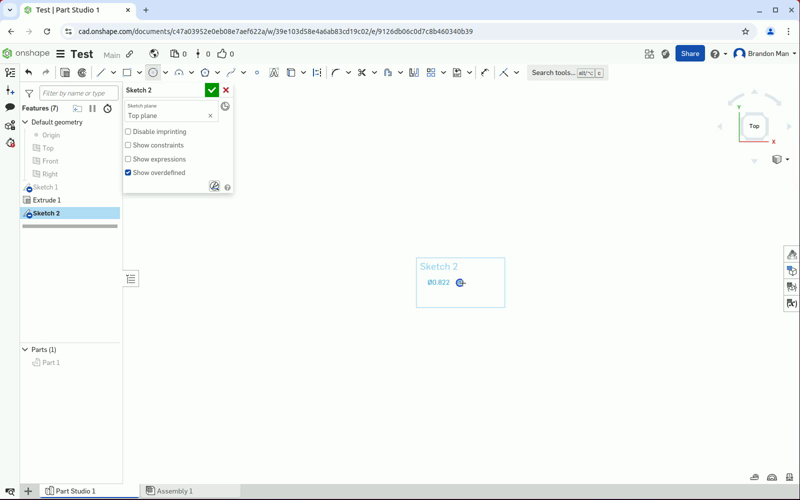
scroll(6)
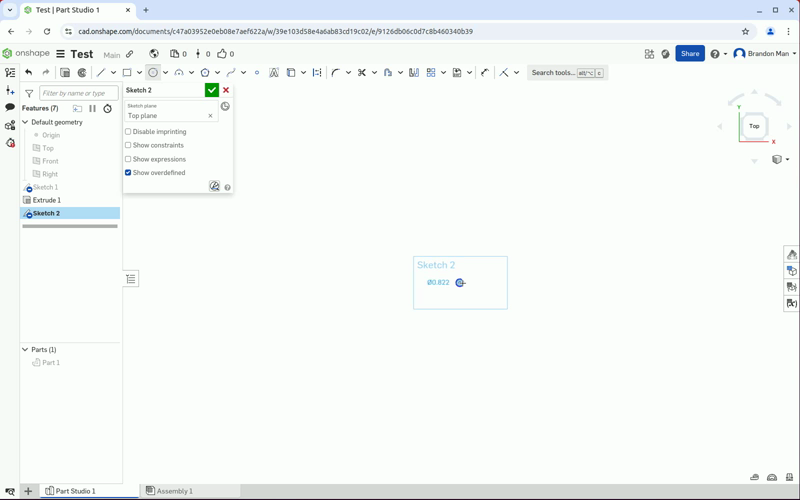
scroll(6)
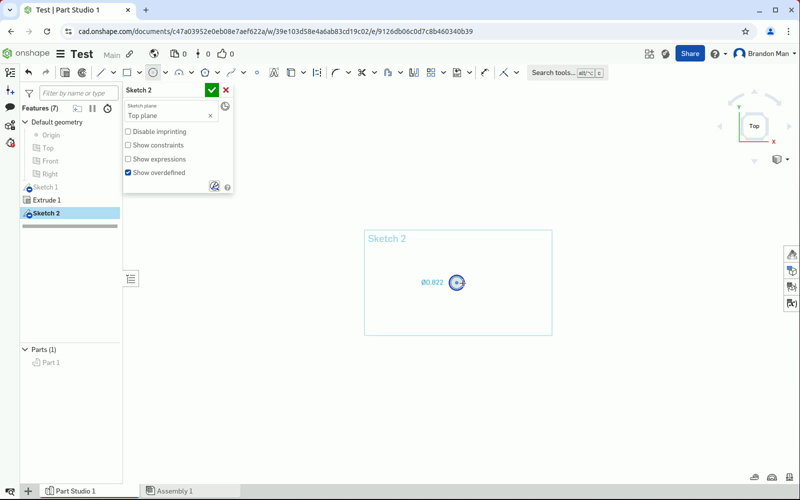
scroll(6)
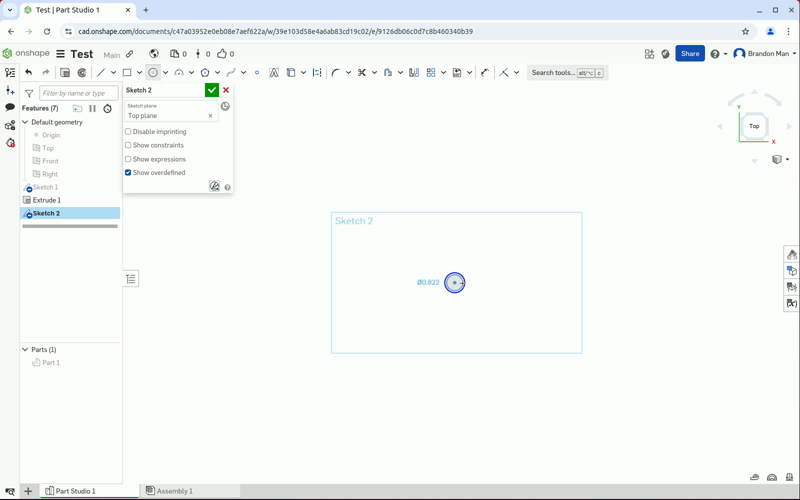
scroll(6)
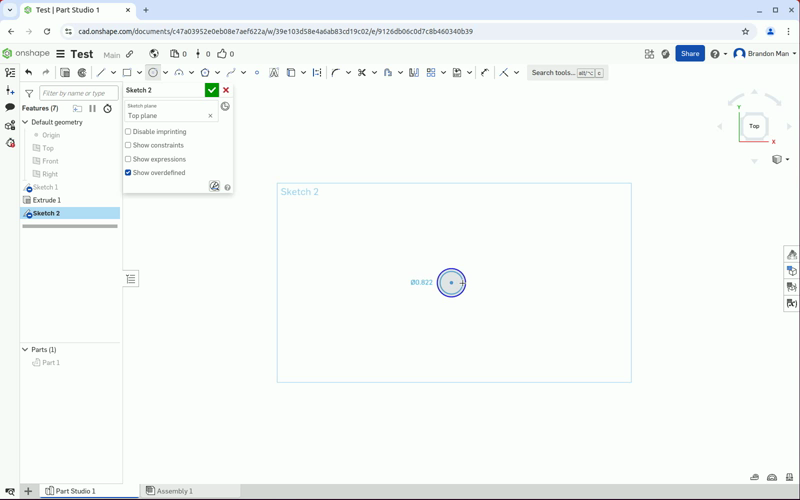
scroll(6)
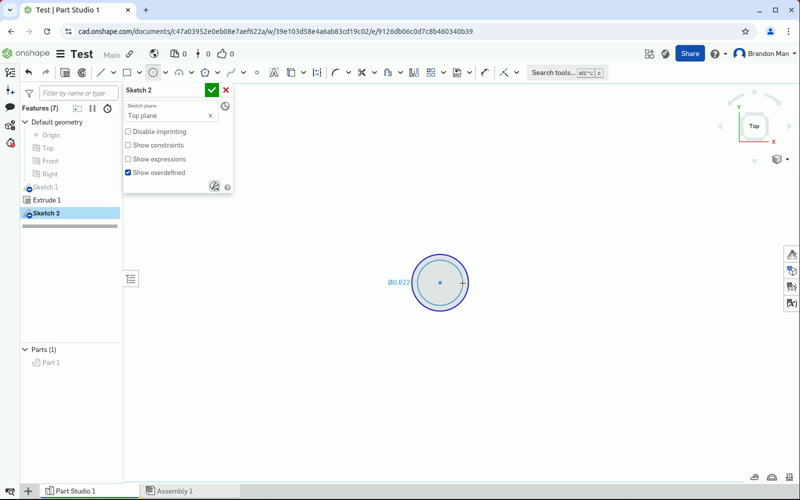
click(462, 282)
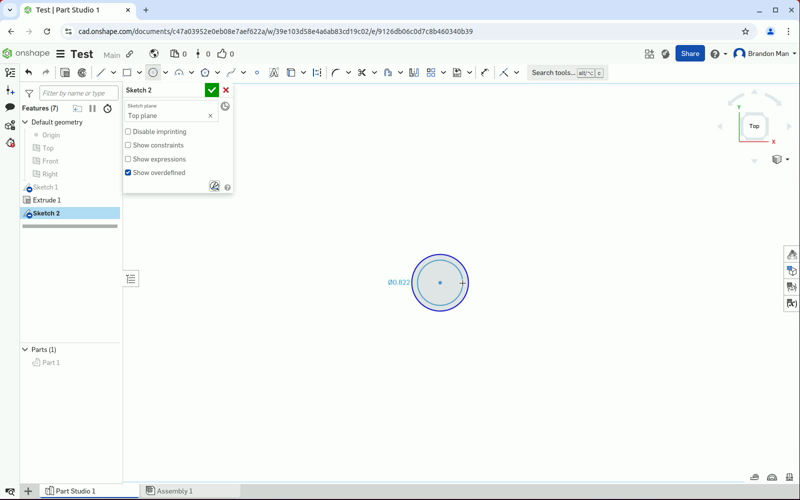
scroll(-6)
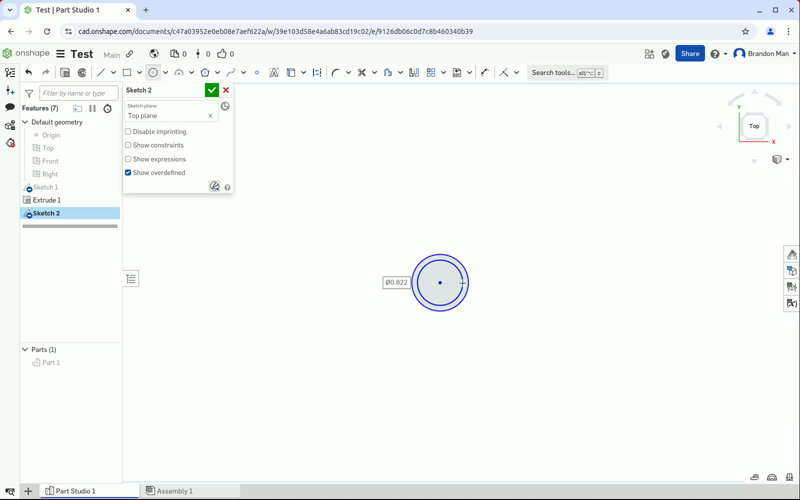
scroll(-6)
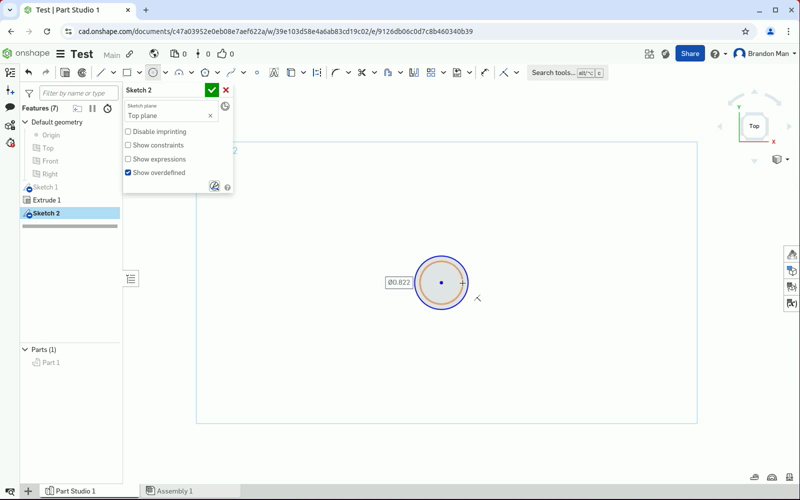
scroll(-6)
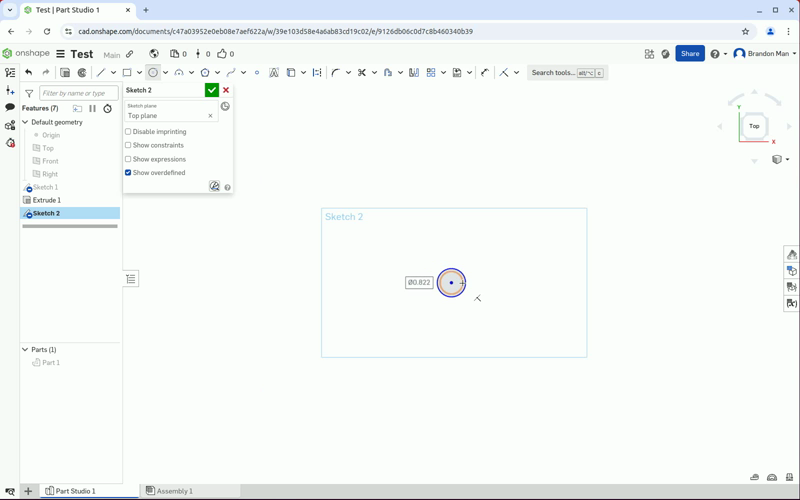
scroll(-6)
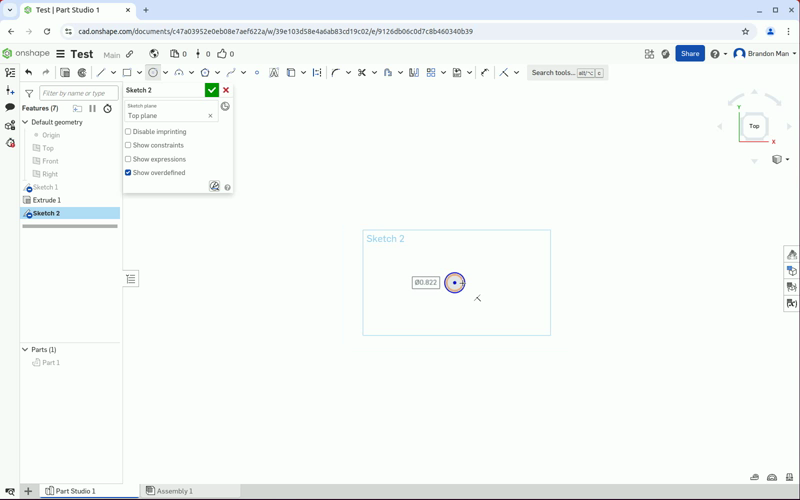
scroll(-6)
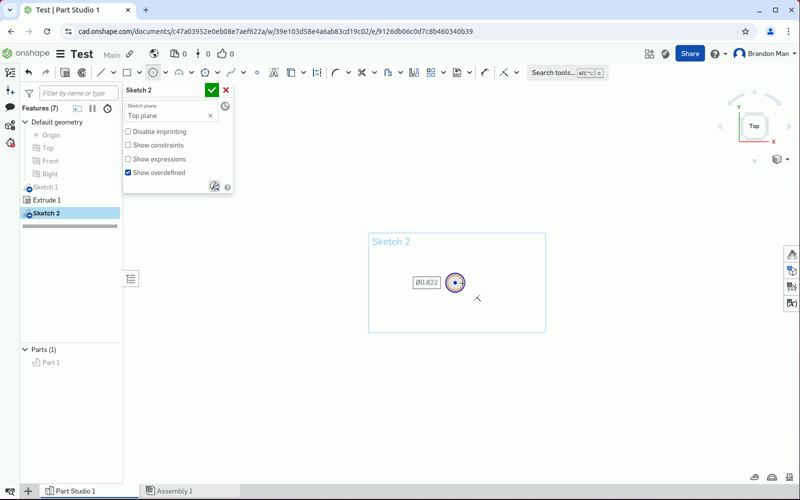
scroll(-6)
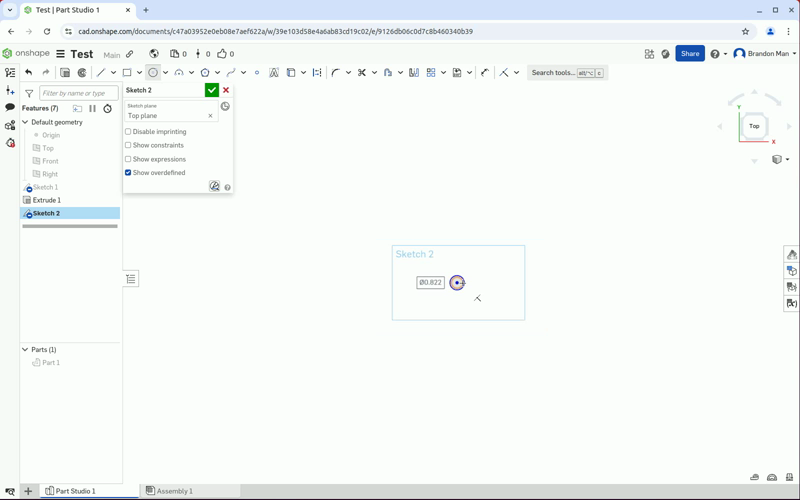
scroll(-6)
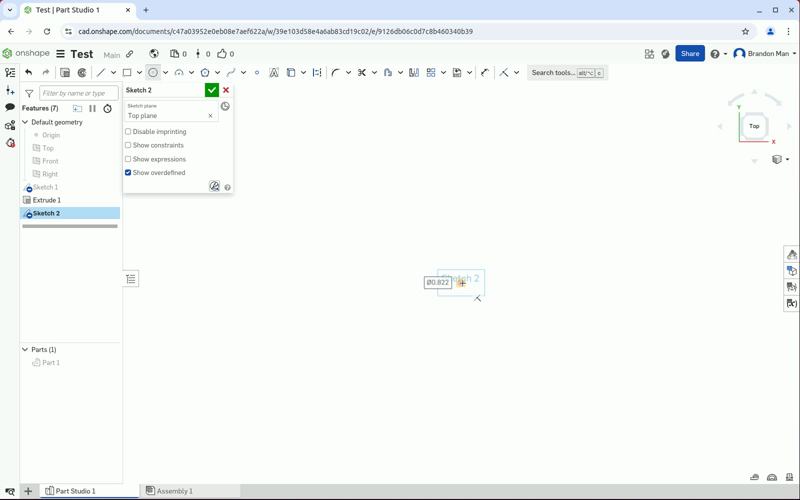
key(esc)
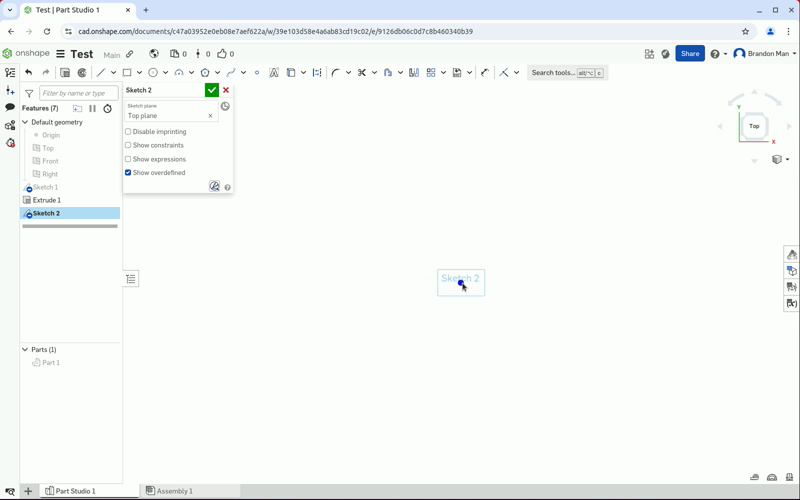
mouse_move(461, 284)
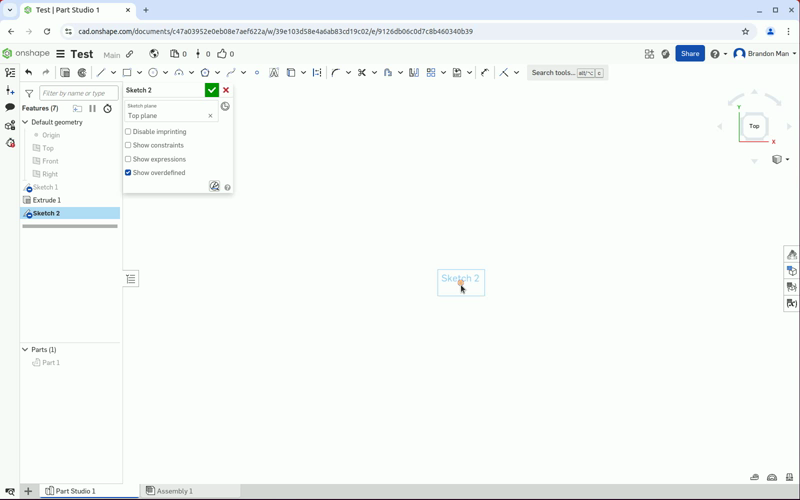
scroll(6)
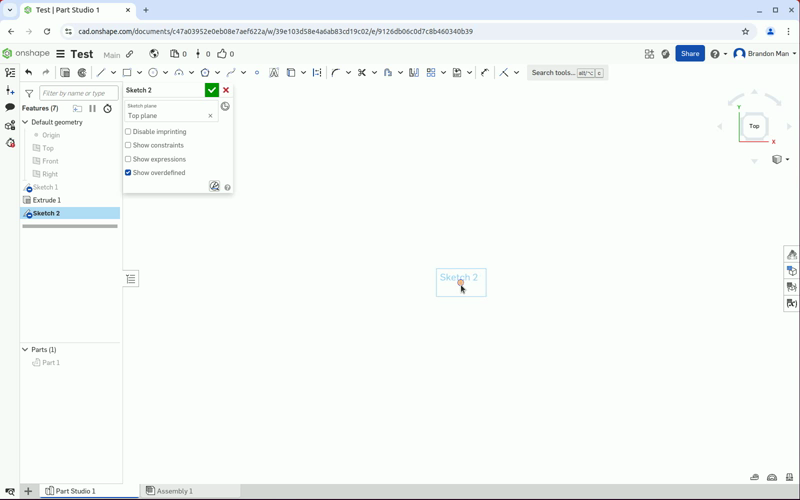
scroll(6)
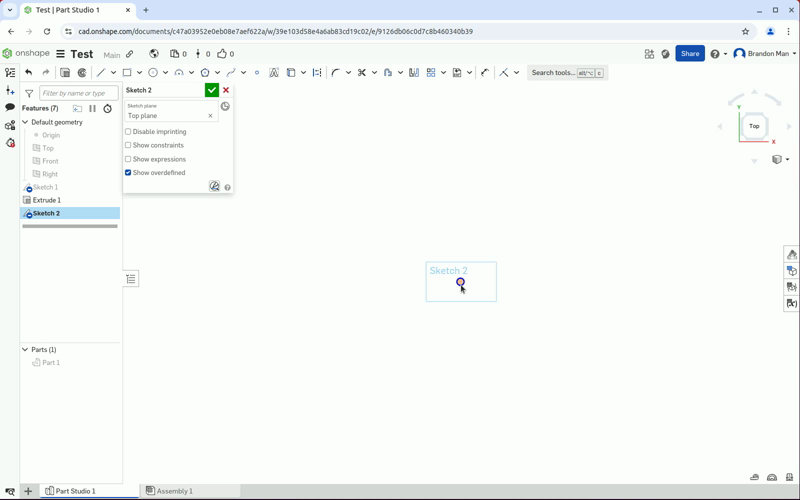
scroll(6)
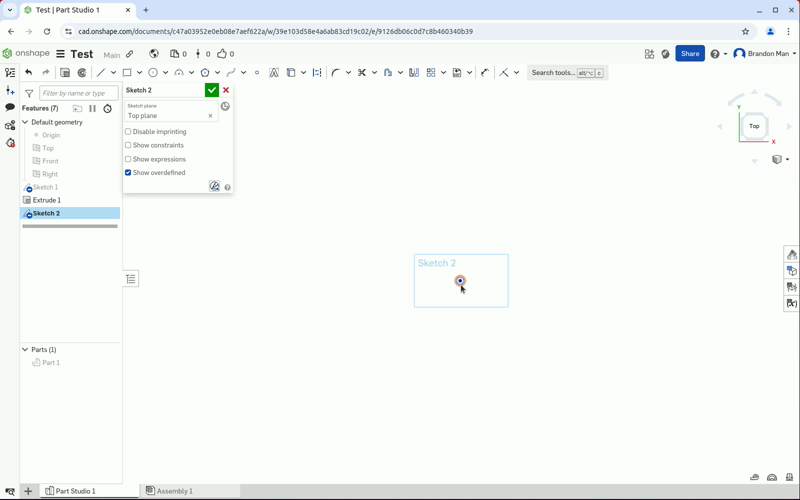
scroll(6)
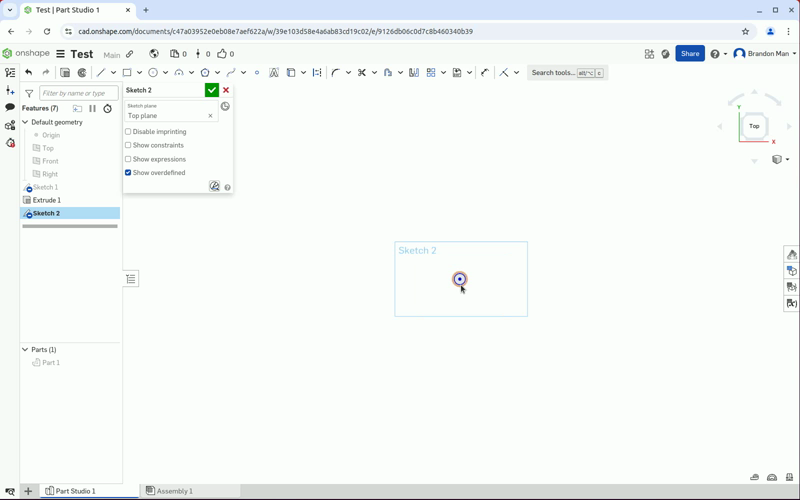
scroll(6)
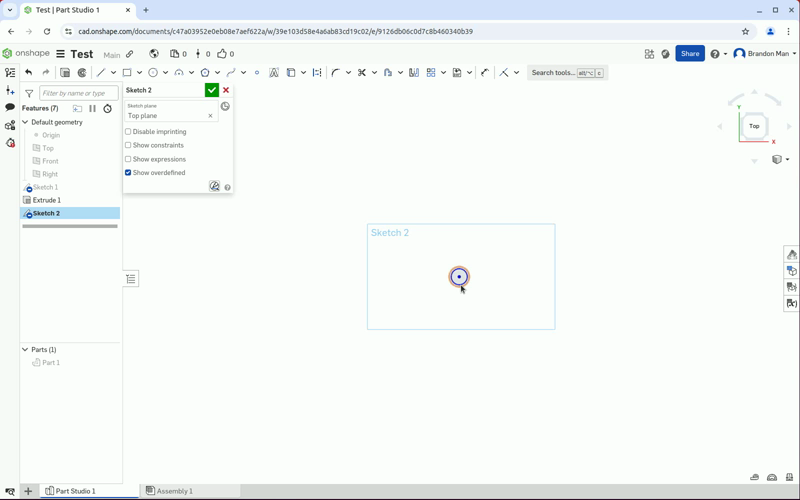
scroll(6)
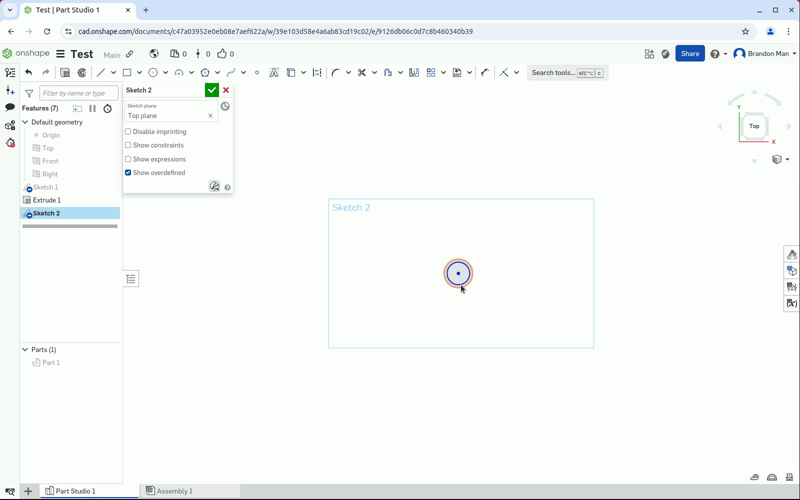
scroll(6)
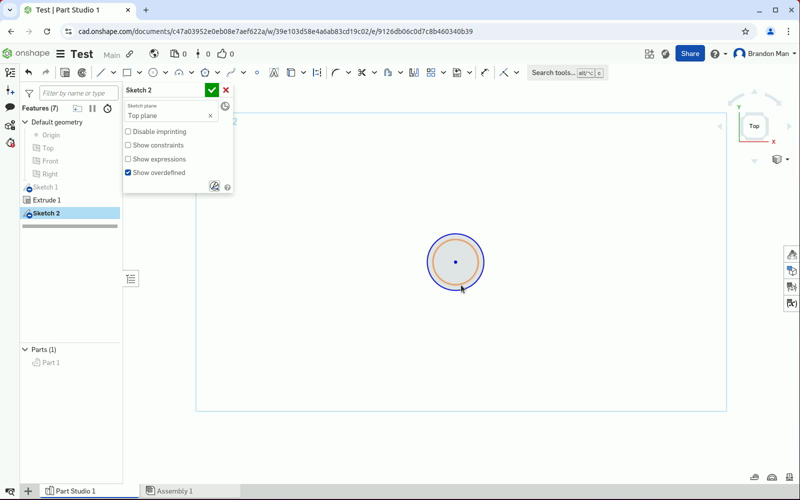
click(461, 284)
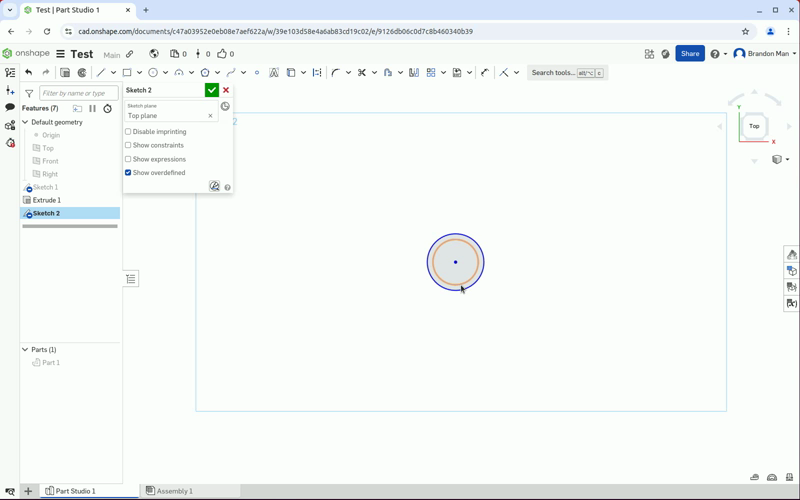
scroll(-6)
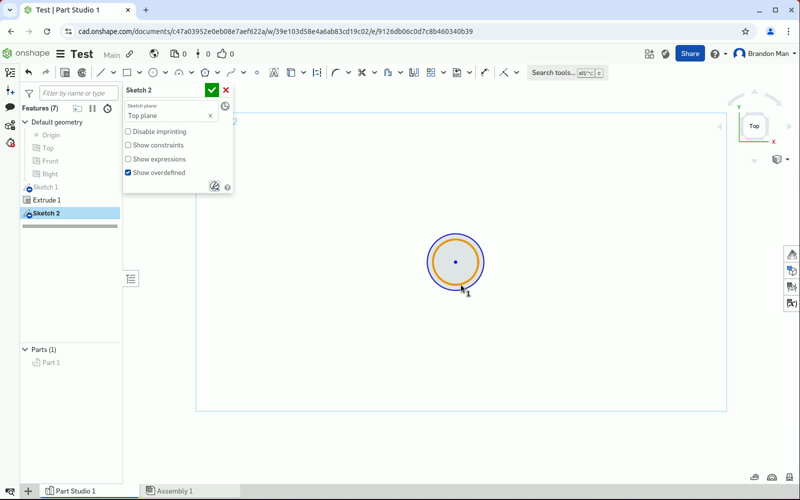
scroll(-6)
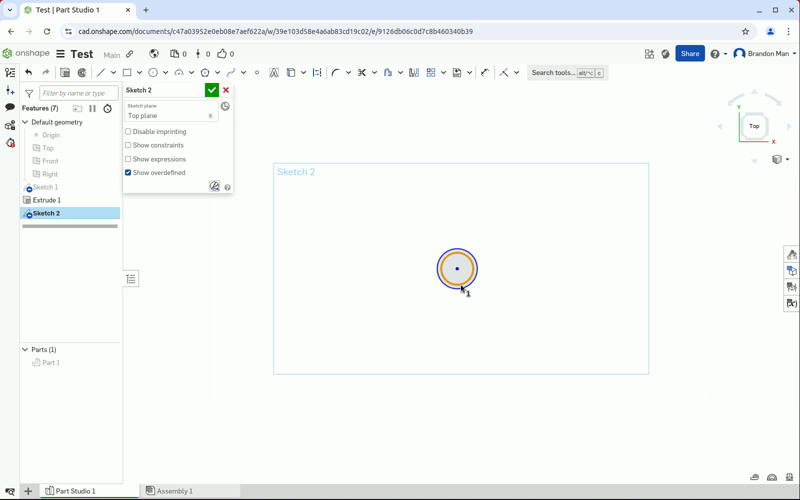
scroll(-6)
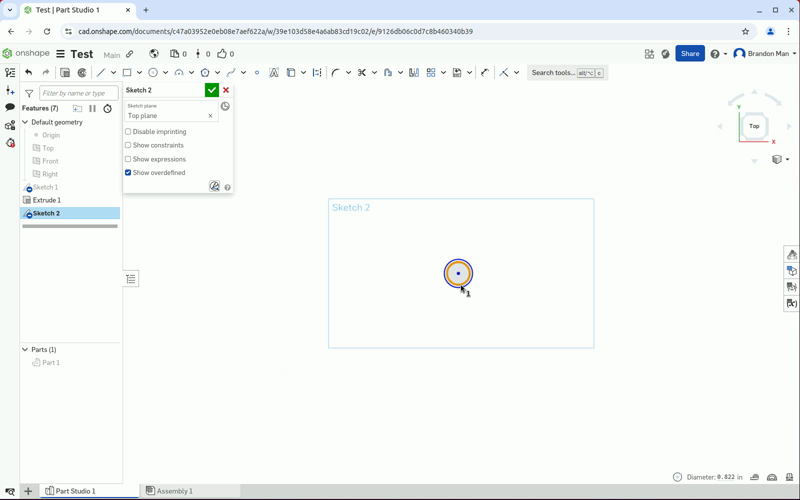
scroll(-6)
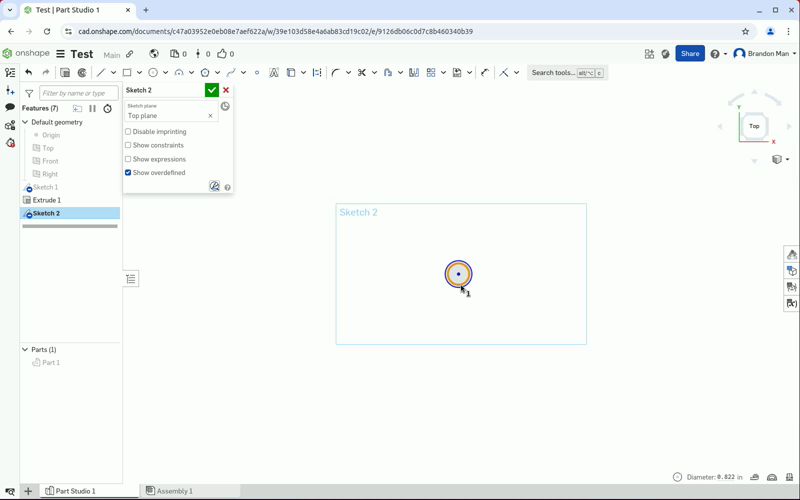
scroll(-6)
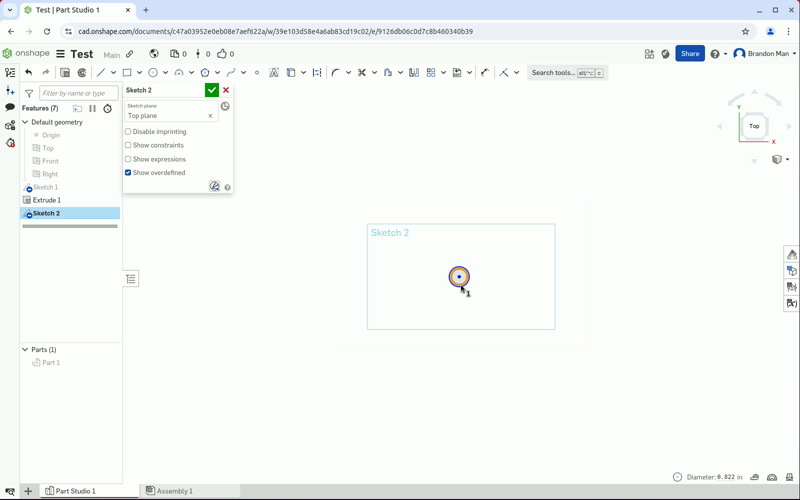
scroll(-6)
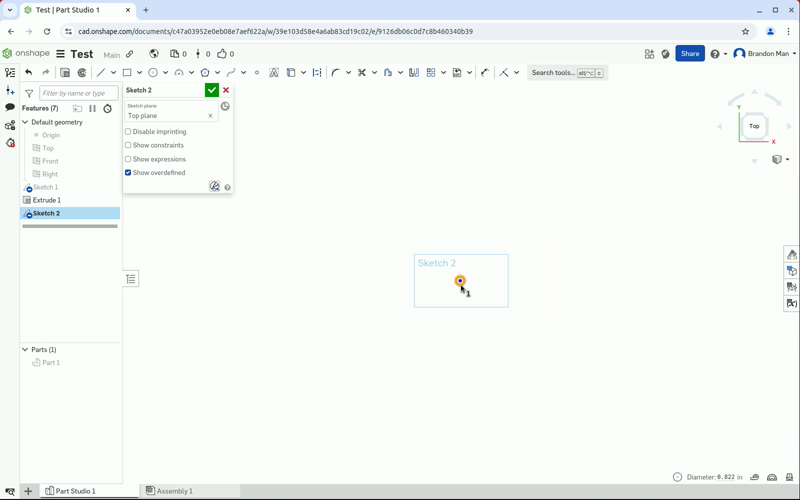
scroll(-6)
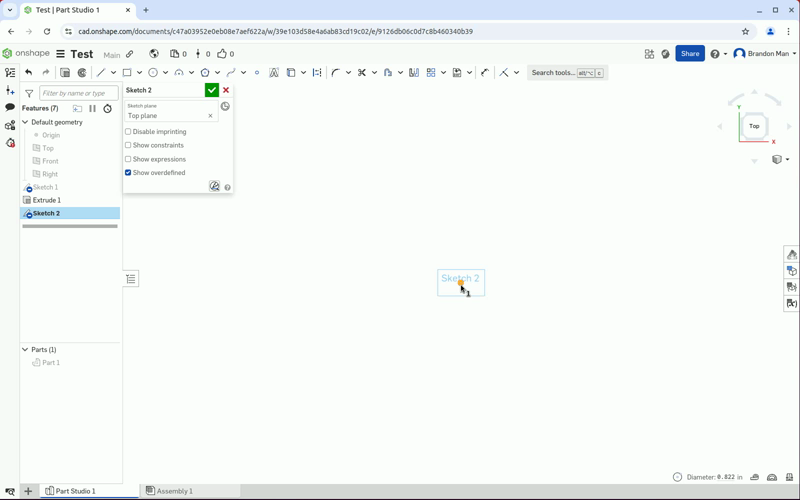
mouse_move(73, 352)
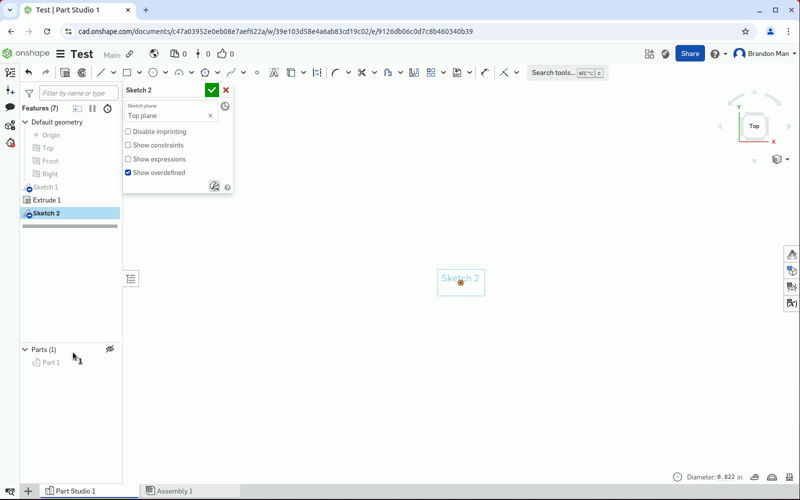
key(shift+y)
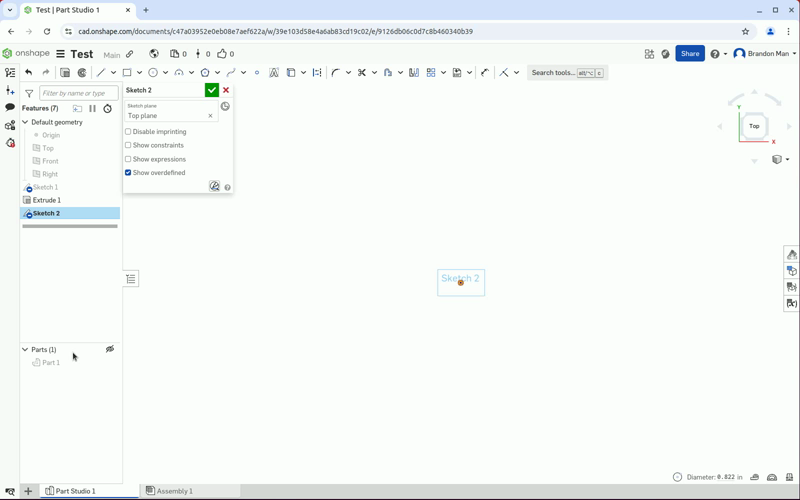
key(shift+e)
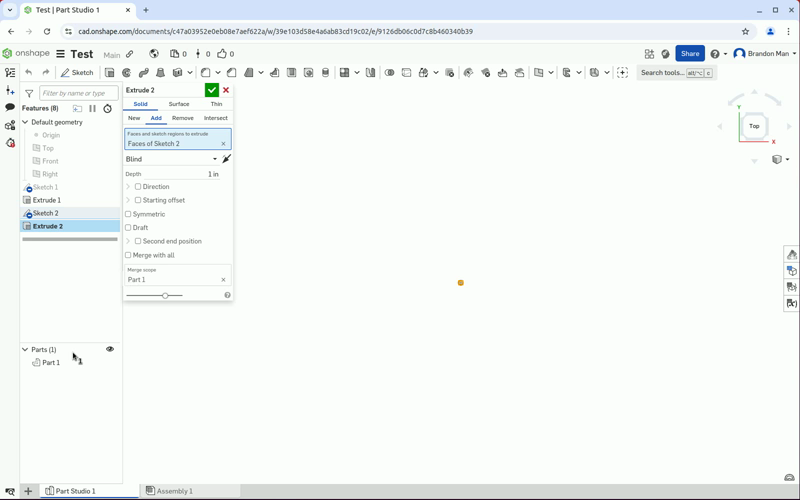
mouse_move(143, 106)
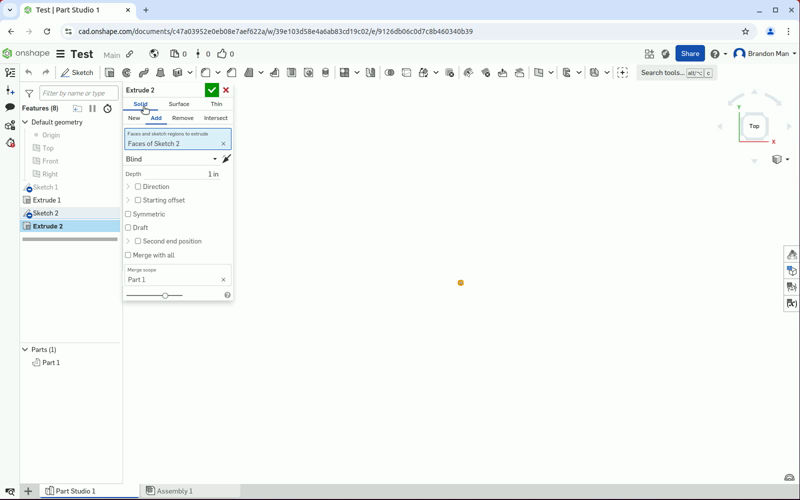
click(143, 106)
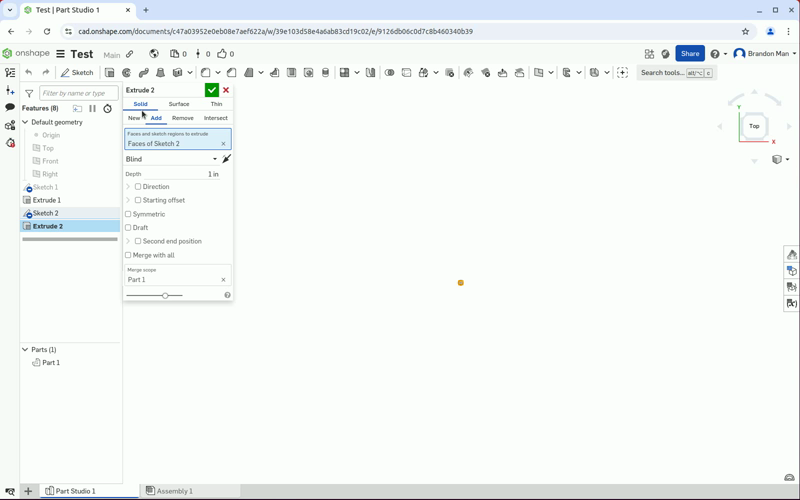
mouse_move(137, 120)
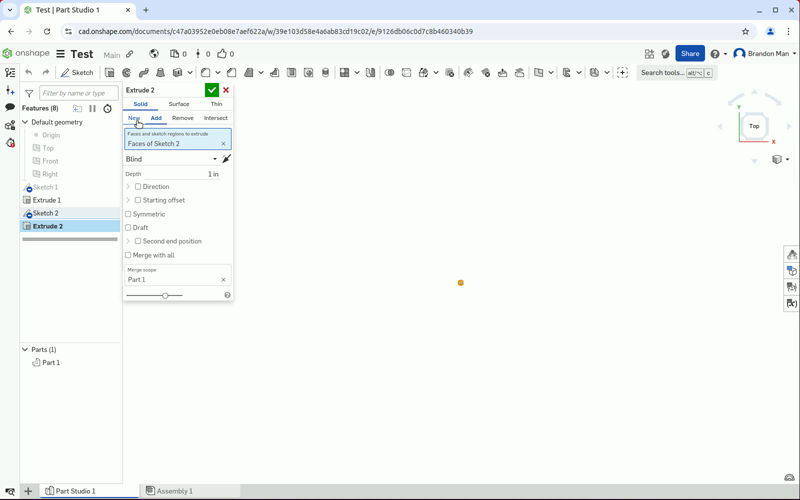
click(137, 120)
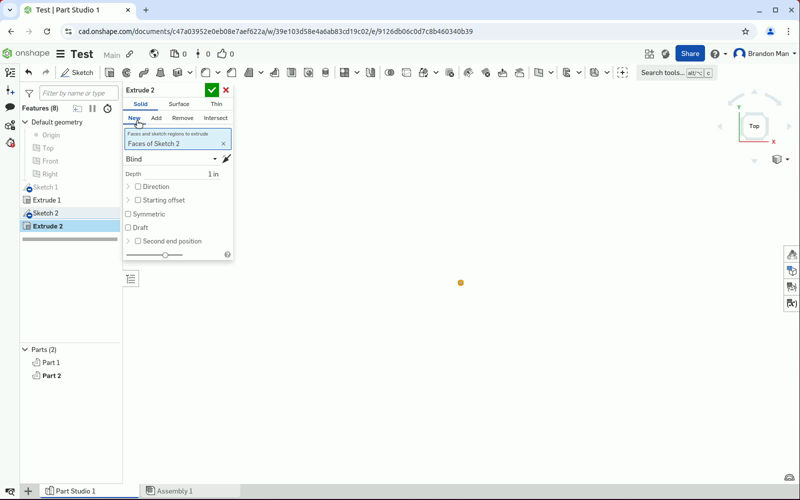
key(tab, 4)
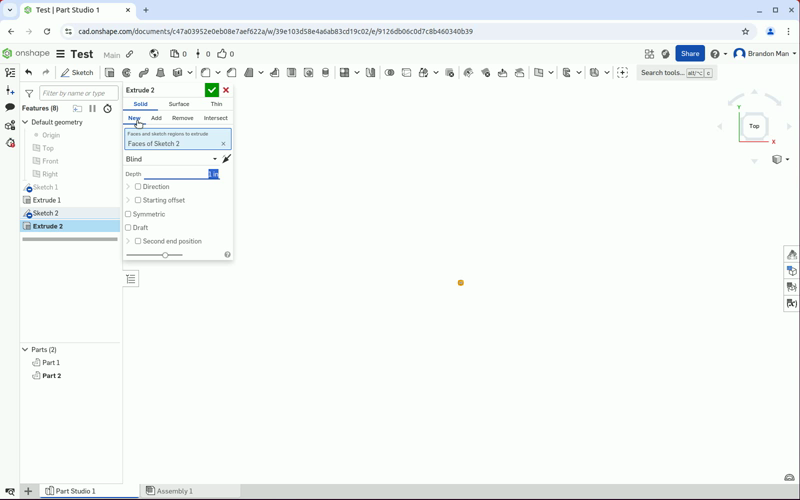
text(-23.108)
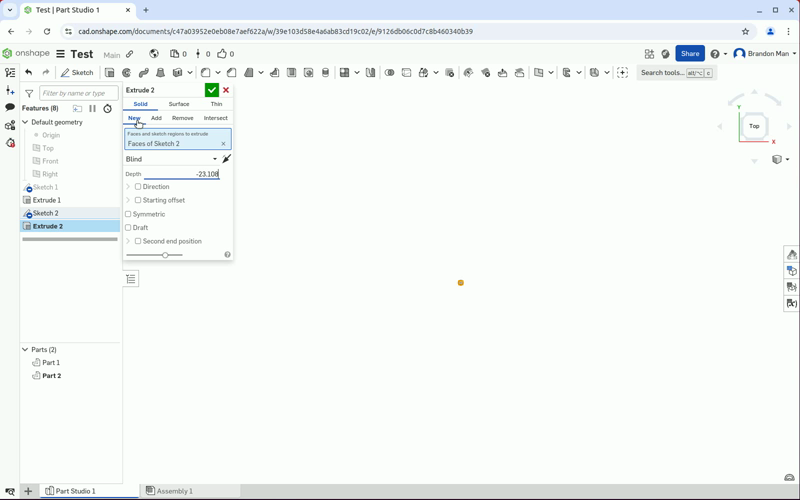
key(enter)
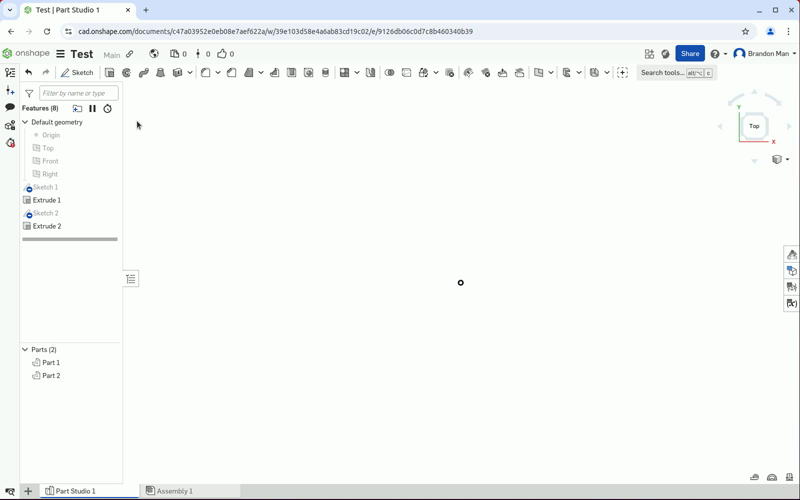
key(shift+h)
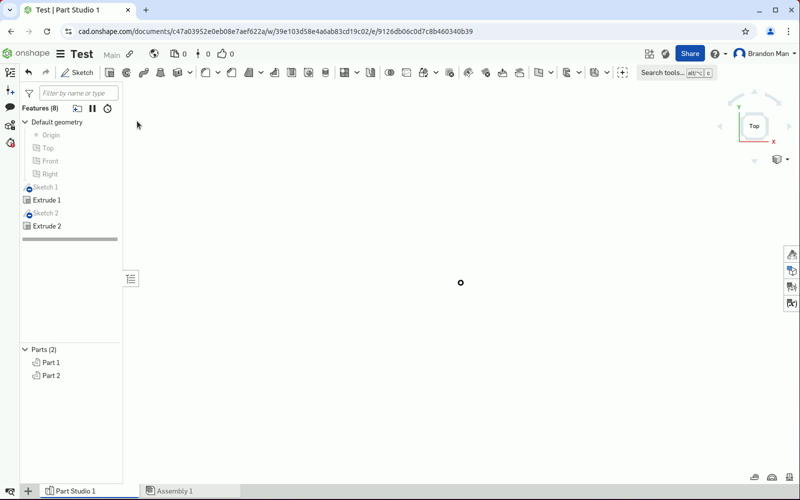
key(shift+h)
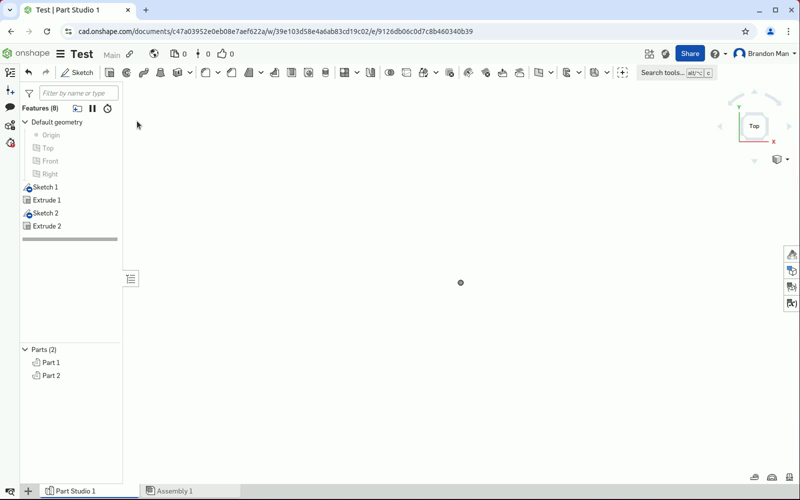
key(shift+7)
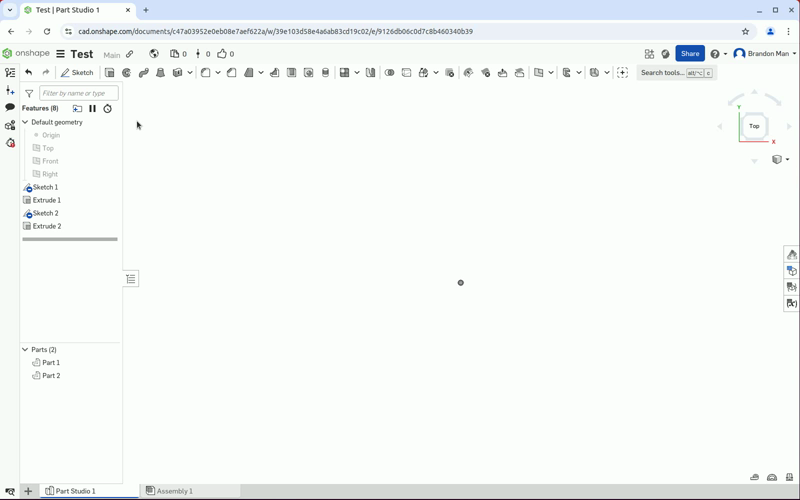
key(up, 3)
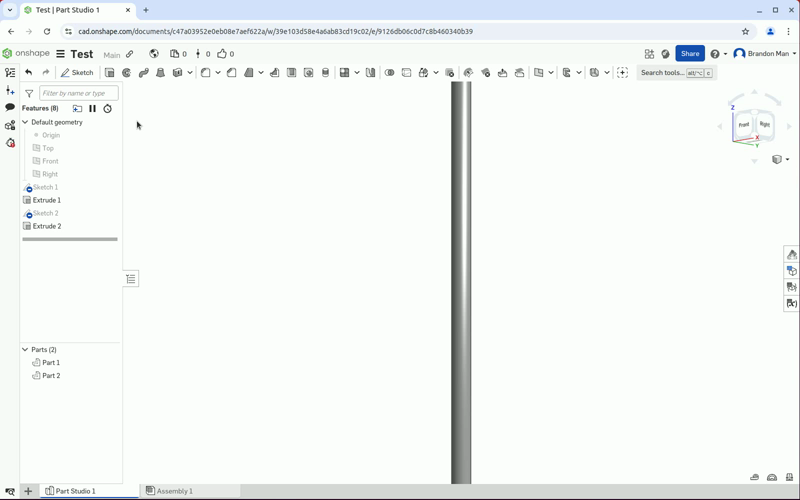
key(left, 3)
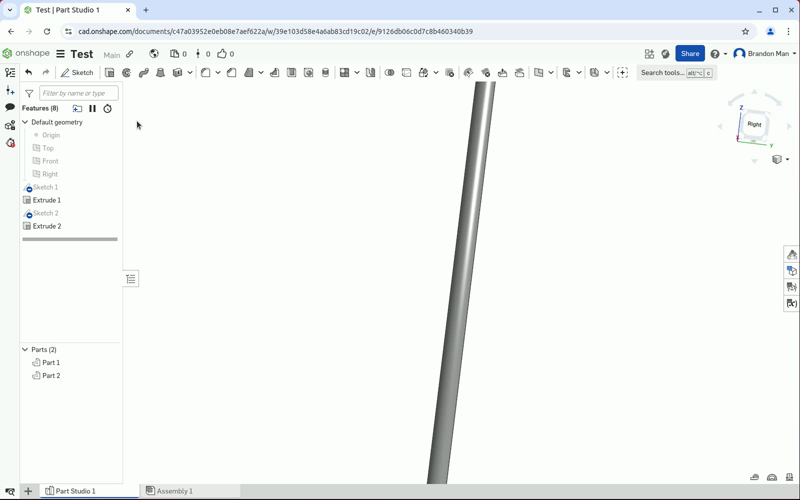
key(right, 3)
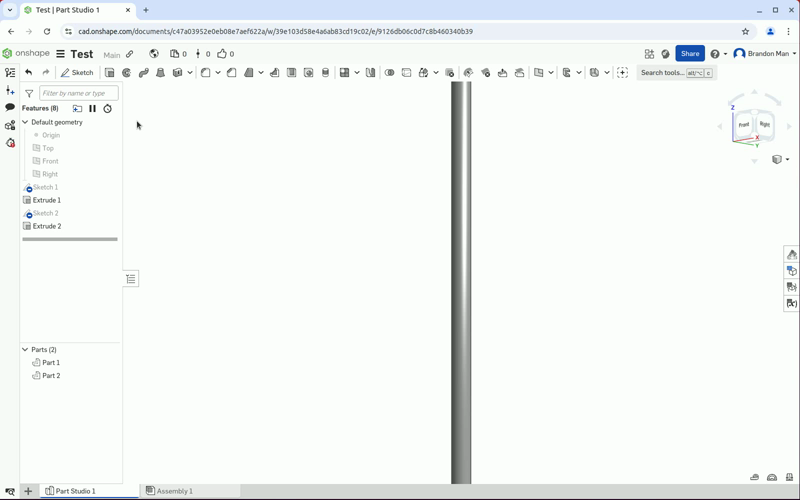
key(down, 3)
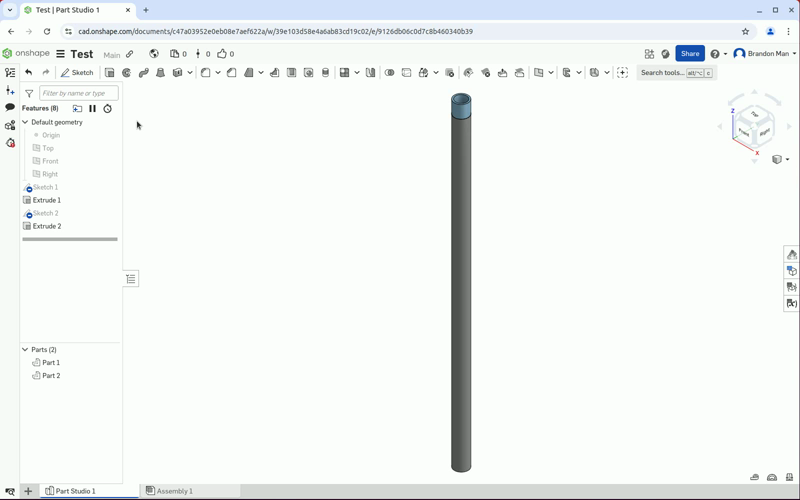
mouse_move(73, 189)
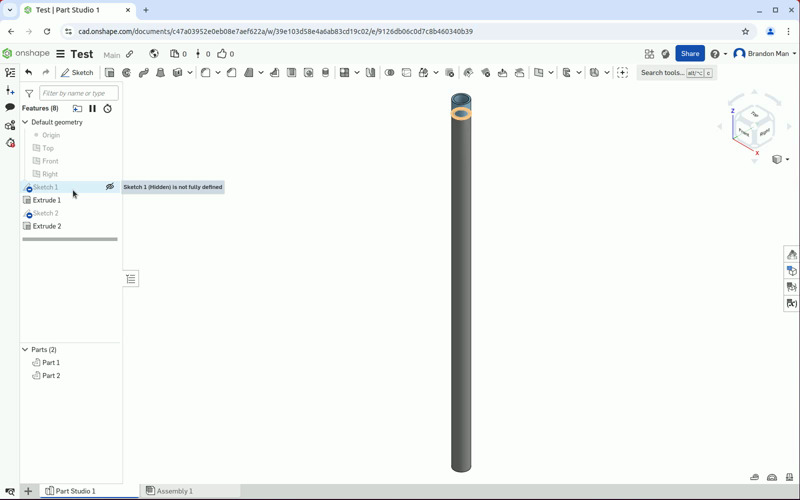
click(73, 189)